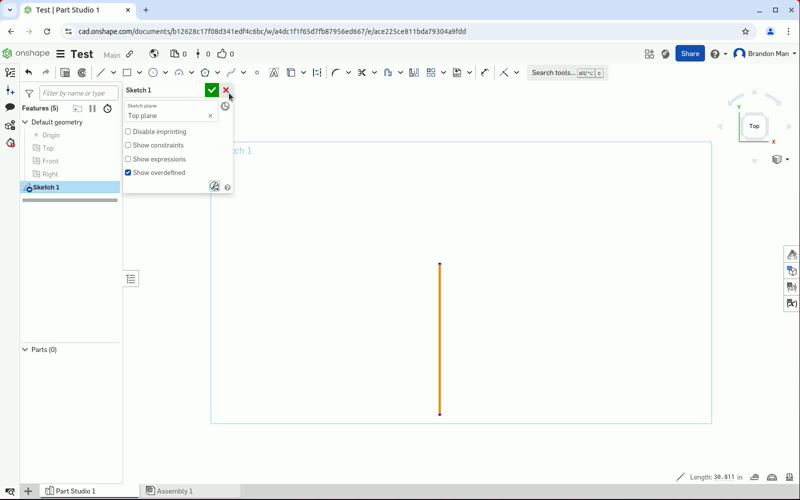
key(shift+h)
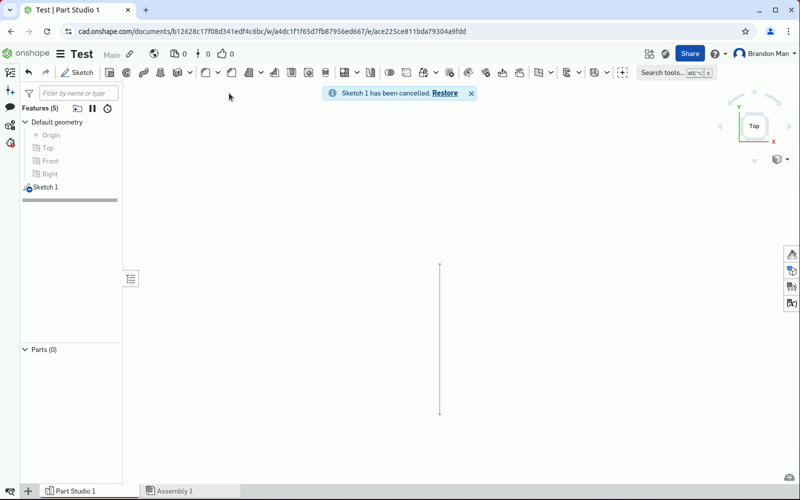
mouse_move(73, 352)
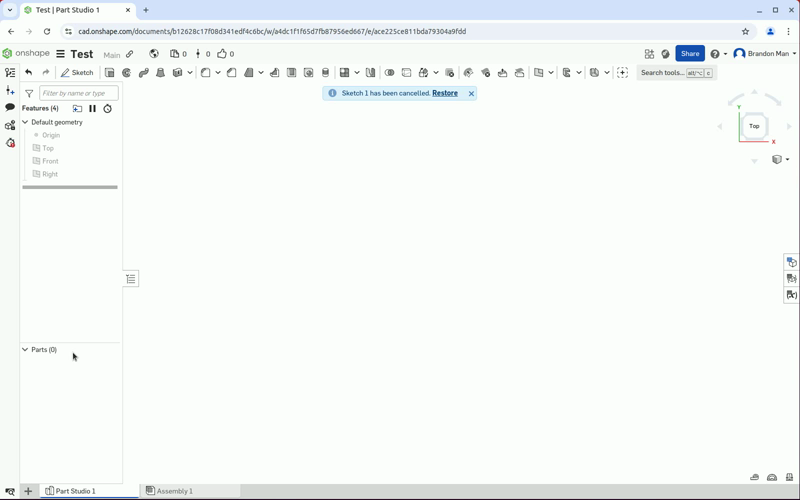
key(y)
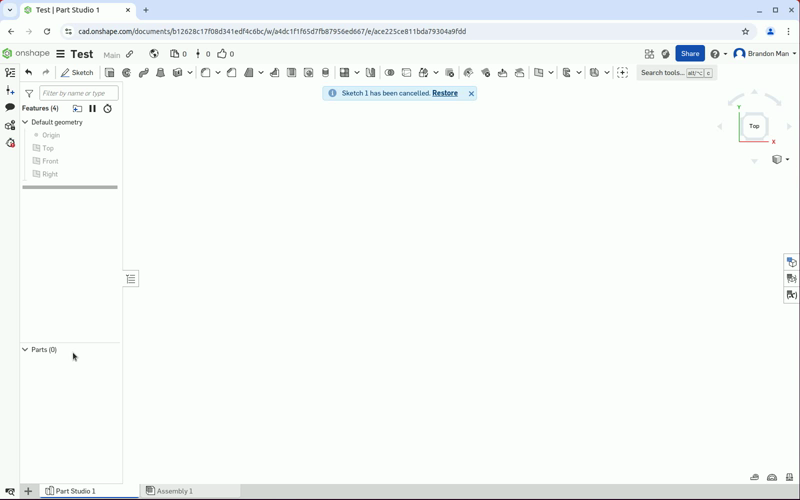
key(shift+p)
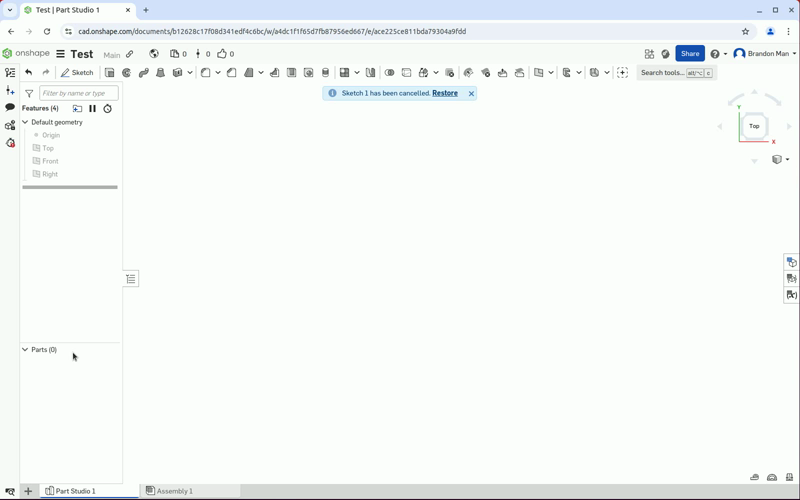
key(space)
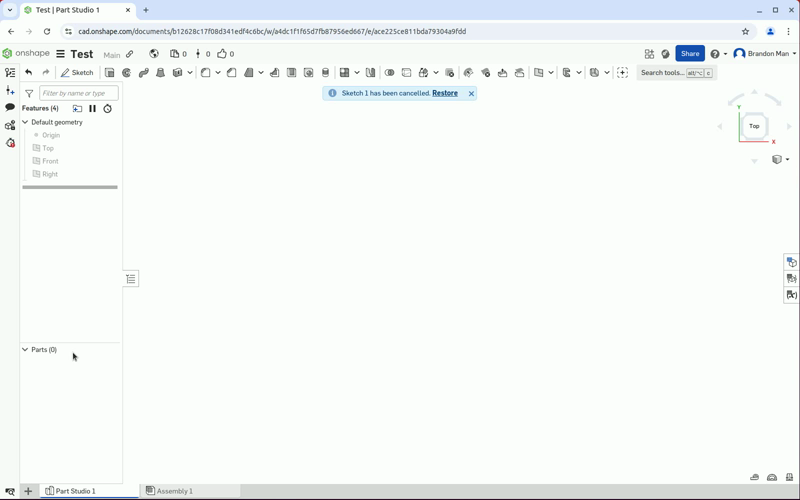
key_down(shift)
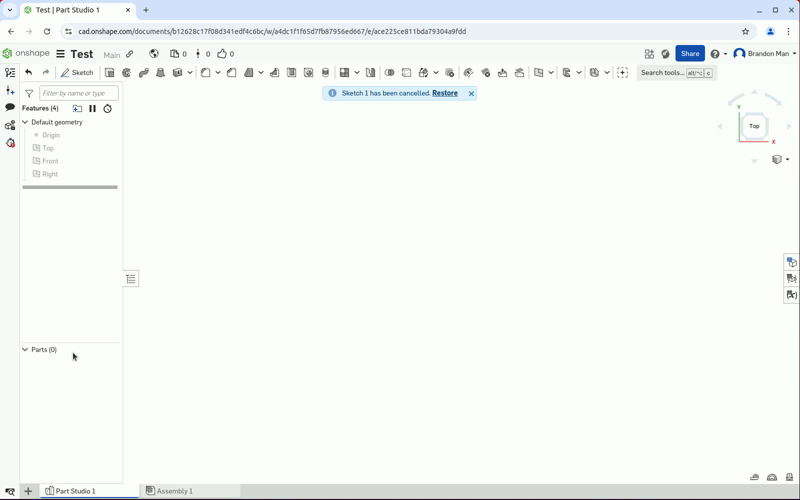
key(up)
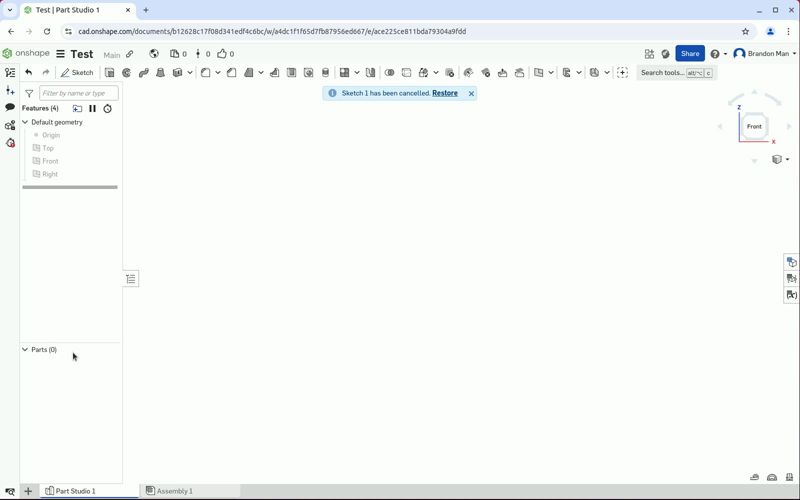
key_up(shift)
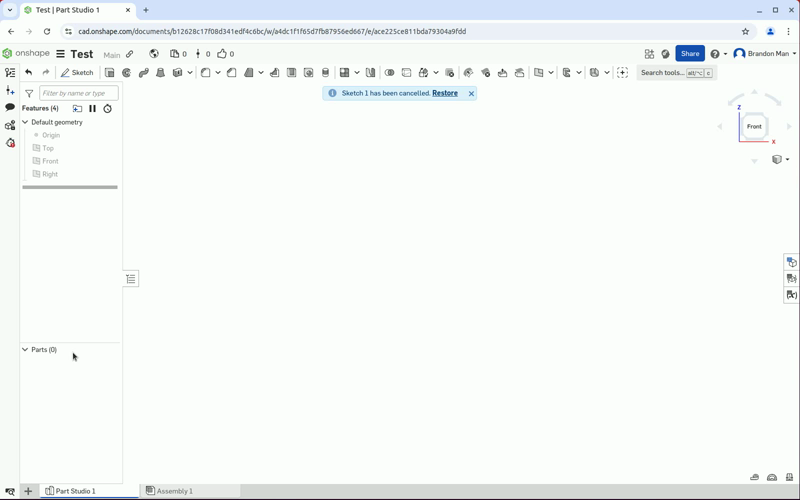
mouse_move(73, 352)
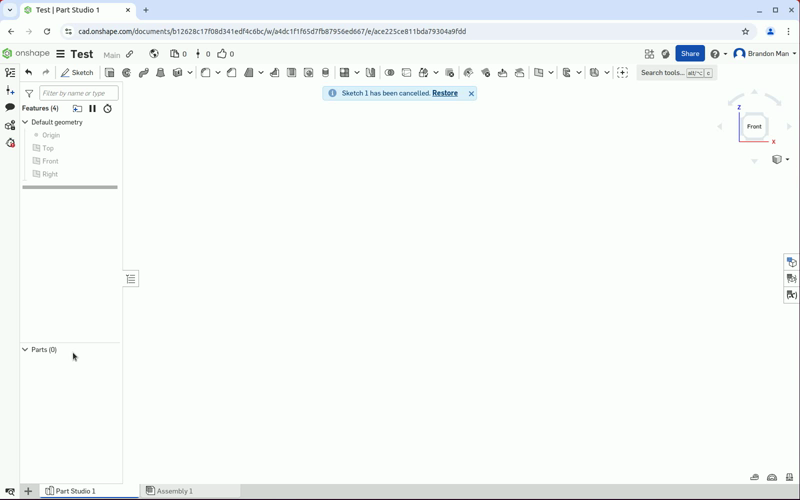
key(shift+y)
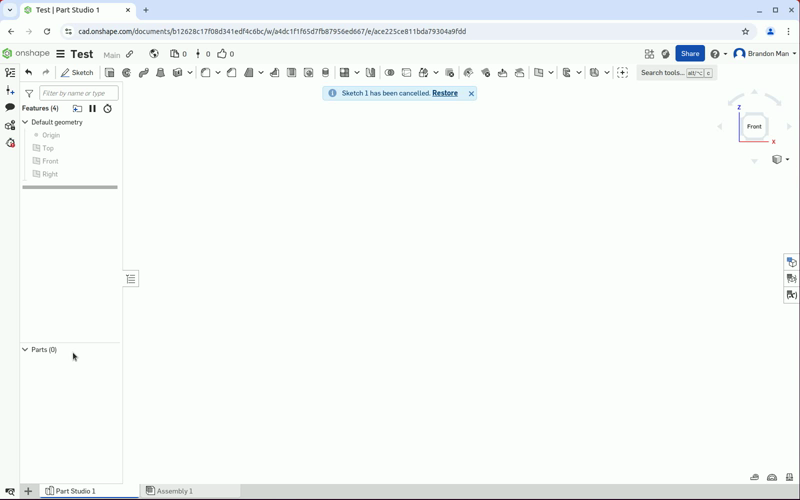
key(shift+s)
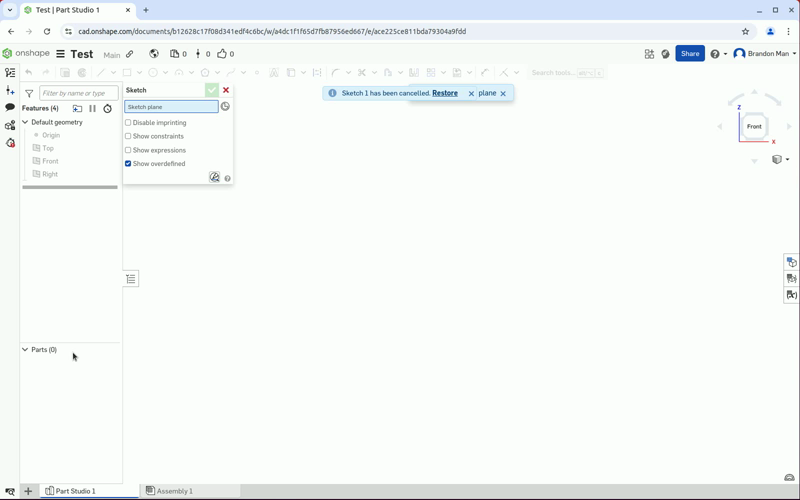
mouse_move(73, 163)
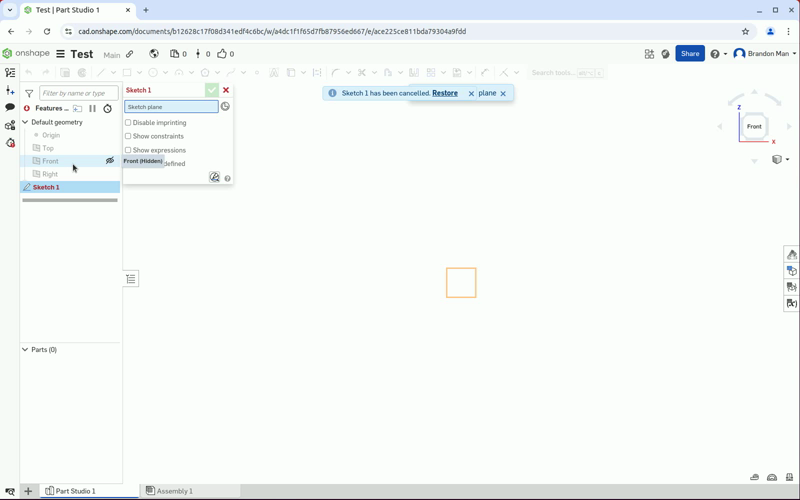
click(73, 163)
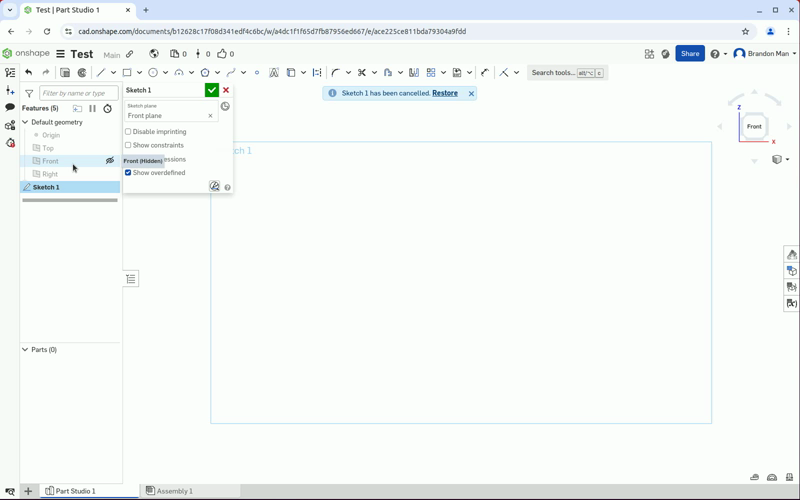
mouse_move(73, 352)
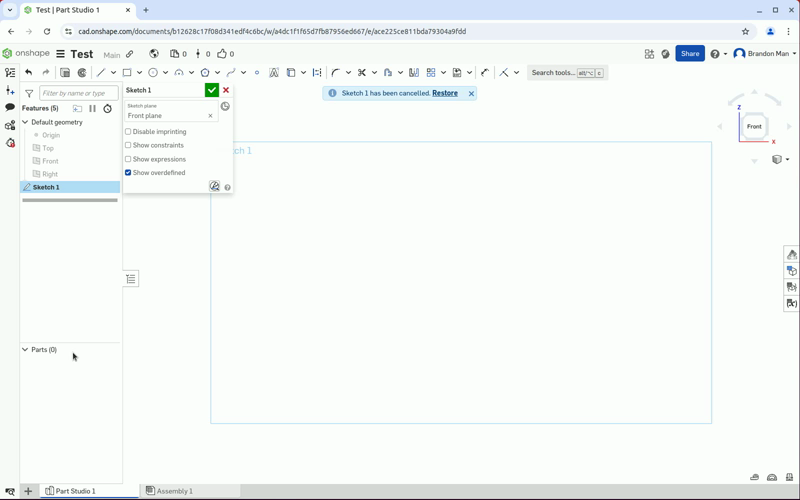
key(y)
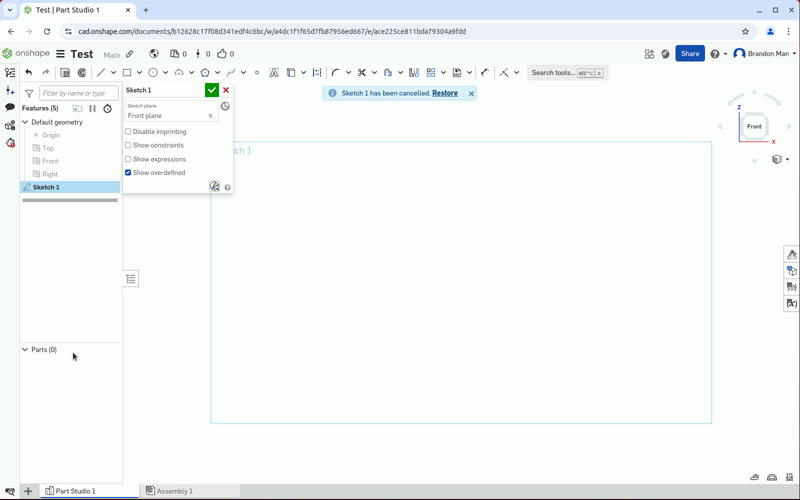
key(l)
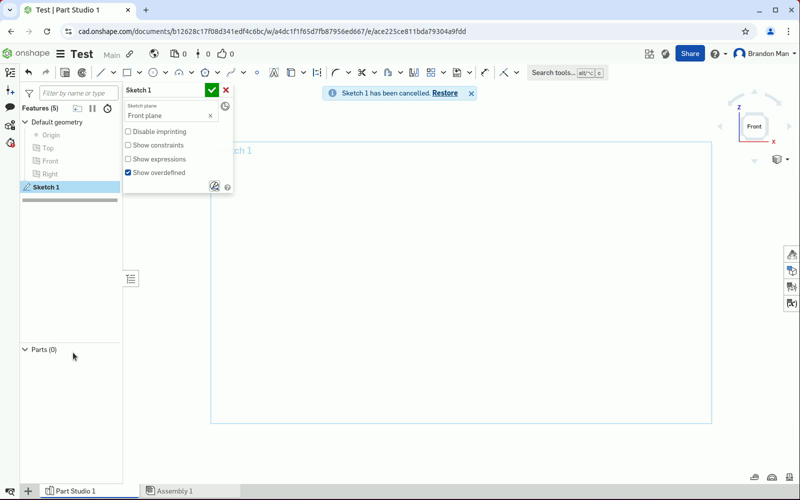
key_down(shift)
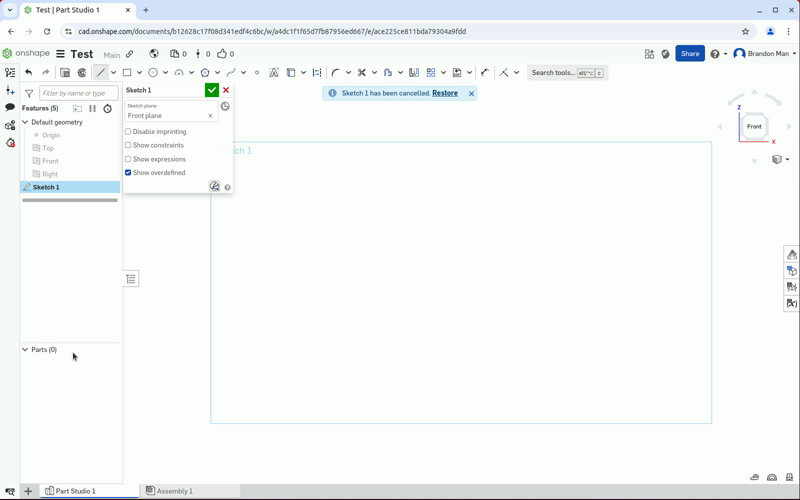
mouse_move(348, 282)
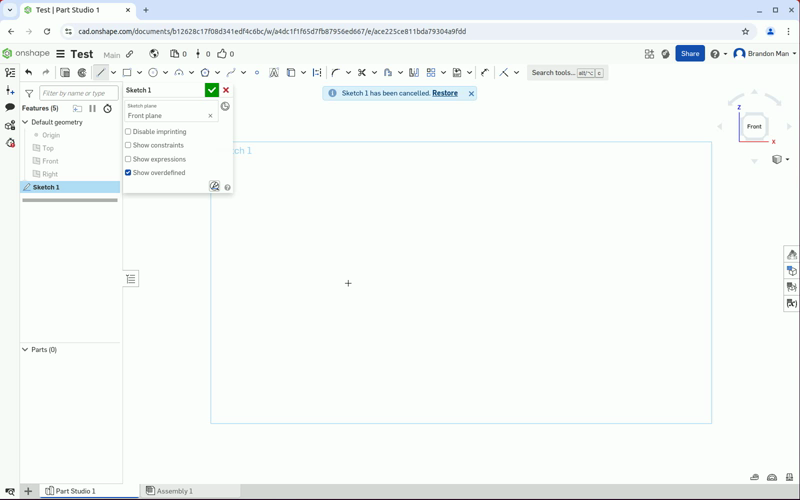
click(348, 282)
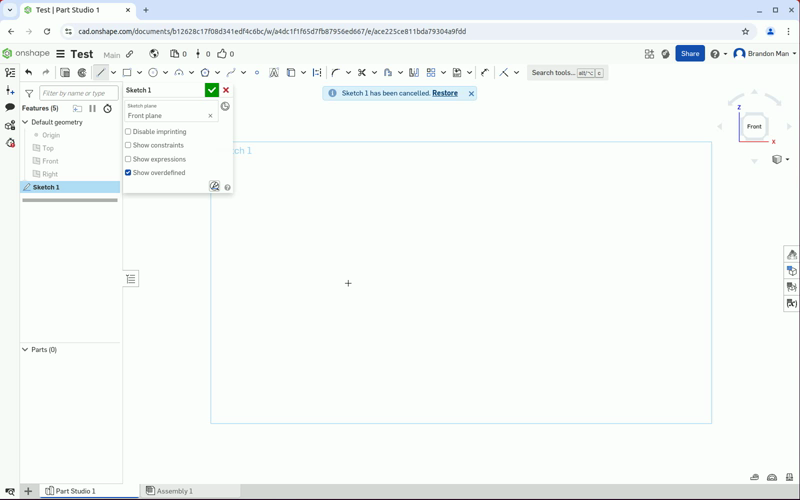
key_up(shift)
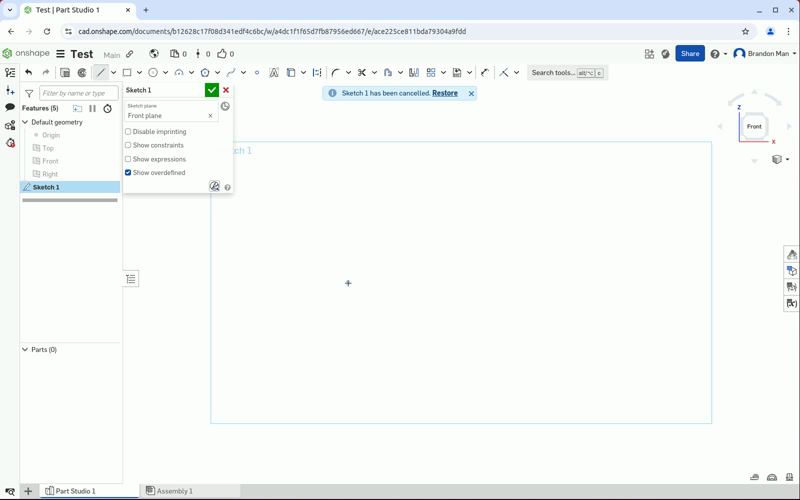
key_down(shift)
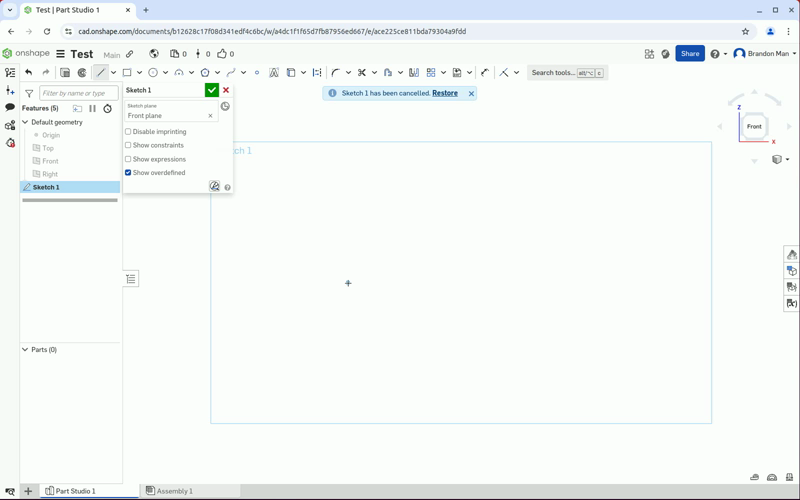
mouse_move(460, 282)
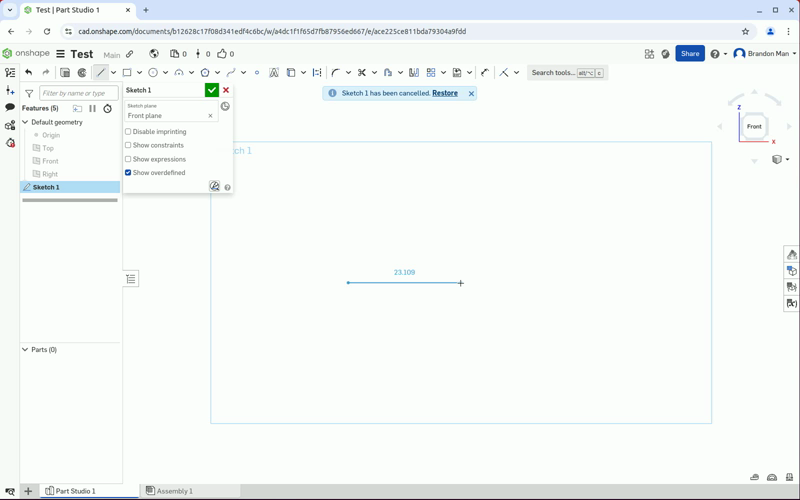
click(460, 282)
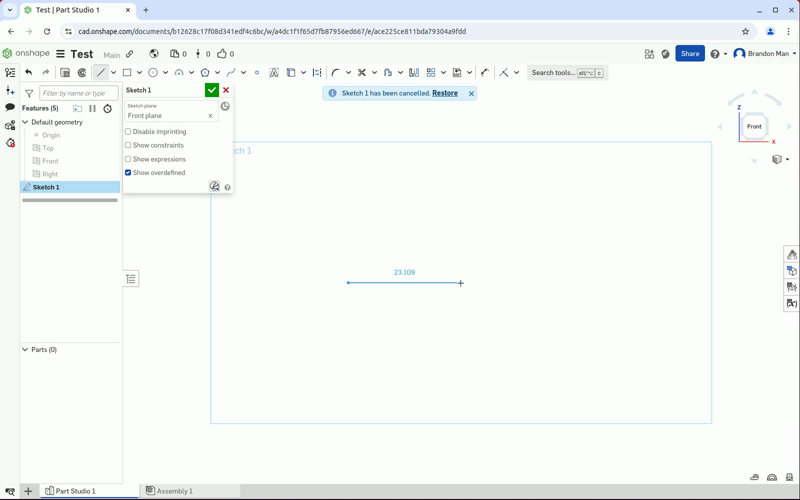
key_up(shift)
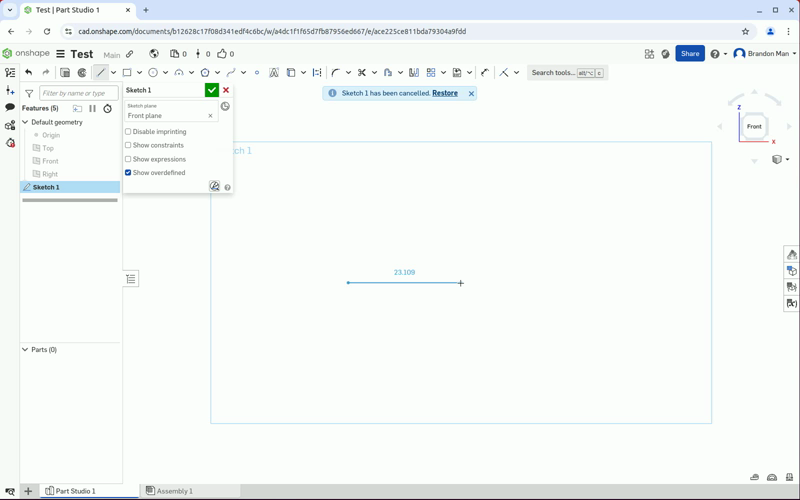
key_down(shift)
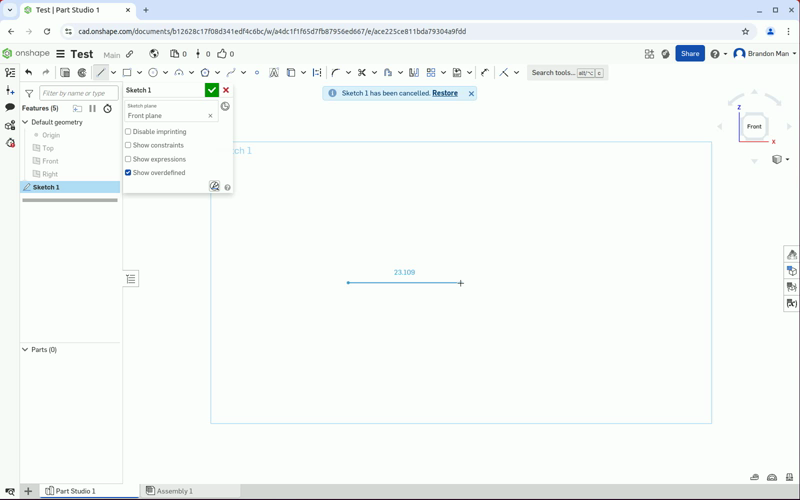
mouse_move(348, 245)
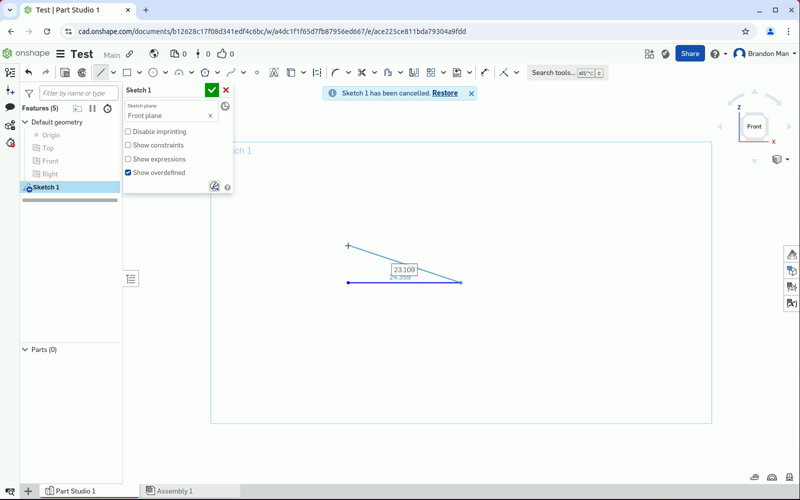
click(348, 245)
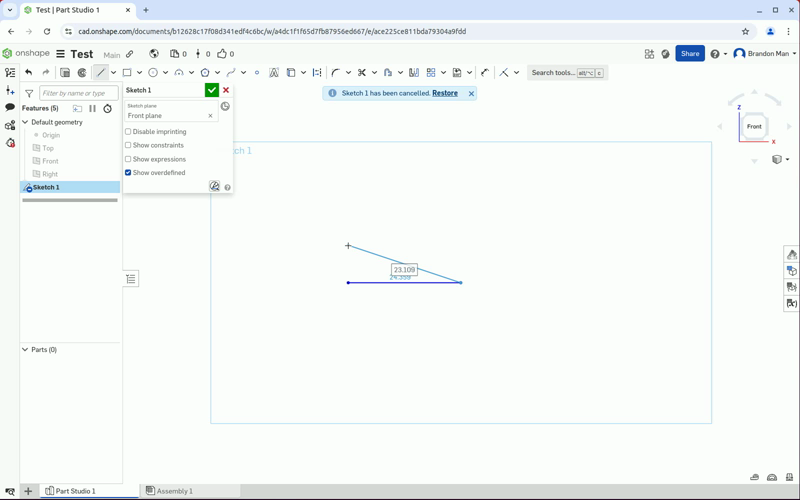
key_up(shift)
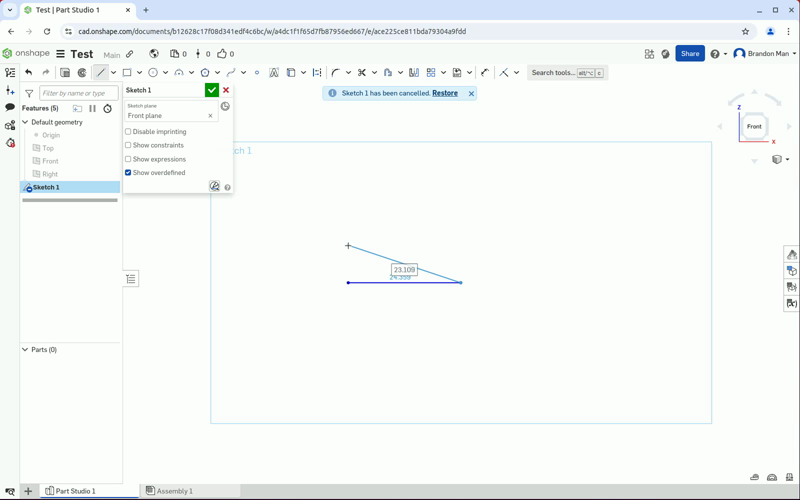
mouse_move(378, 245)
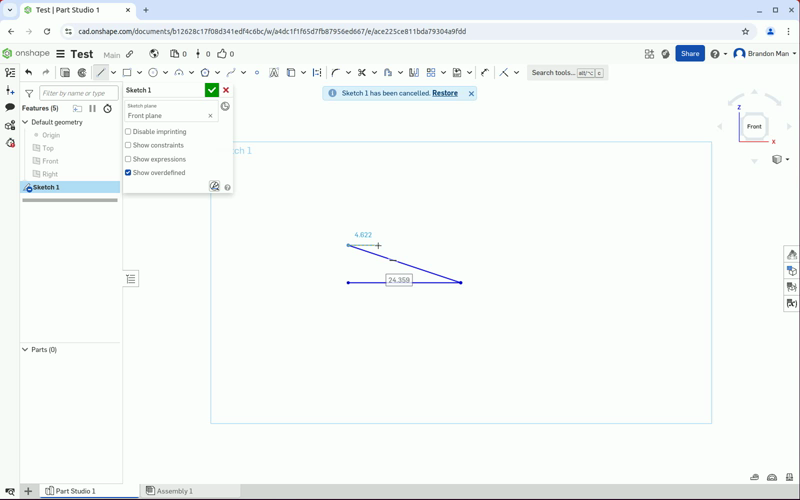
key_down(shift)
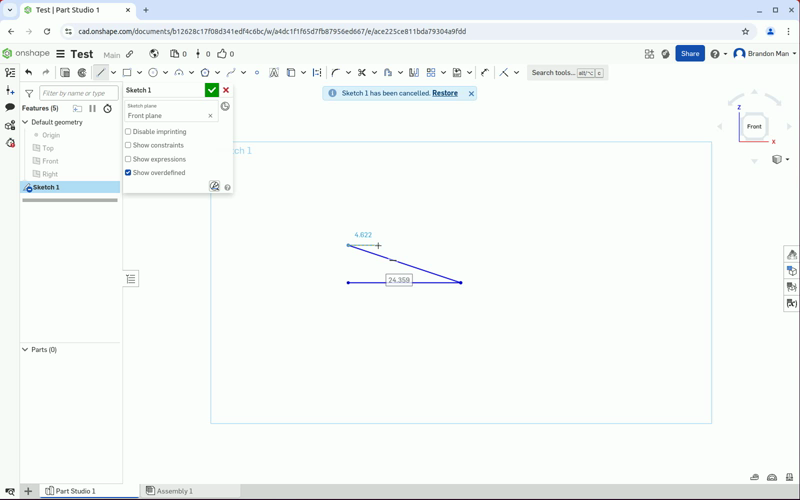
mouse_move(348, 282)
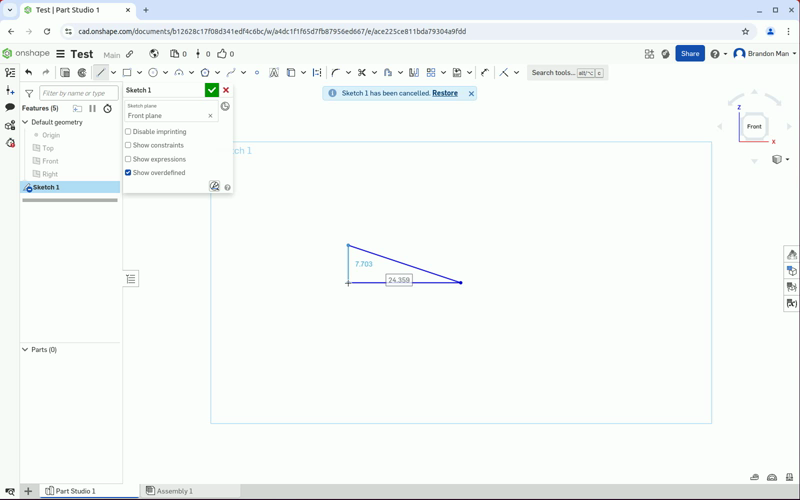
key_up(shift)
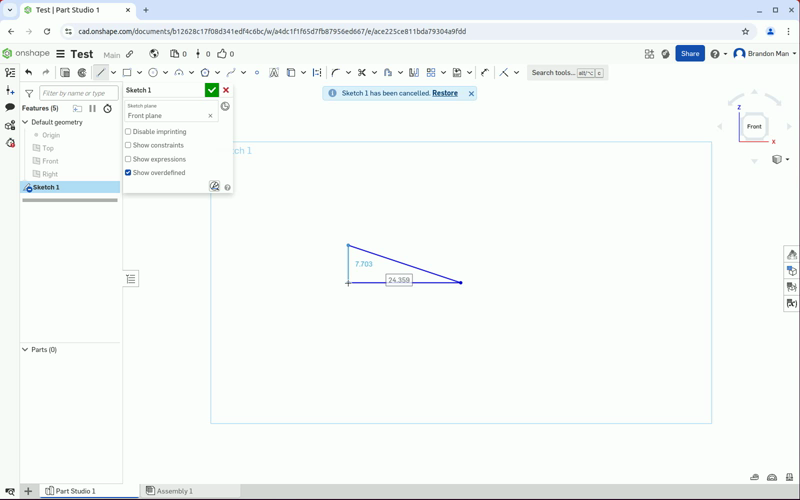
click(348, 282)
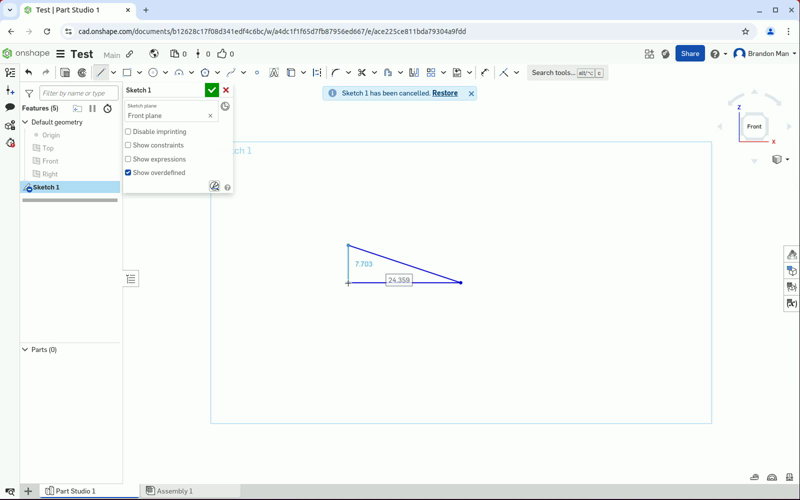
key(esc)
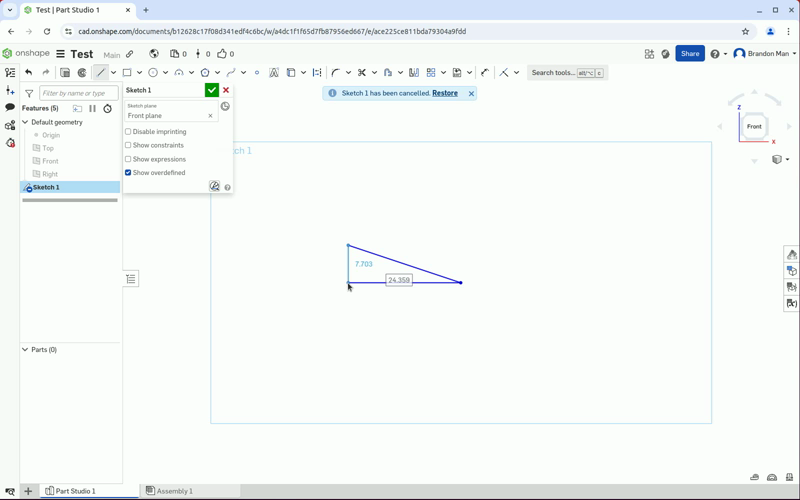
mouse_move(367, 264)
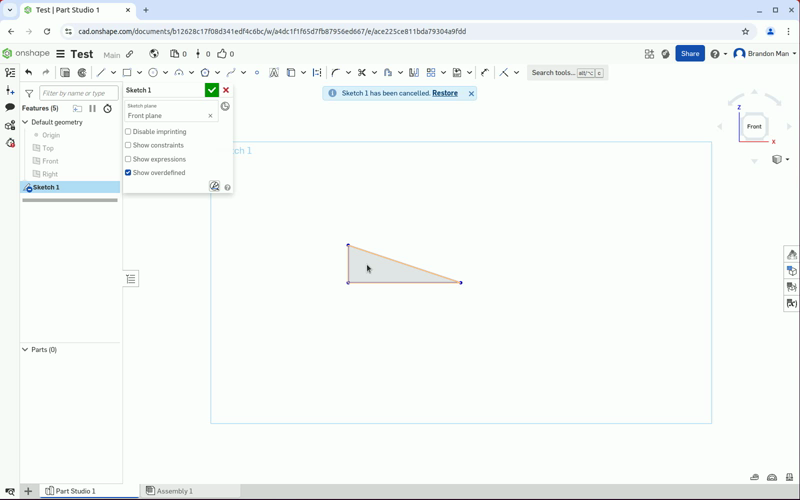
click(367, 264)
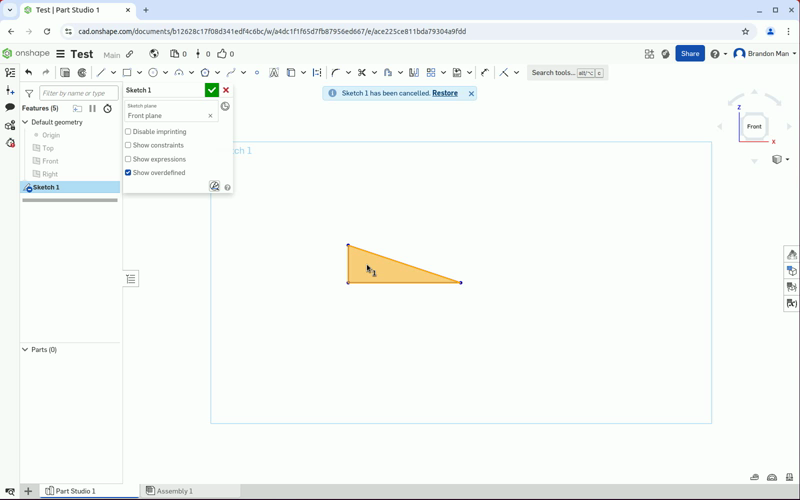
mouse_move(73, 352)
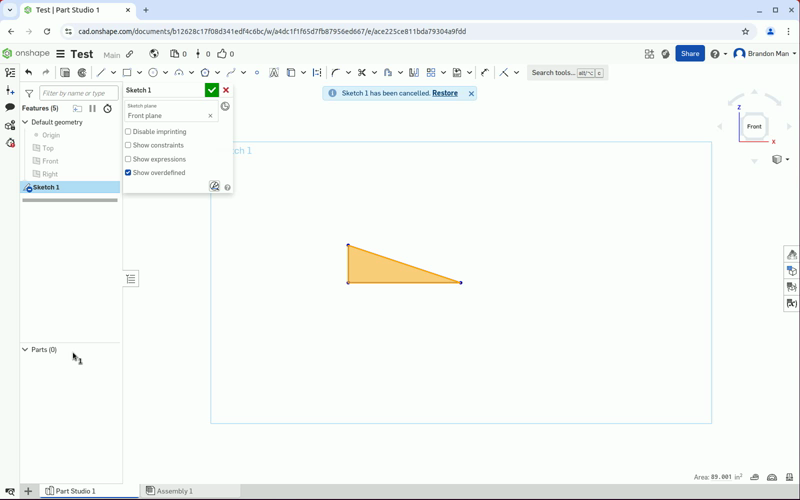
key(shift+y)
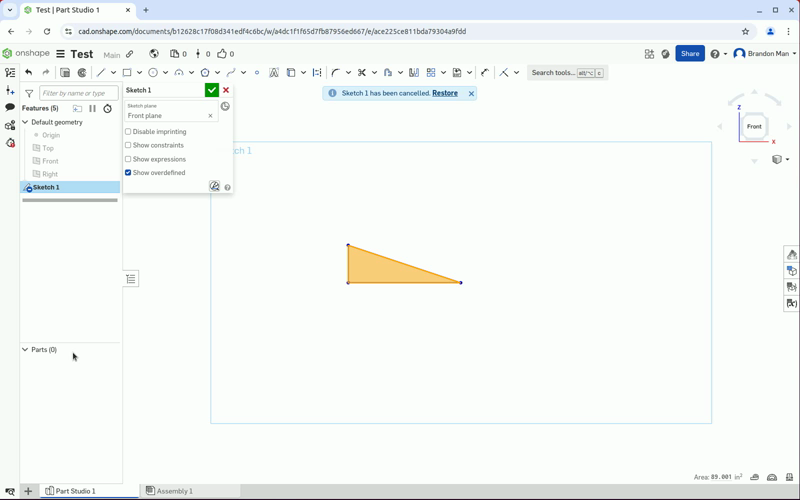
key(shift+e)
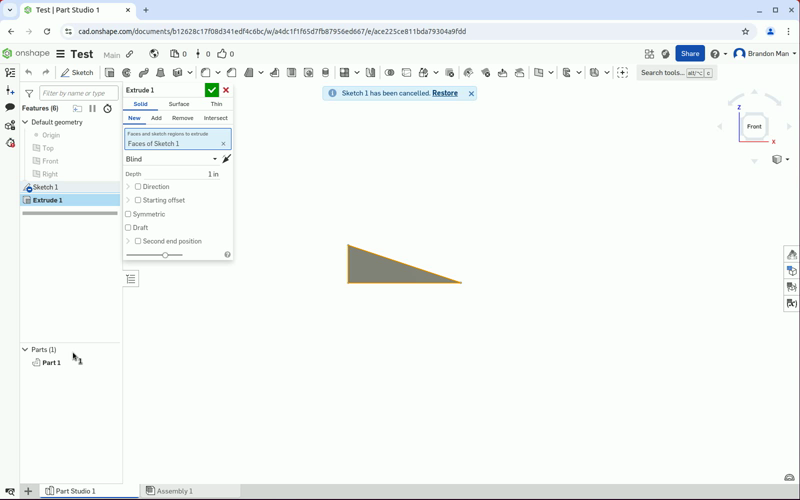
mouse_move(143, 106)
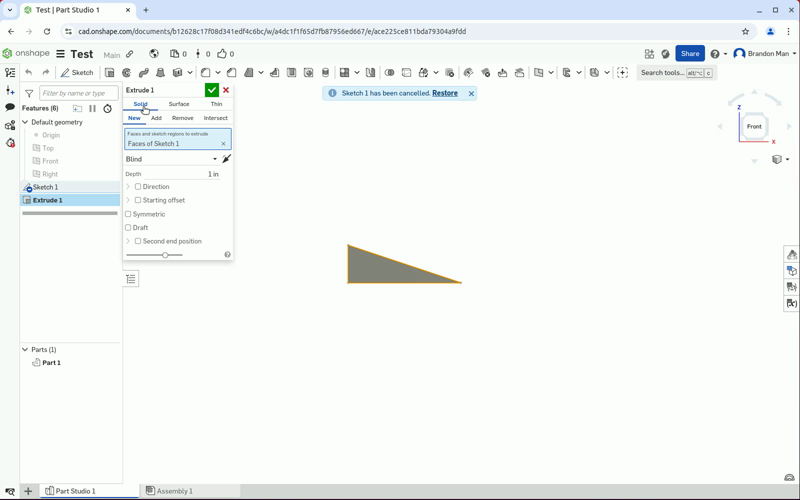
click(143, 106)
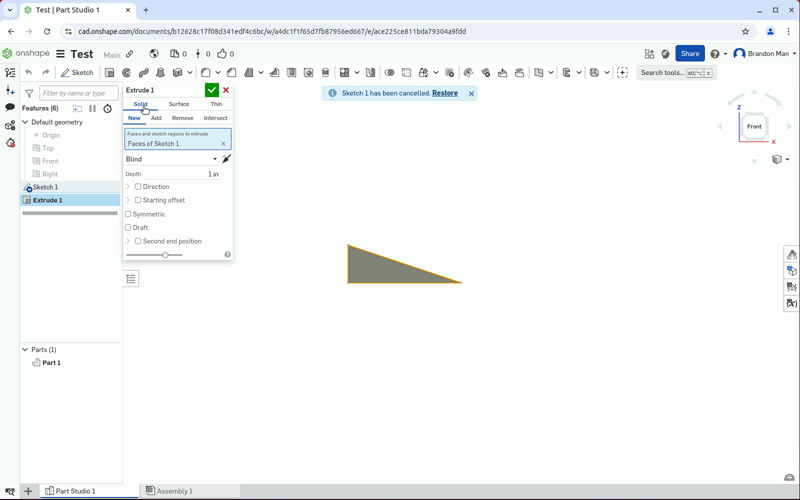
mouse_move(137, 120)
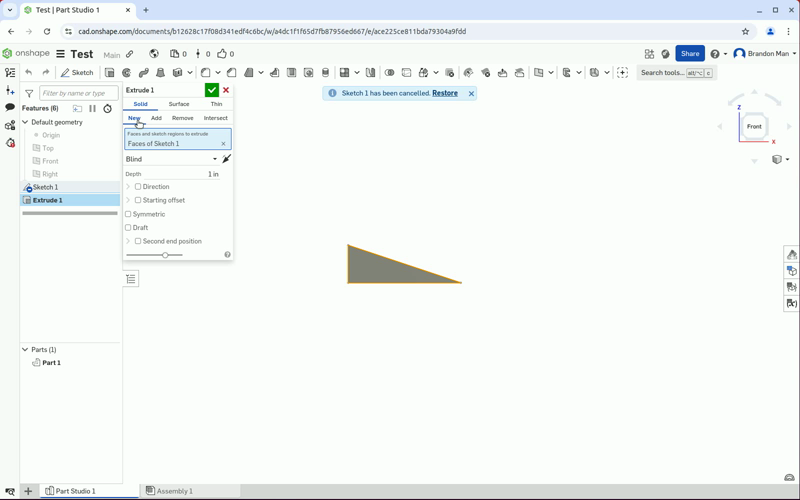
click(137, 120)
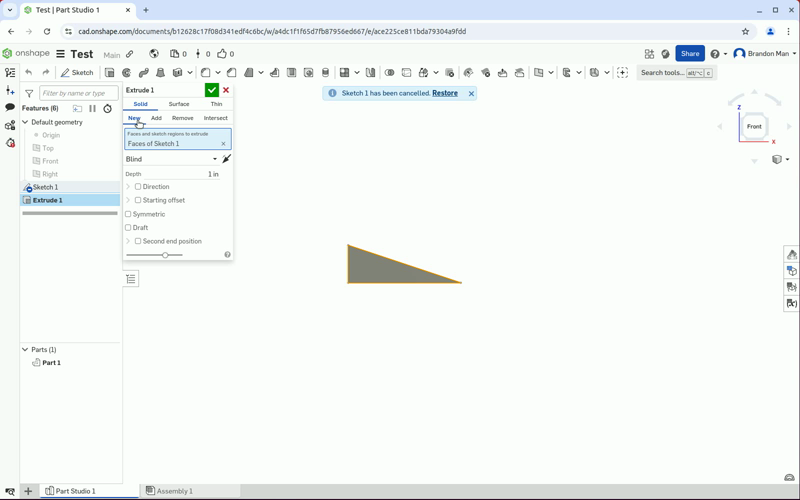
key(tab, 4)
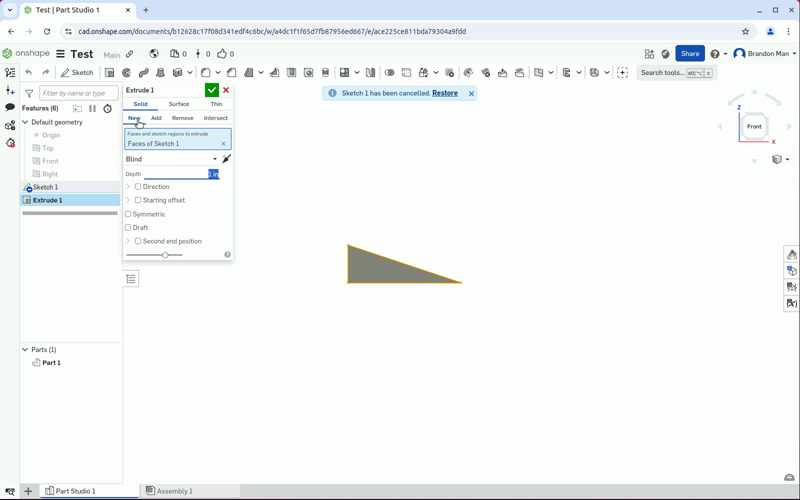
text(7.703)
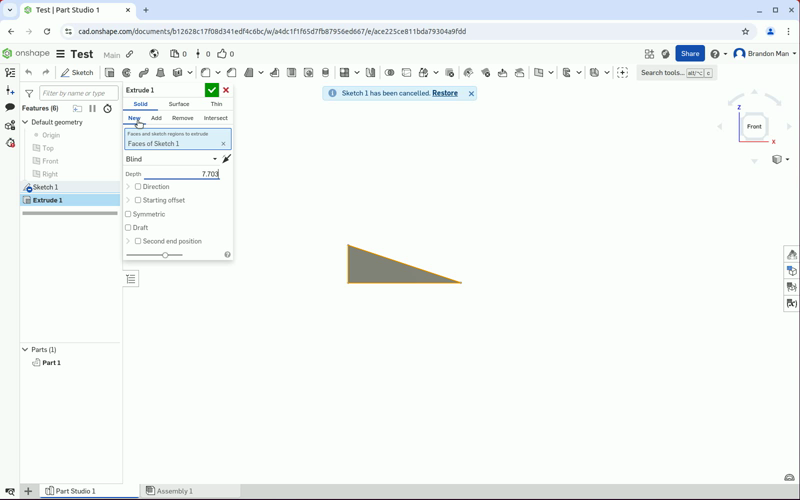
key(enter)
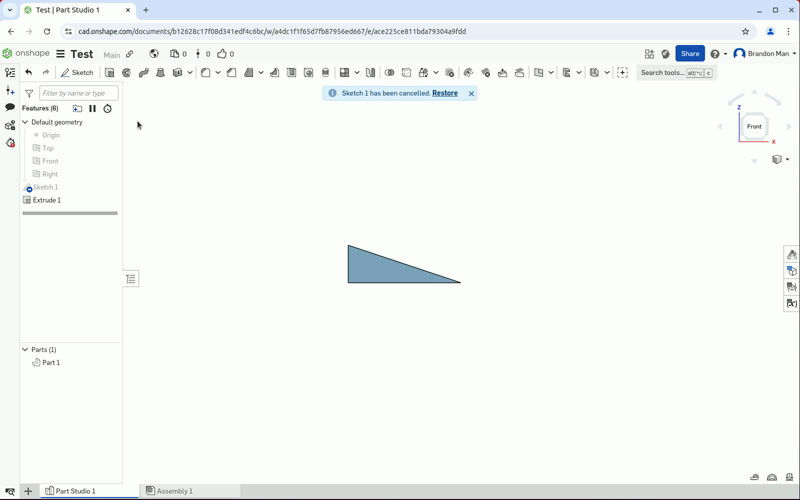
key(shift+h)
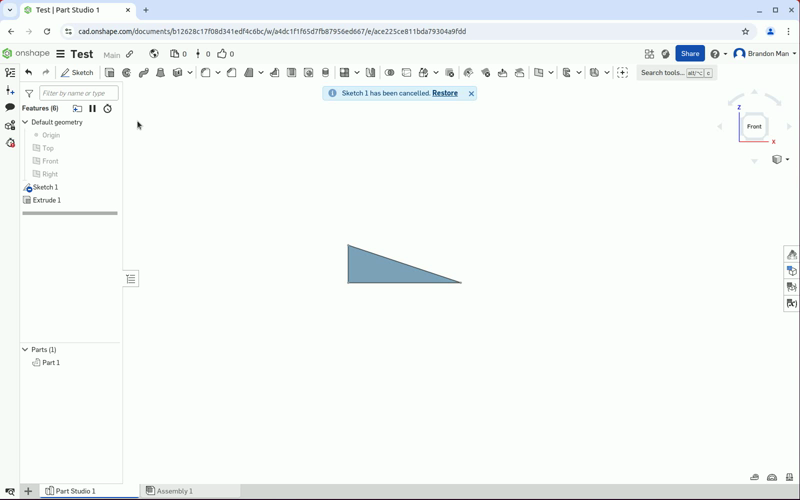
key(shift+h)
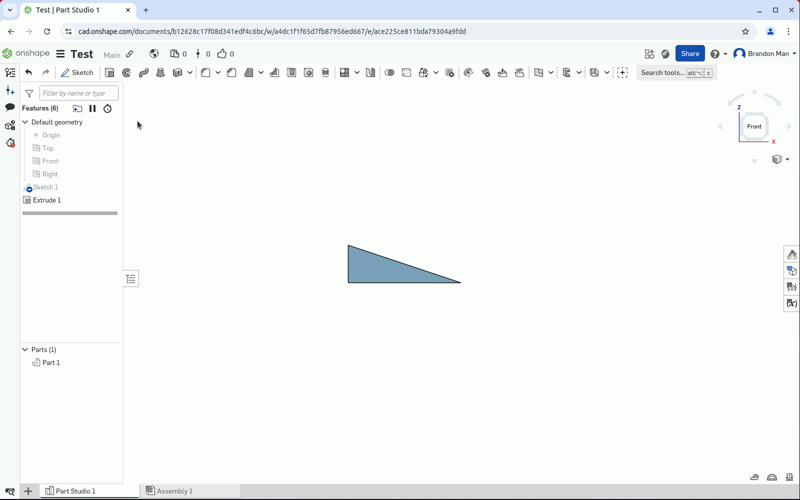
mouse_move(73, 189)
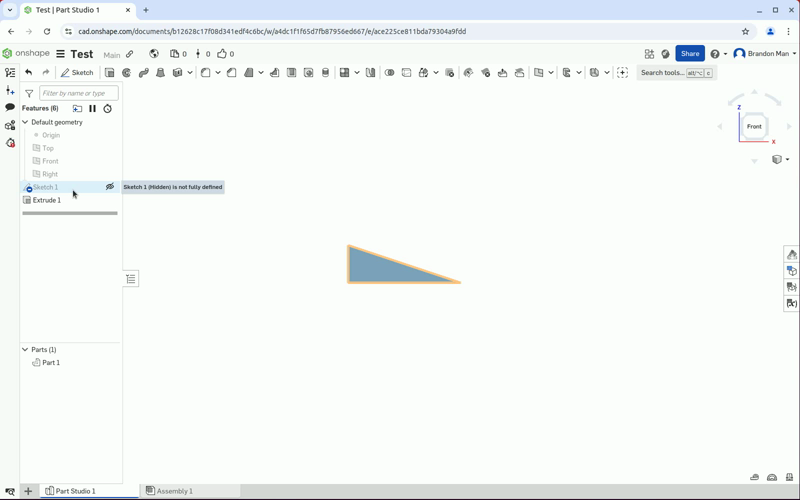
click(73, 189)
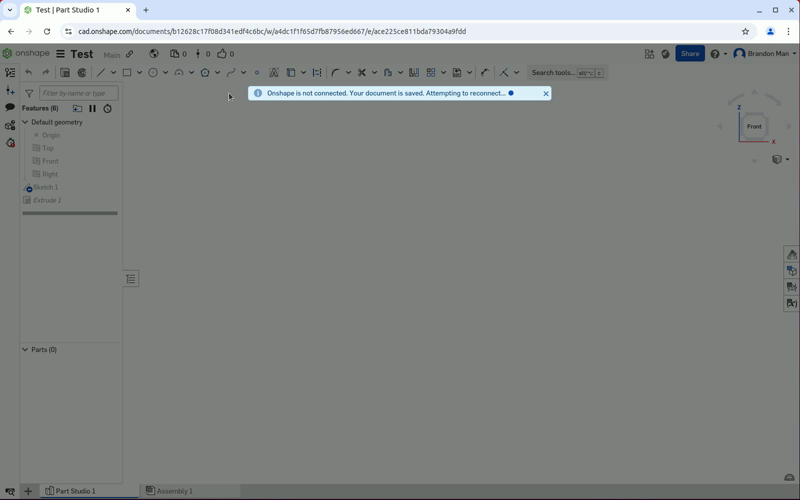
mouse_move(229, 92)
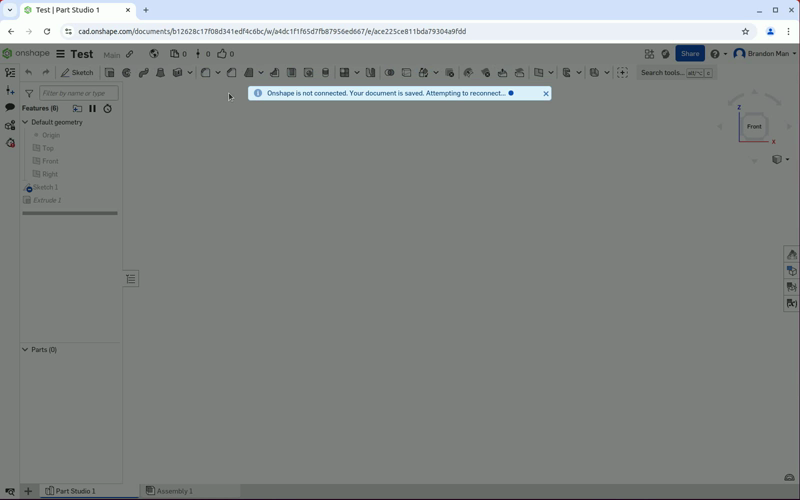
click(229, 92)
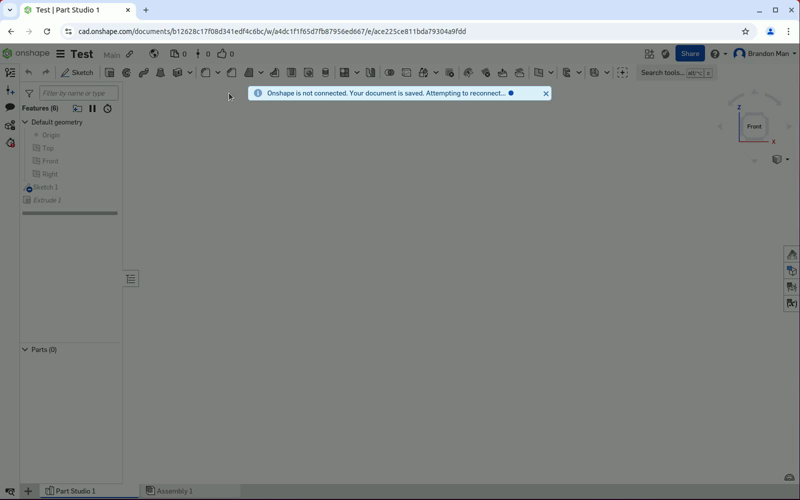
mouse_move(73, 352)
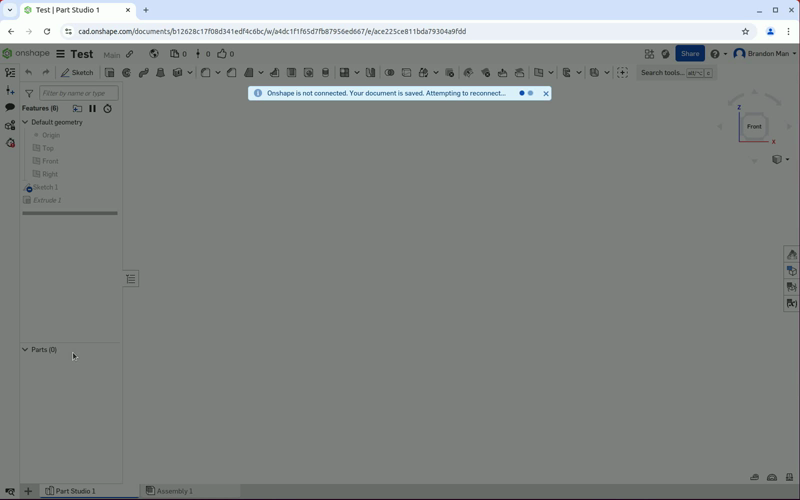
key(y)
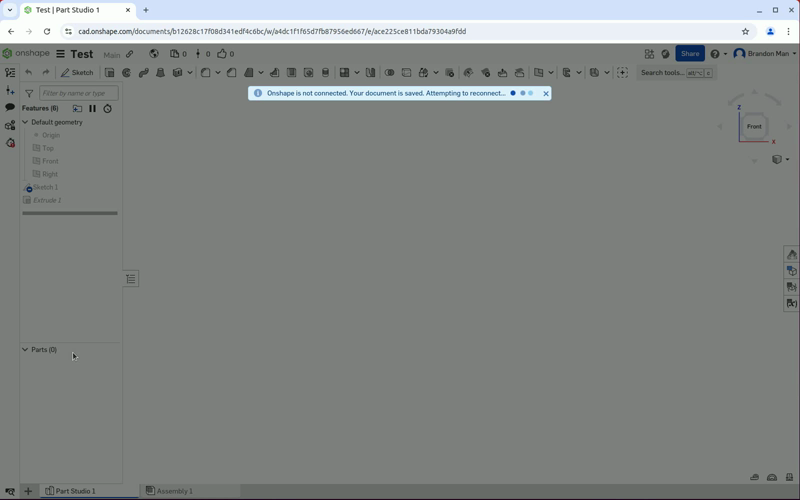
key(shift+p)
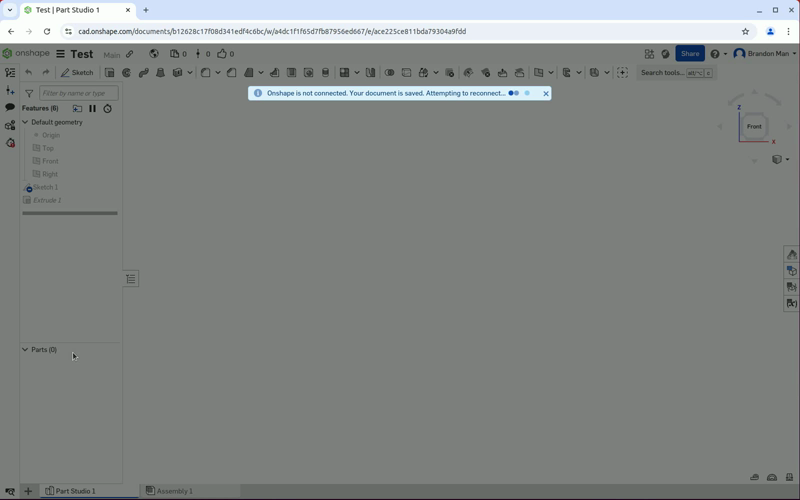
key(space)
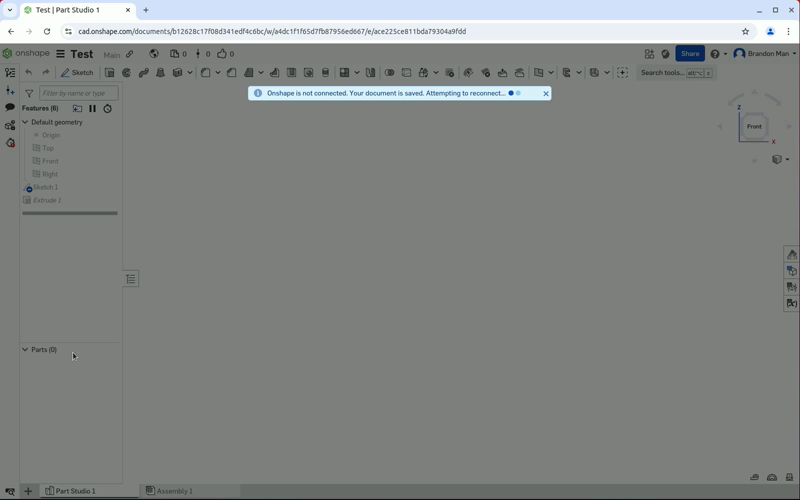
key_down(shift)
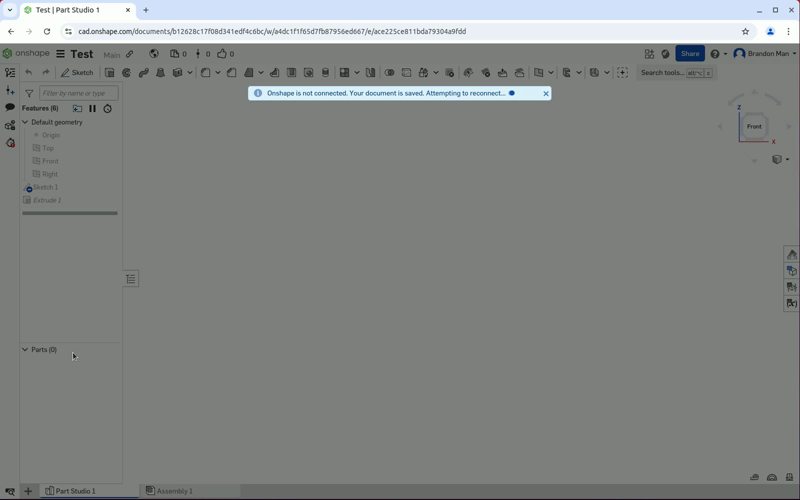
key(left)
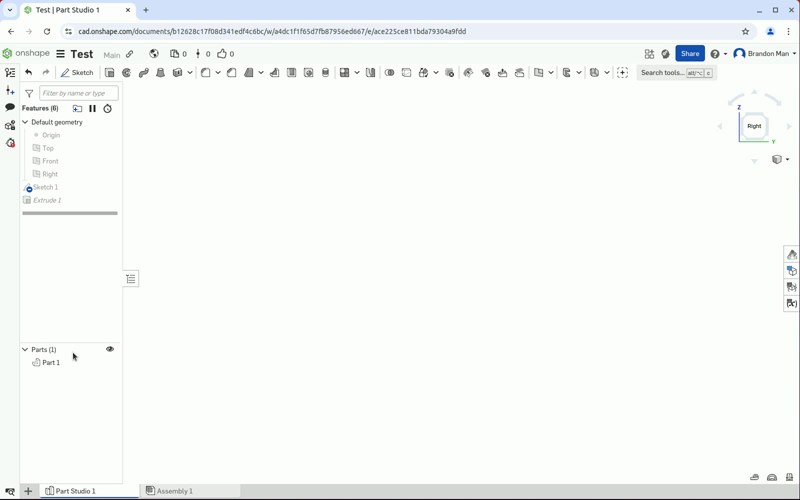
key_up(shift)
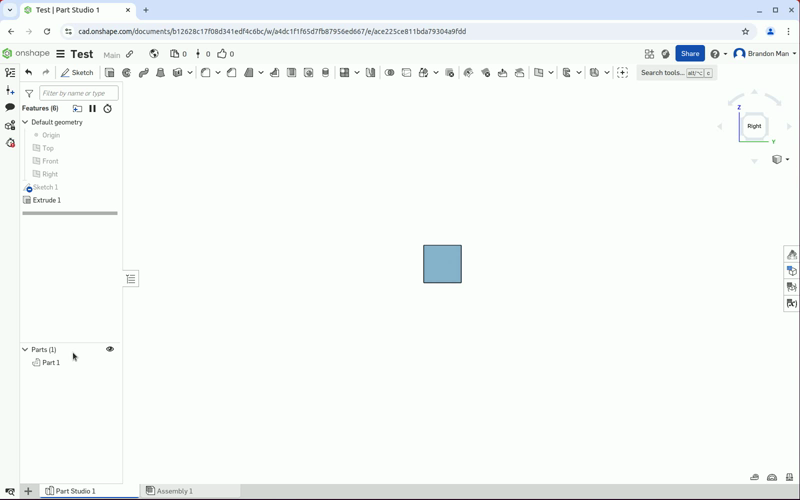
mouse_move(73, 352)
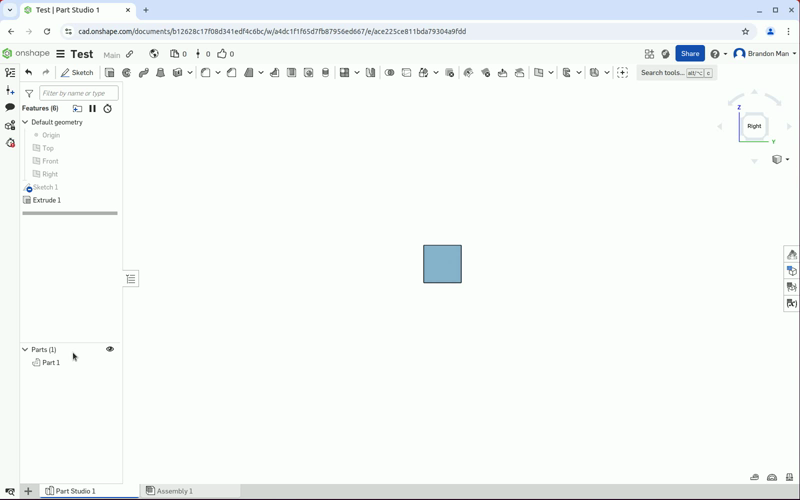
key(shift+y)
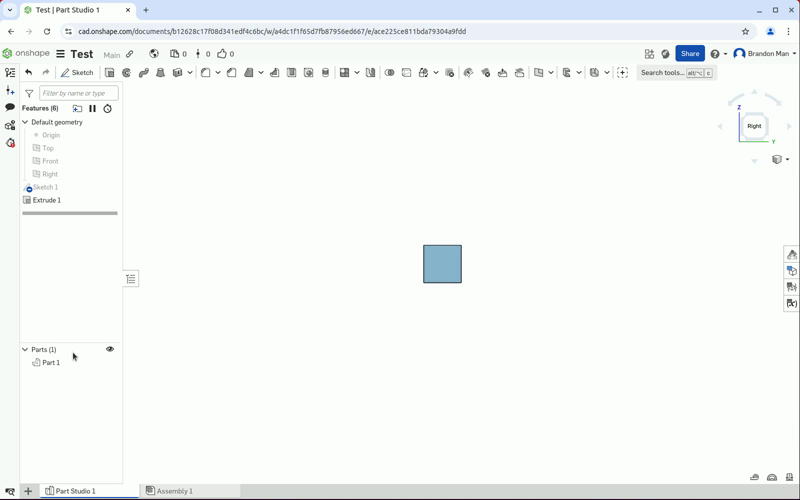
mouse_move(541, 75)
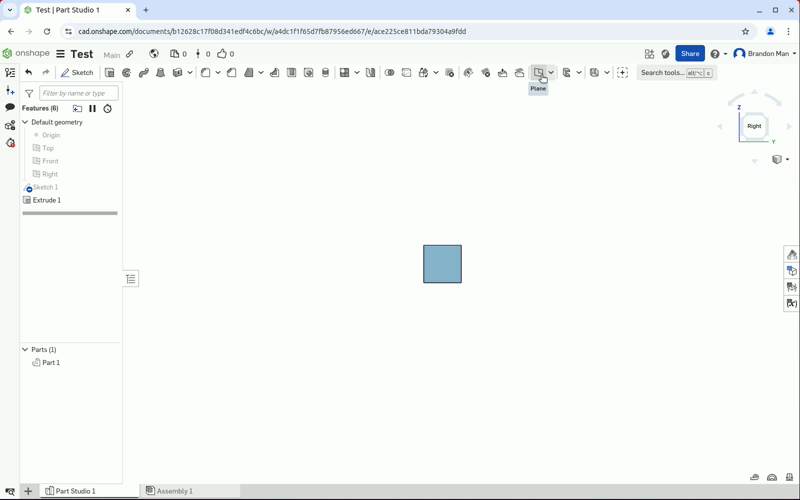
click(541, 75)
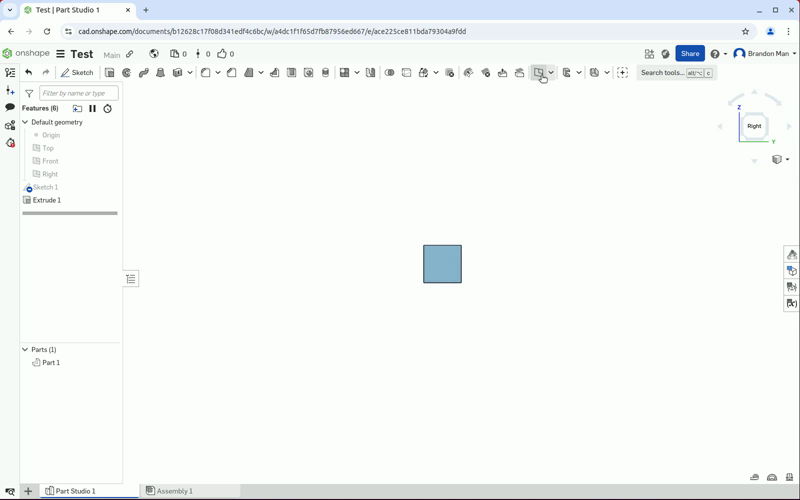
mouse_move(73, 176)
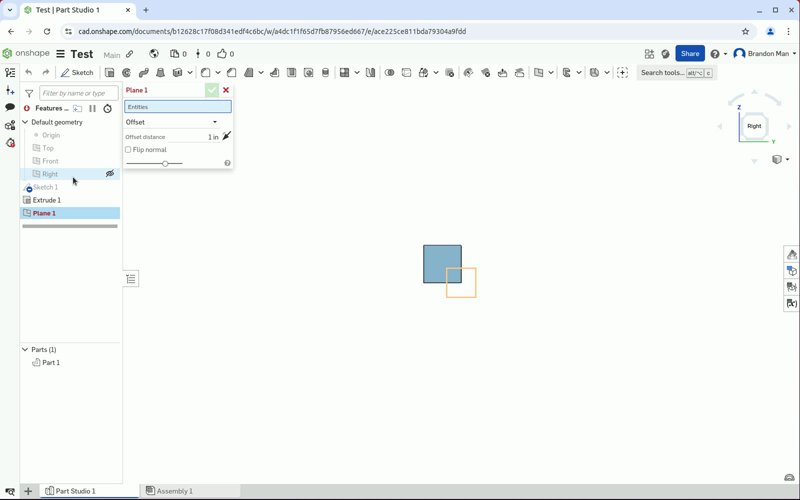
click(73, 176)
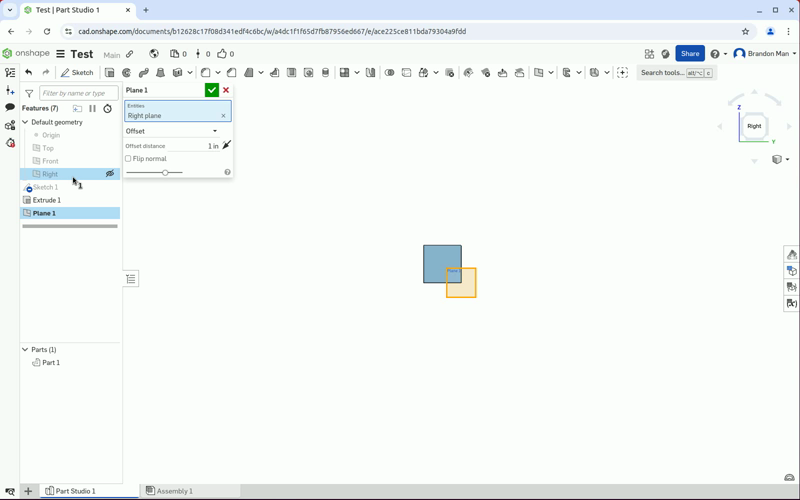
key(tab, 2)
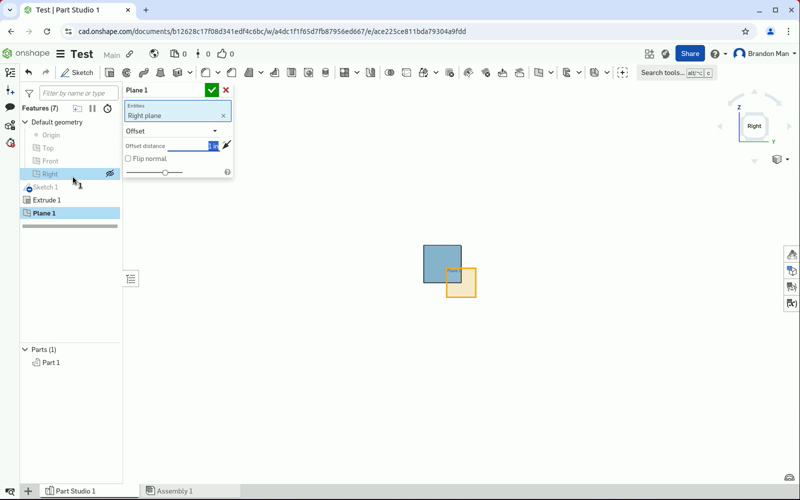
text(23.108)
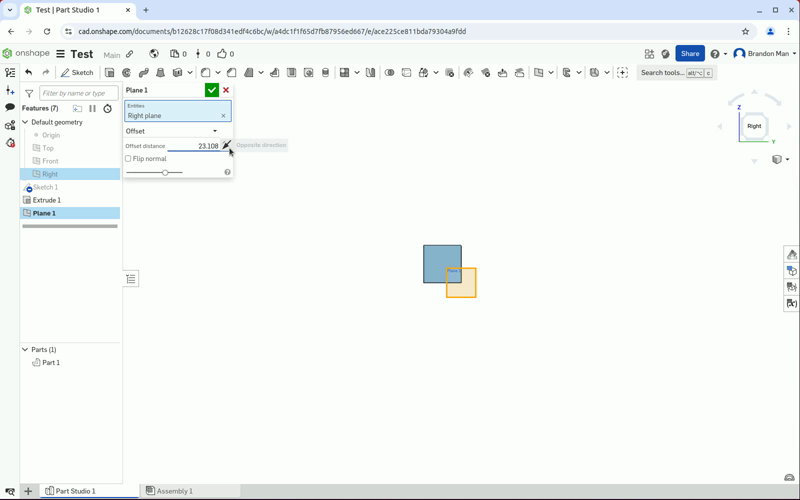
mouse_move(229, 147)
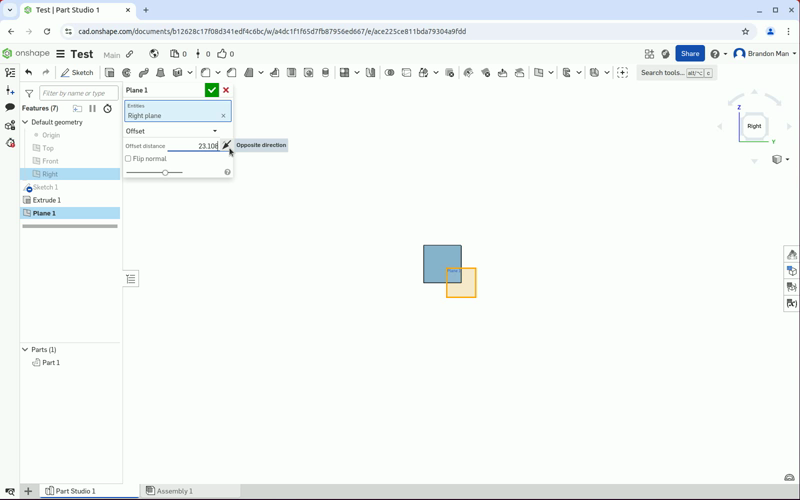
click(229, 147)
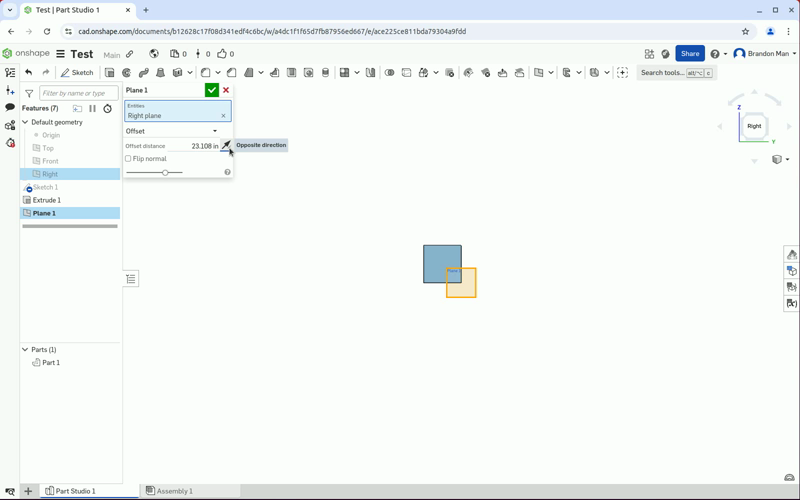
key(enter, 2)
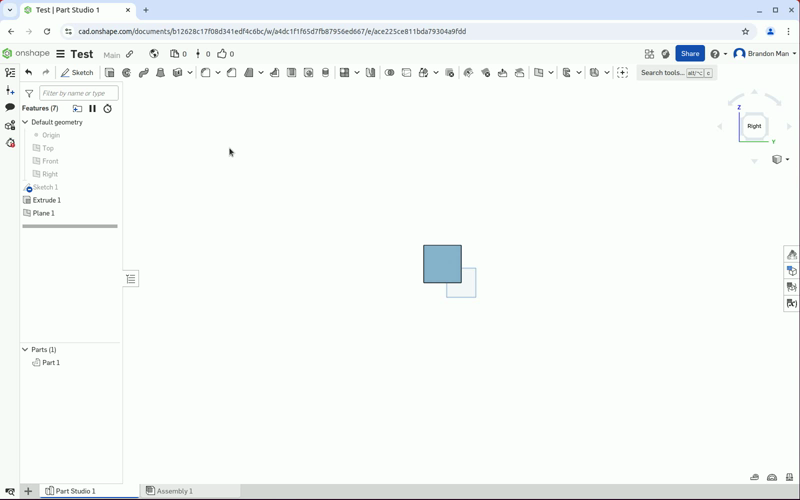
key(shift+s)
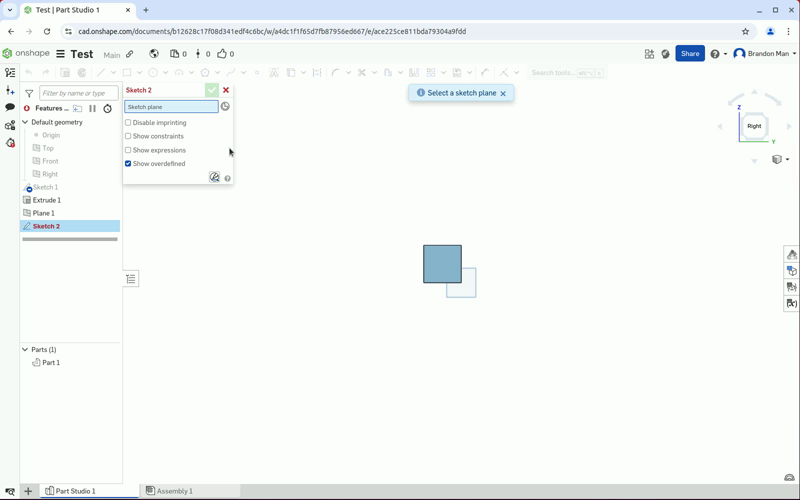
mouse_move(73, 215)
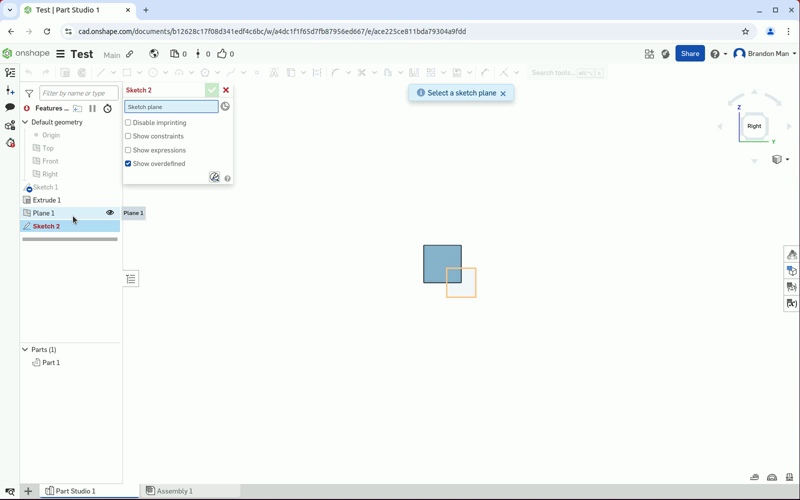
click(73, 215)
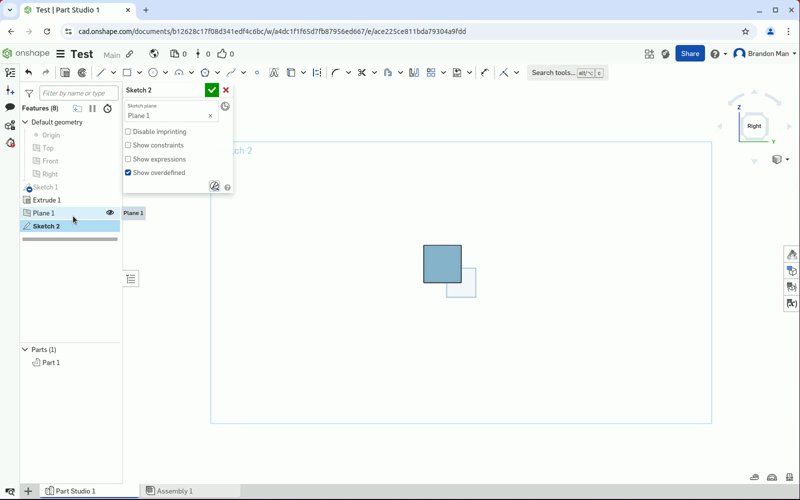
mouse_move(73, 352)
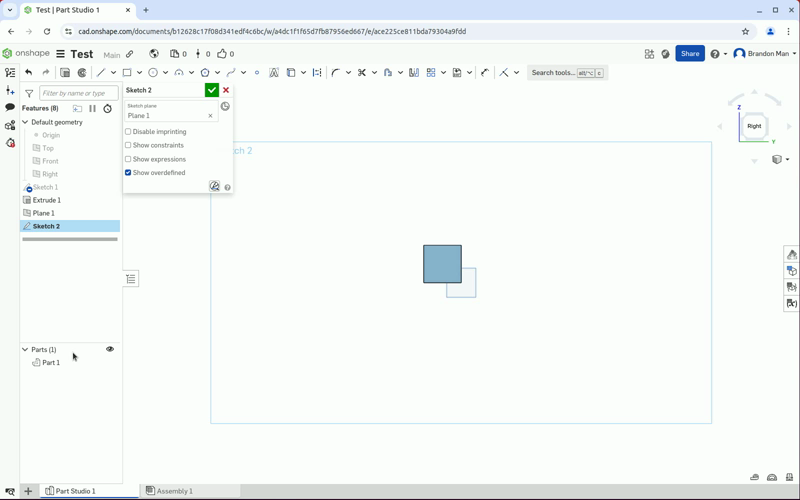
key(y)
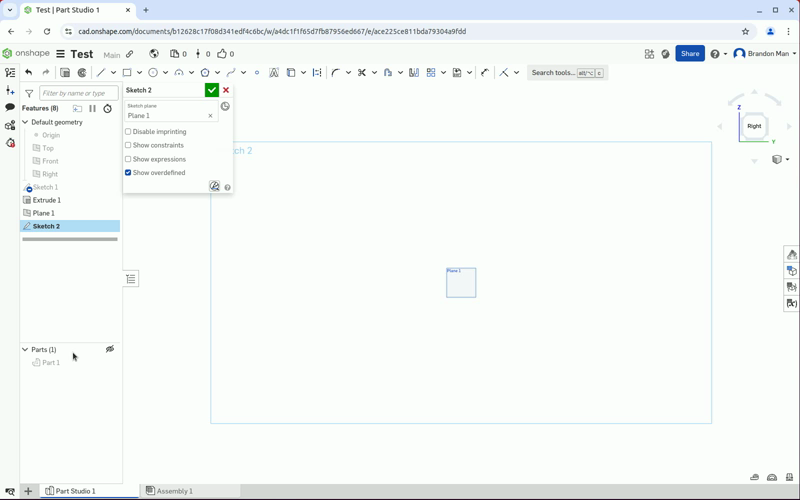
key(c)
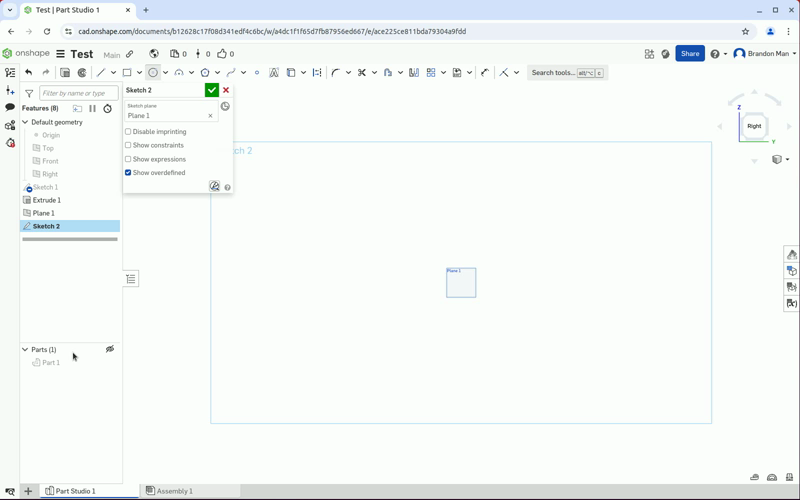
key_down(shift)
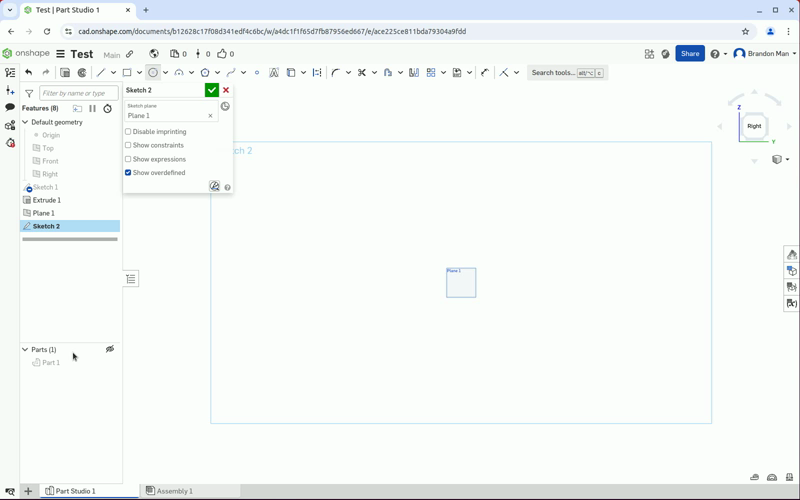
mouse_move(442, 264)
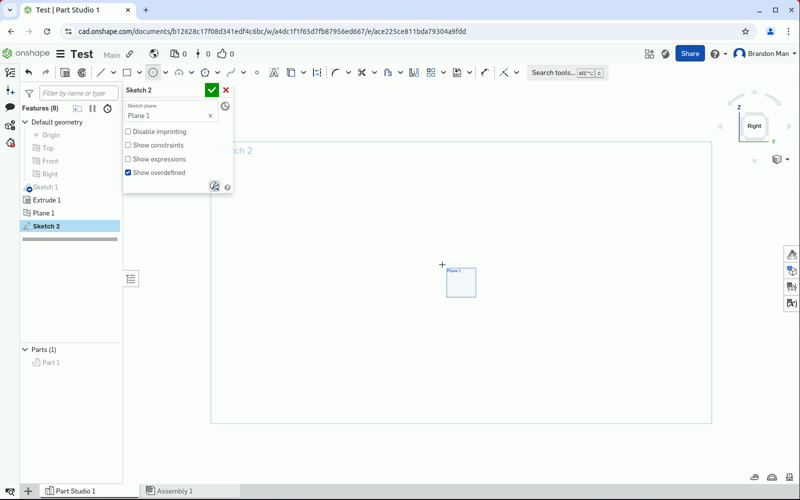
click(442, 264)
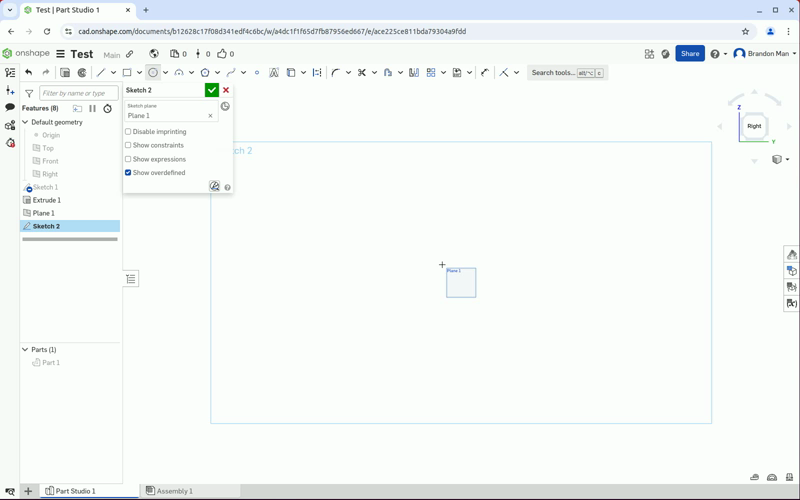
key_up(shift)
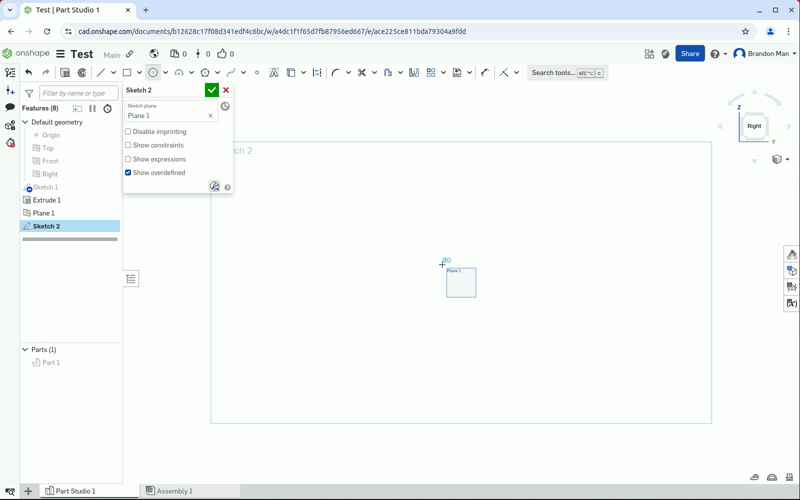
mouse_move(451, 264)
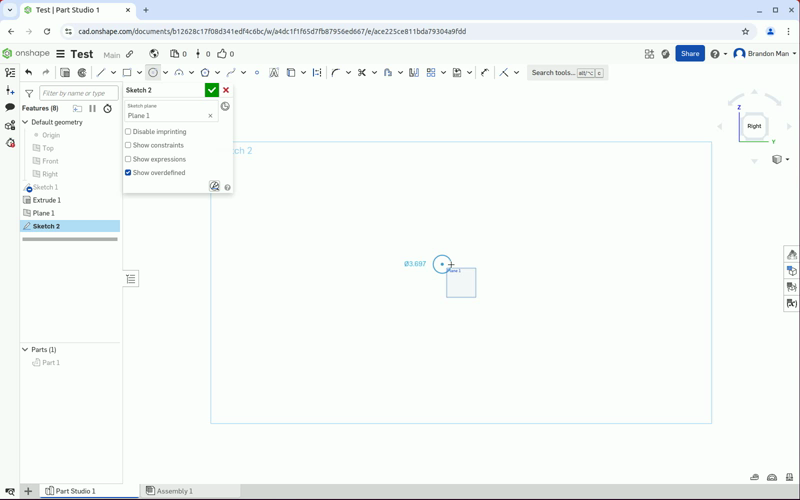
click(451, 264)
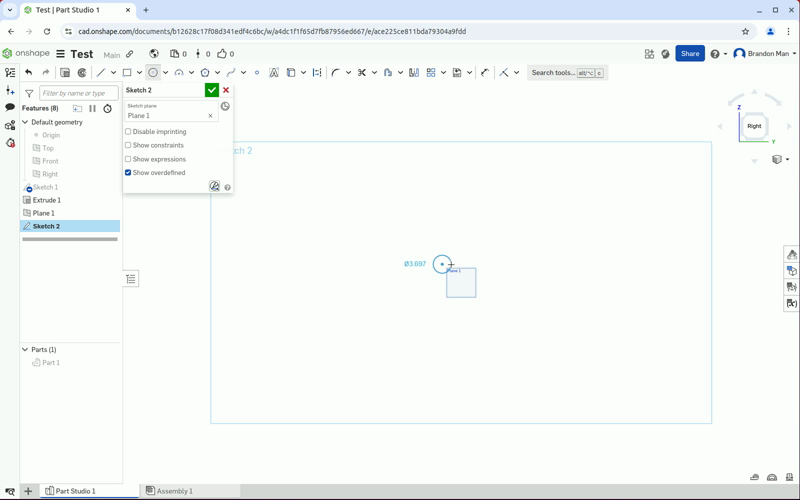
key(esc)
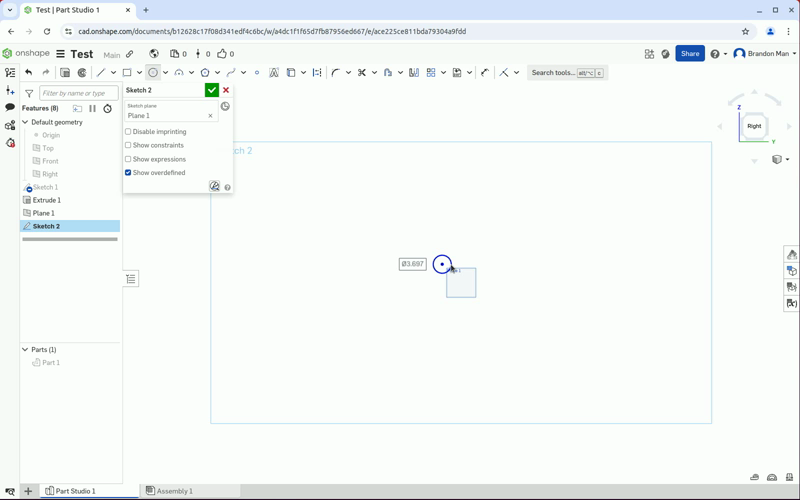
mouse_move(447, 265)
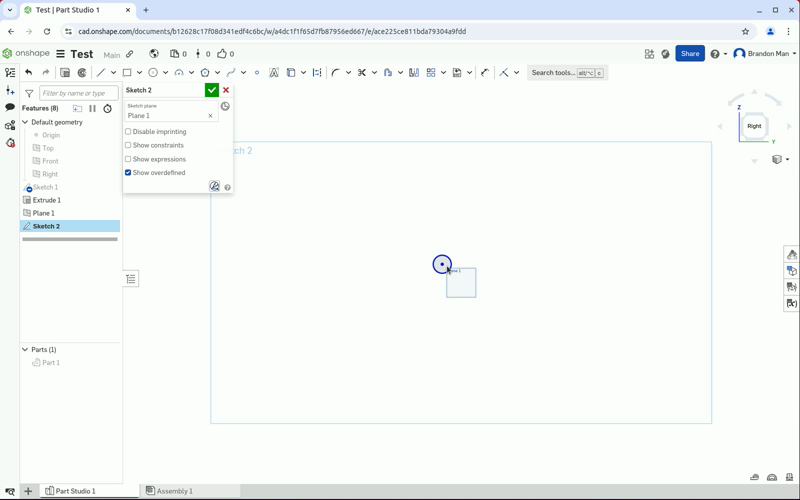
scroll(6)
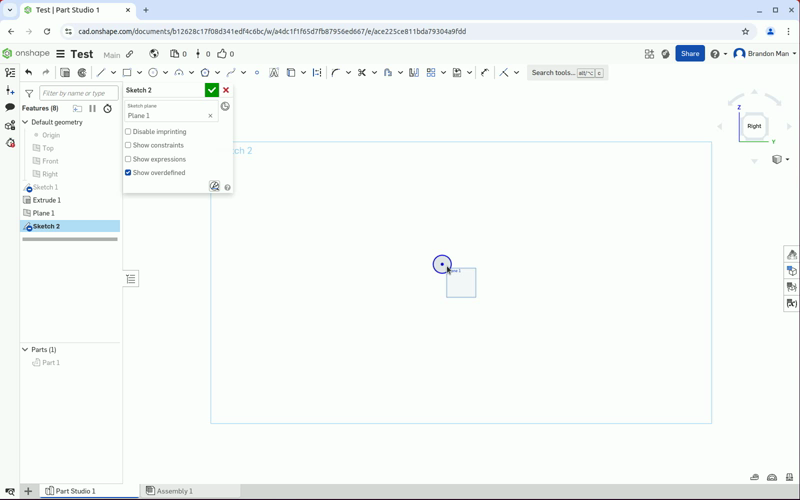
scroll(6)
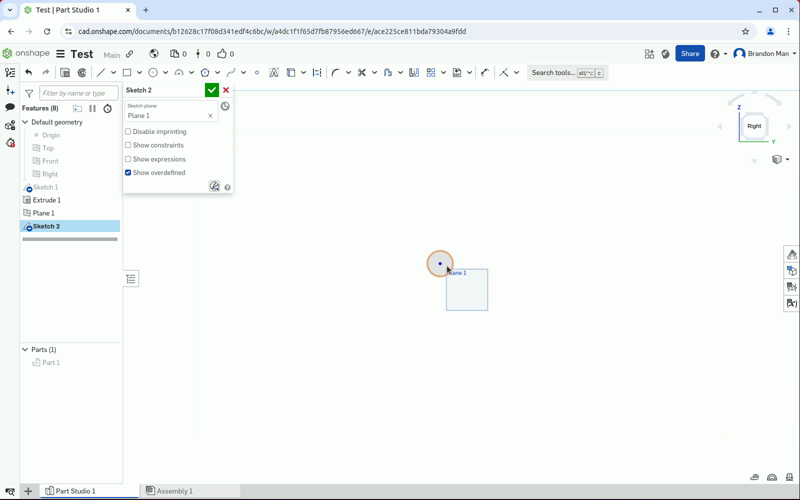
scroll(6)
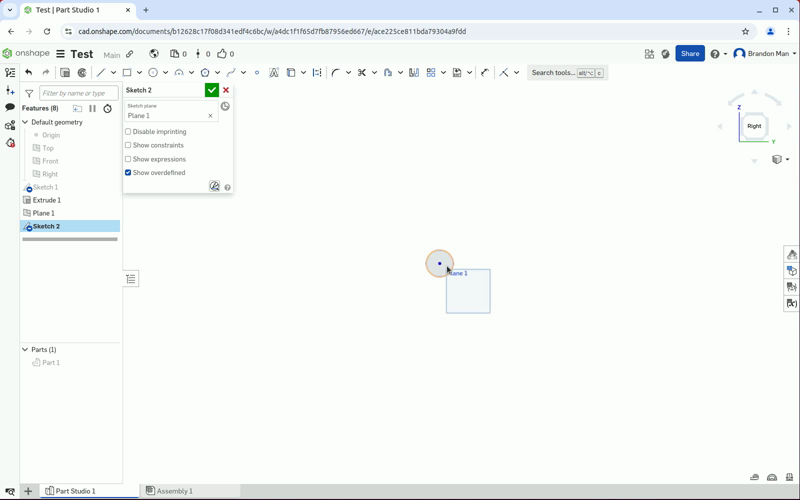
scroll(6)
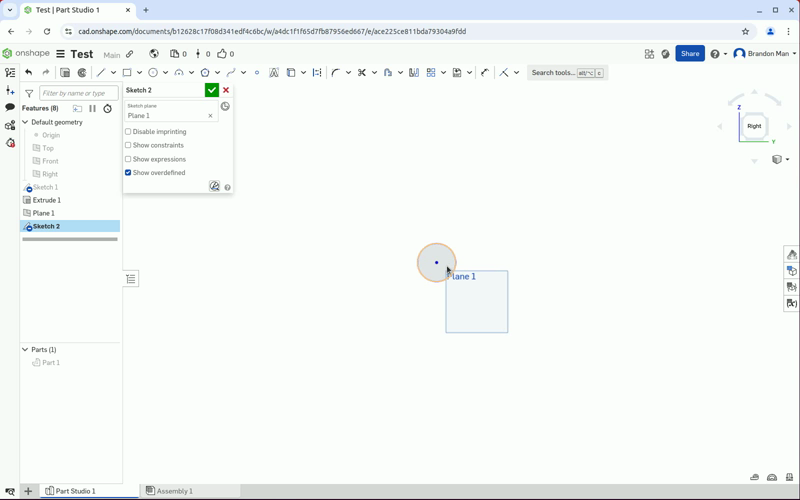
scroll(6)
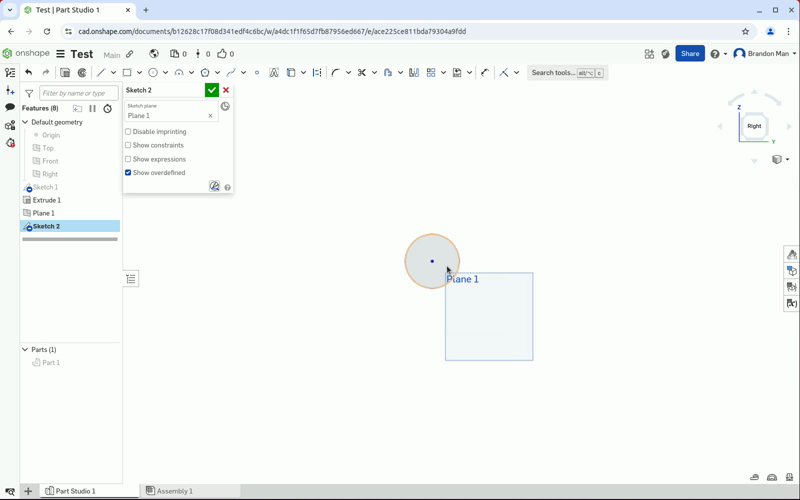
scroll(6)
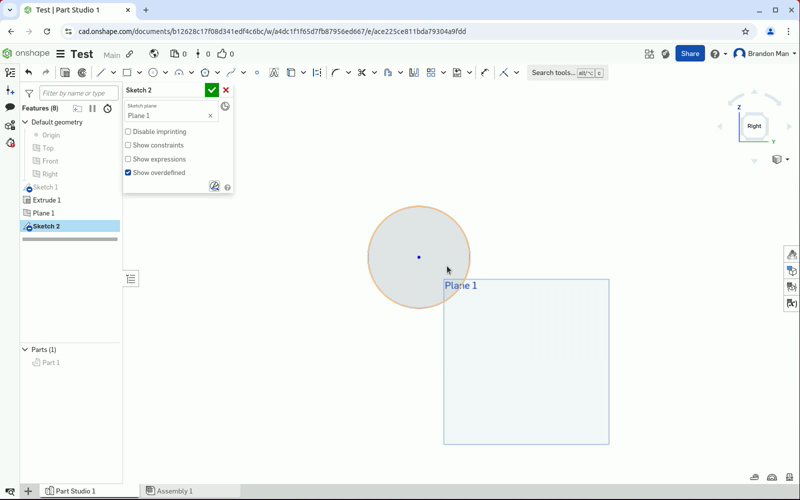
scroll(6)
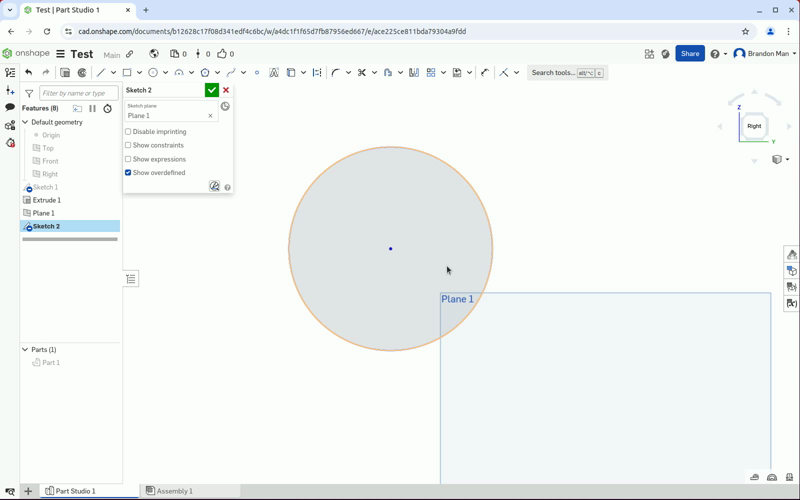
click(447, 265)
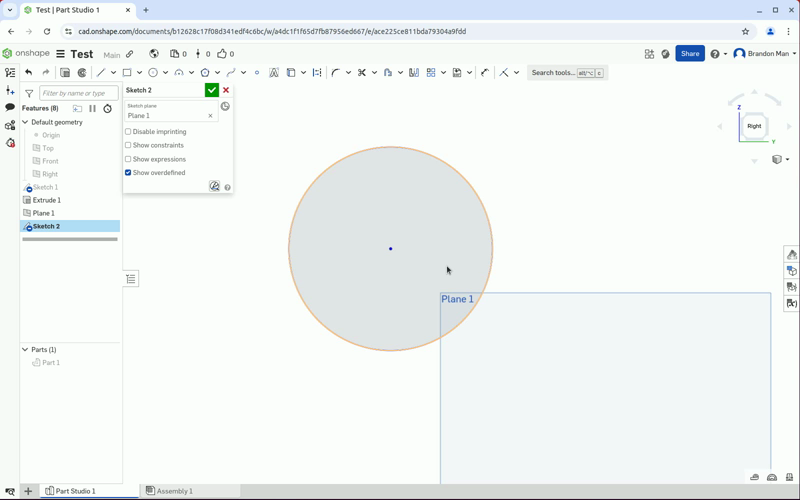
scroll(-6)
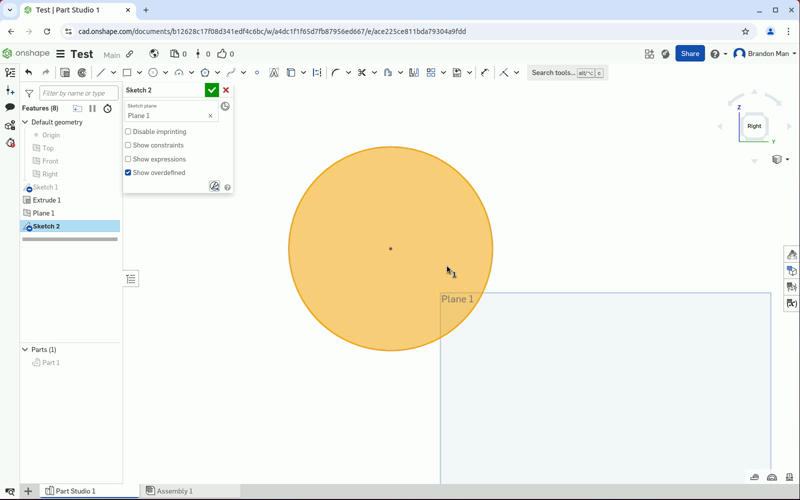
scroll(-6)
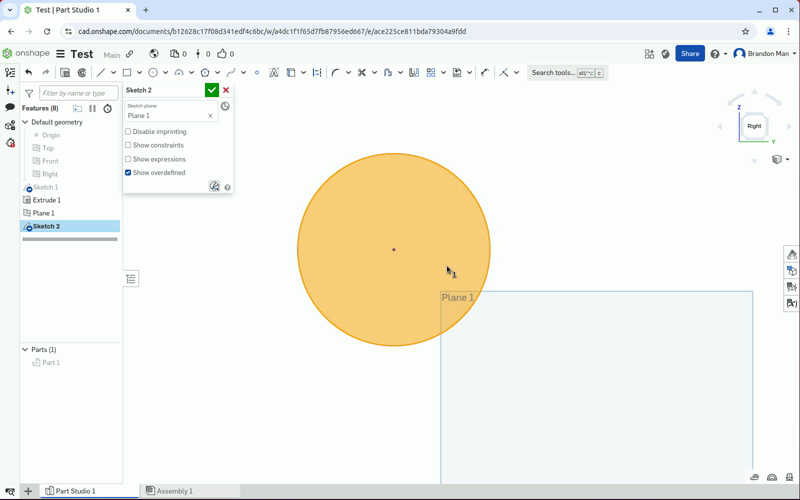
scroll(-6)
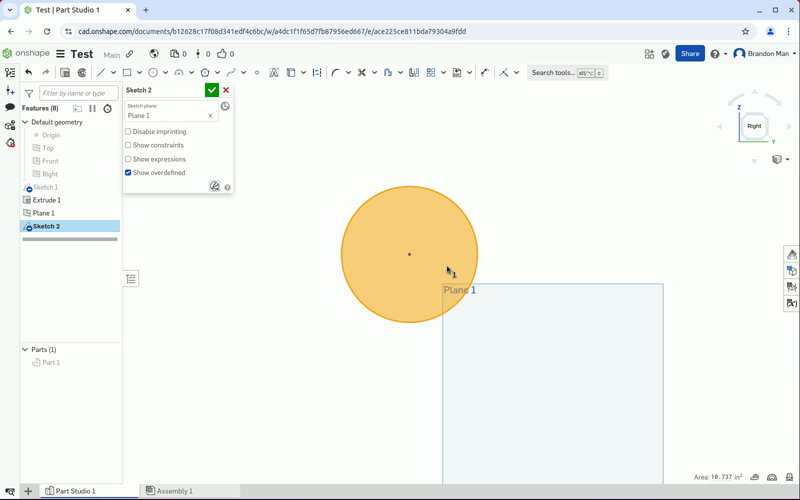
scroll(-6)
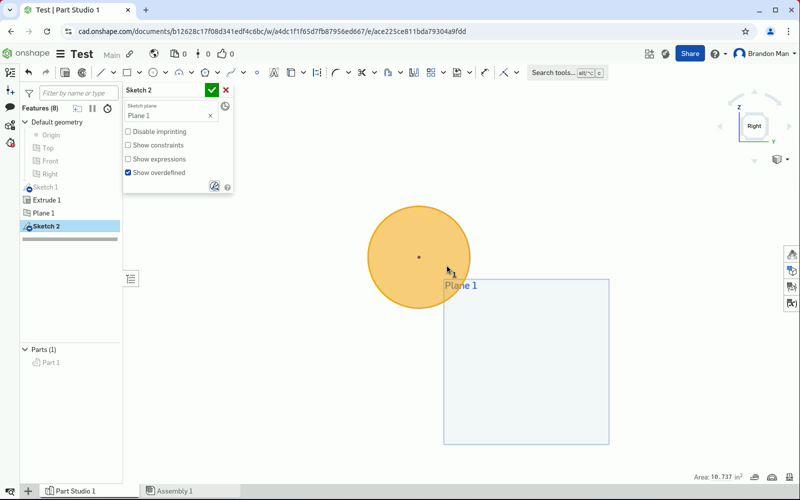
scroll(-6)
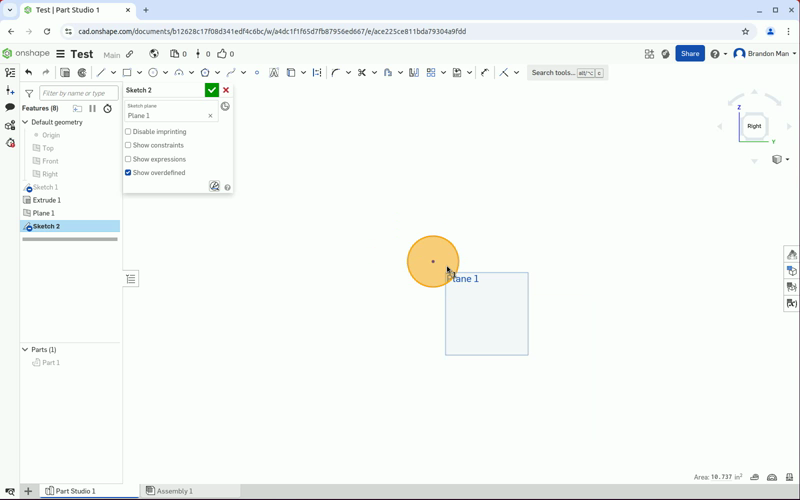
scroll(-6)
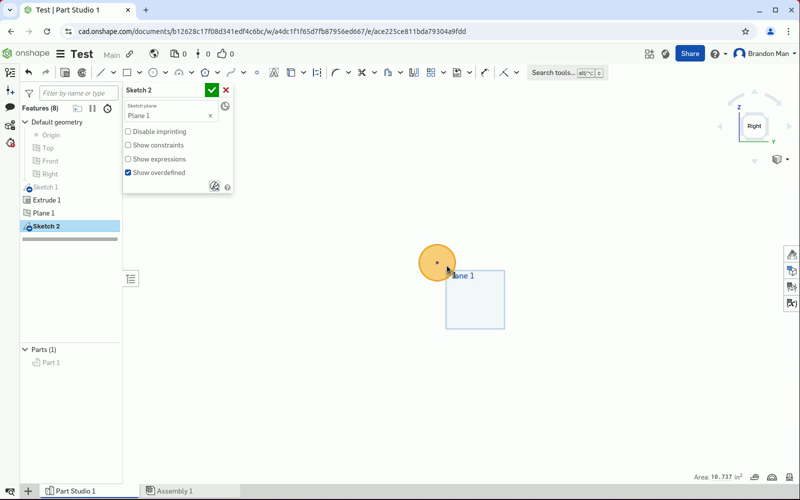
scroll(-6)
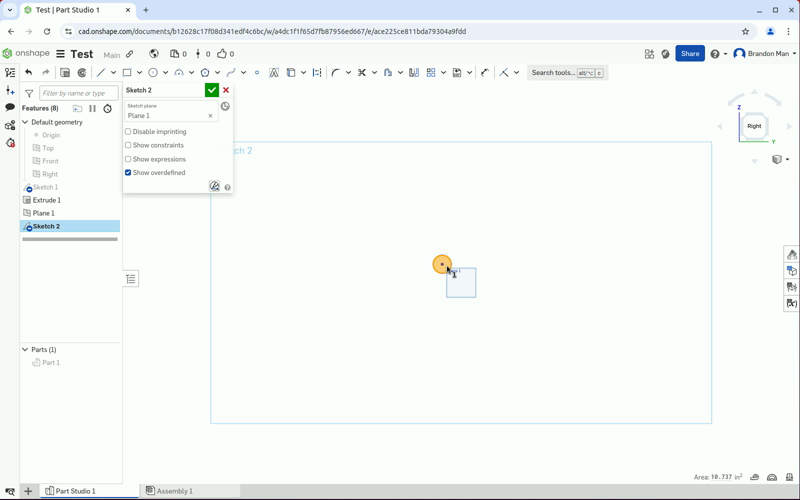
mouse_move(73, 352)
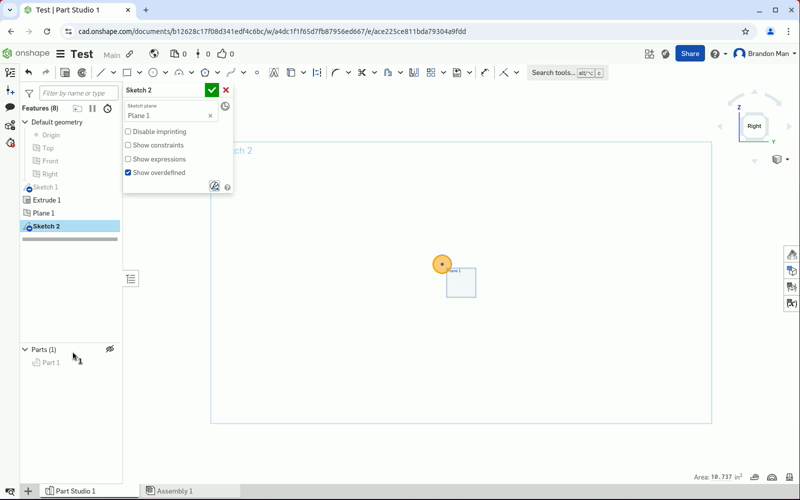
key(shift+y)
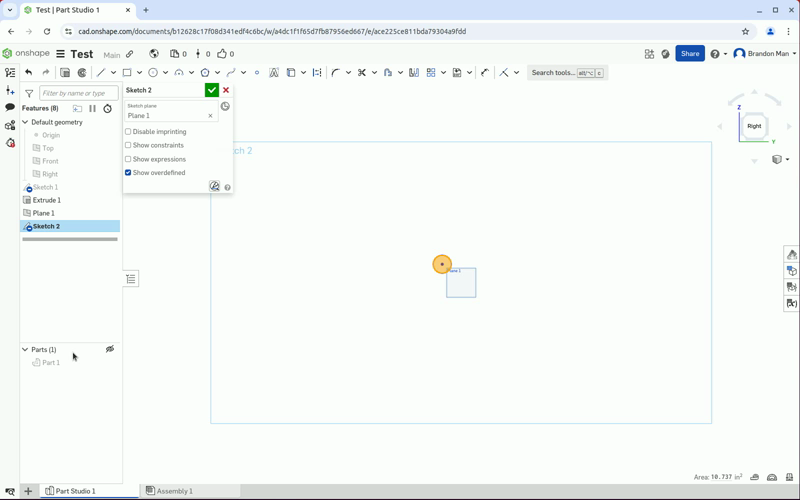
key(shift+e)
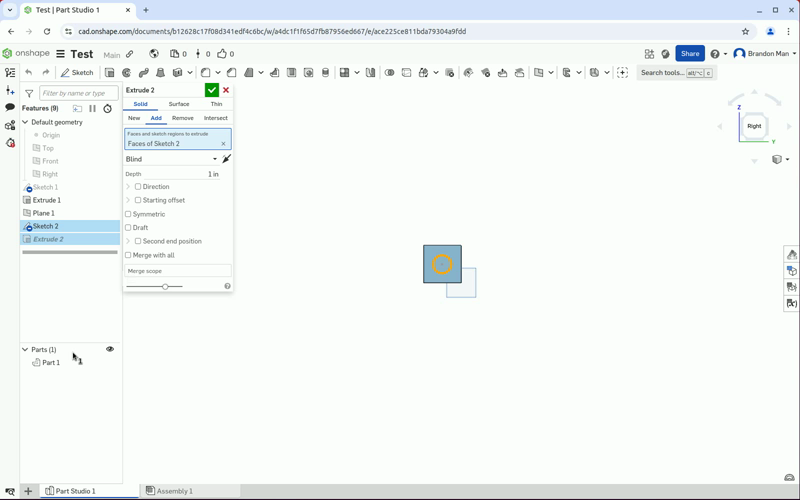
mouse_move(143, 106)
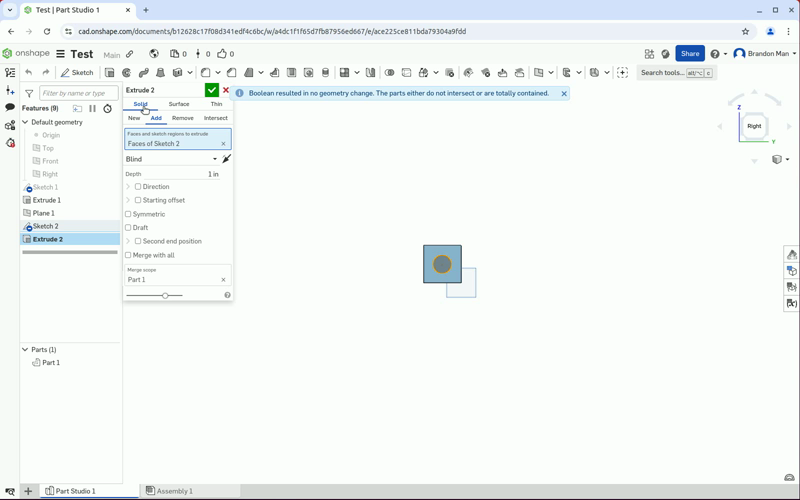
click(143, 106)
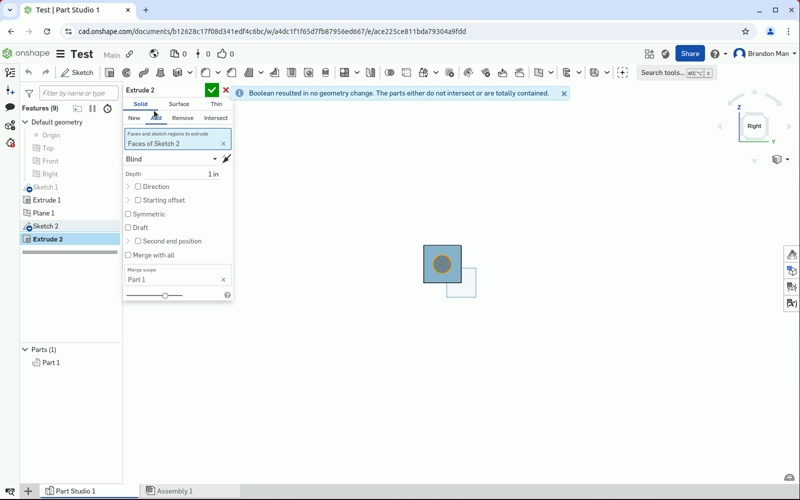
mouse_move(186, 120)
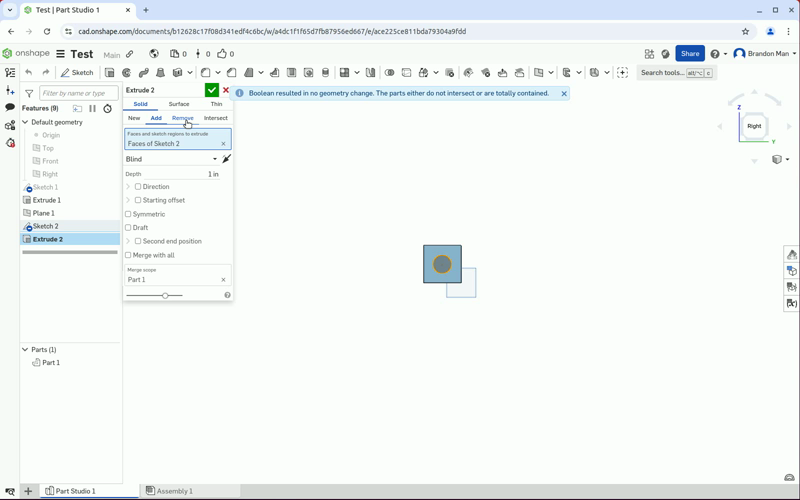
click(186, 120)
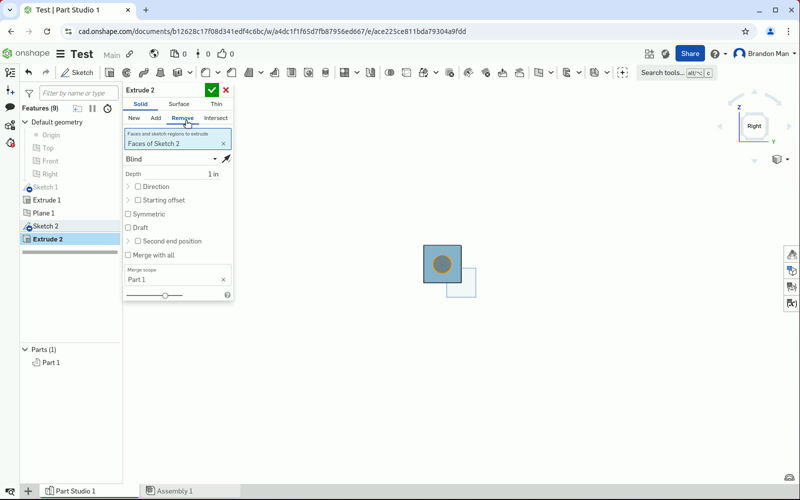
key(tab, 4)
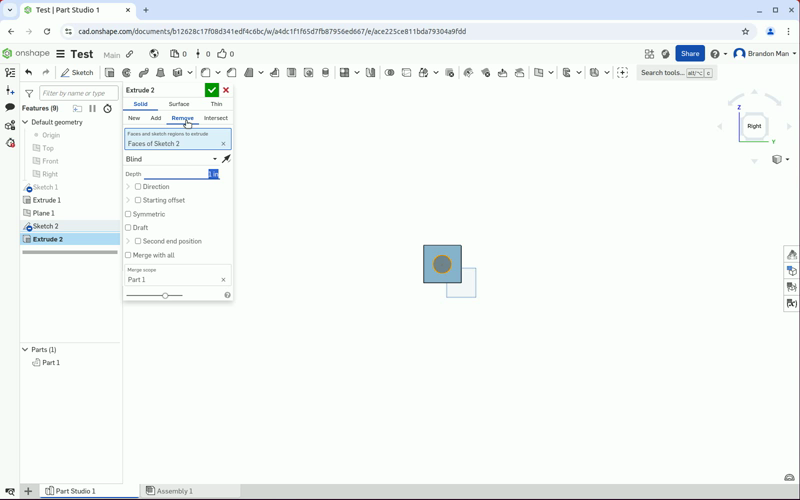
text(5.296)
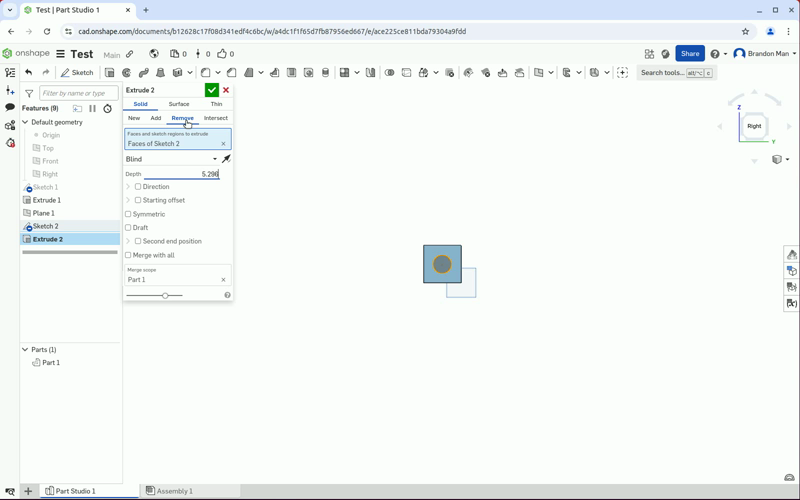
key(tab, 6)
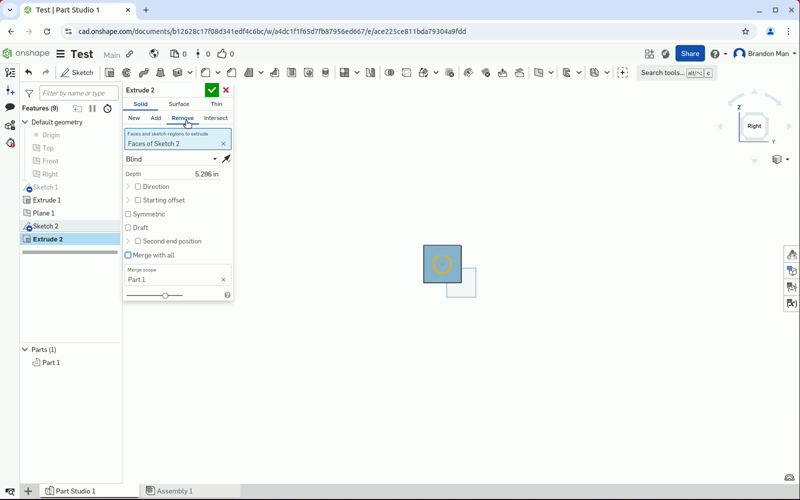
key(space)
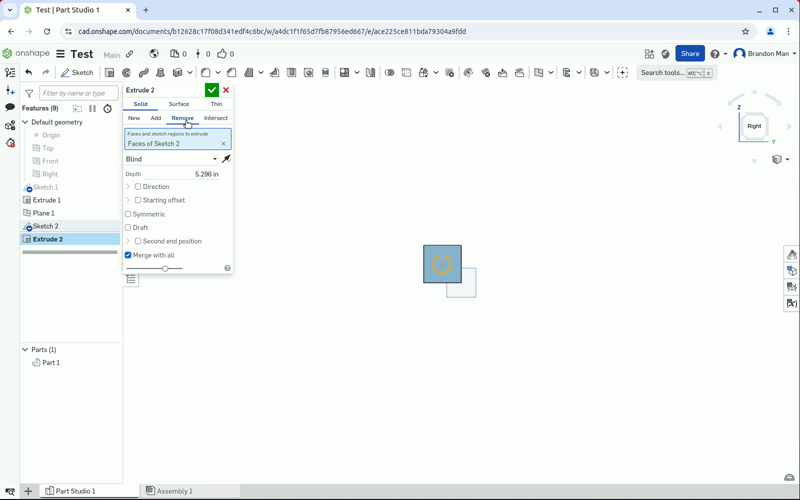
key(enter)
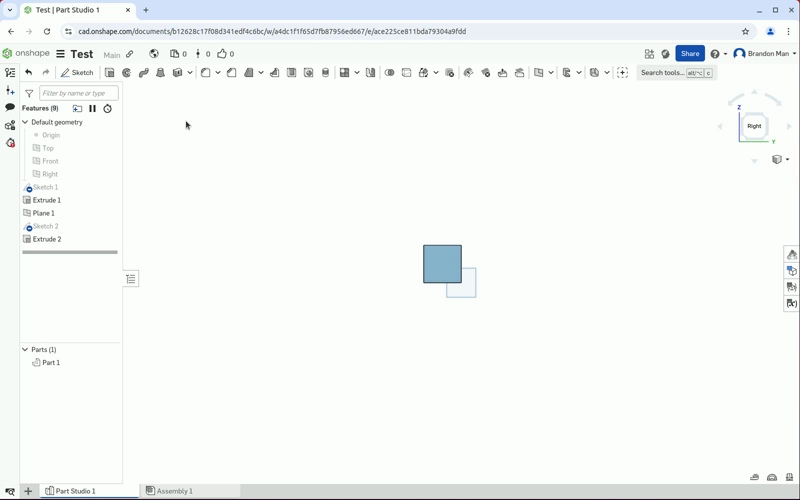
key(shift+h)
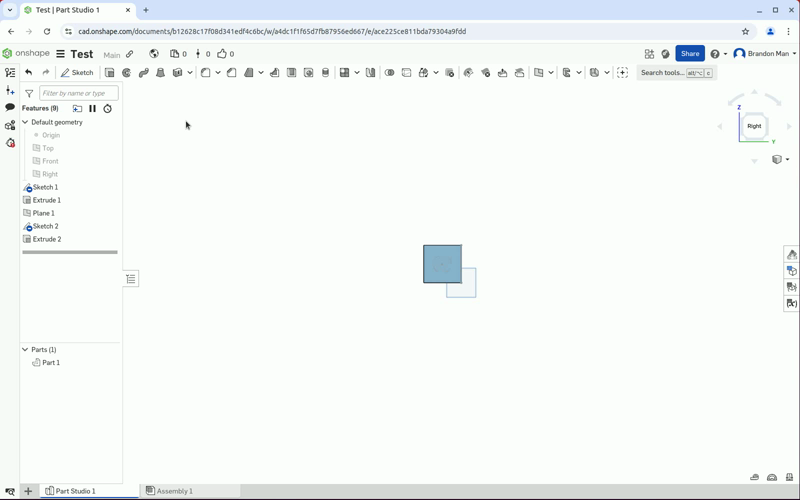
key(shift+h)
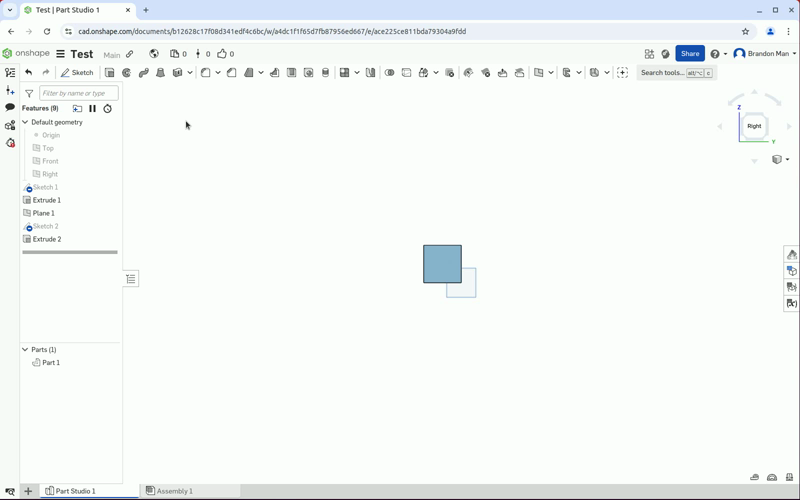
mouse_move(73, 189)
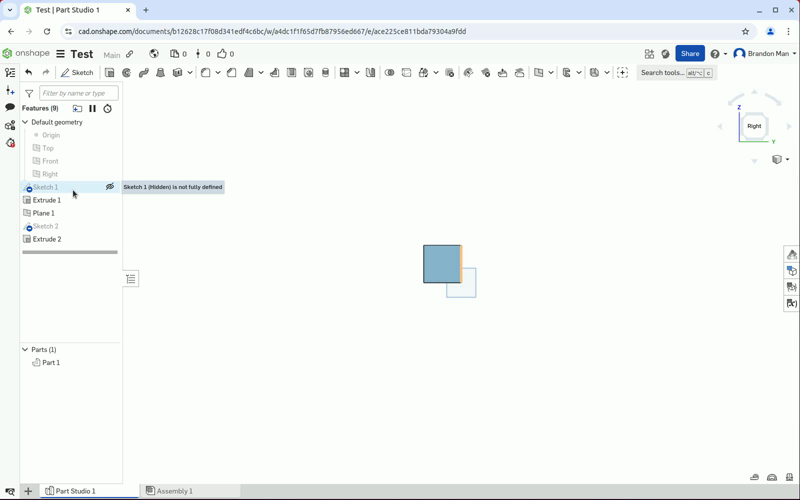
click(73, 189)
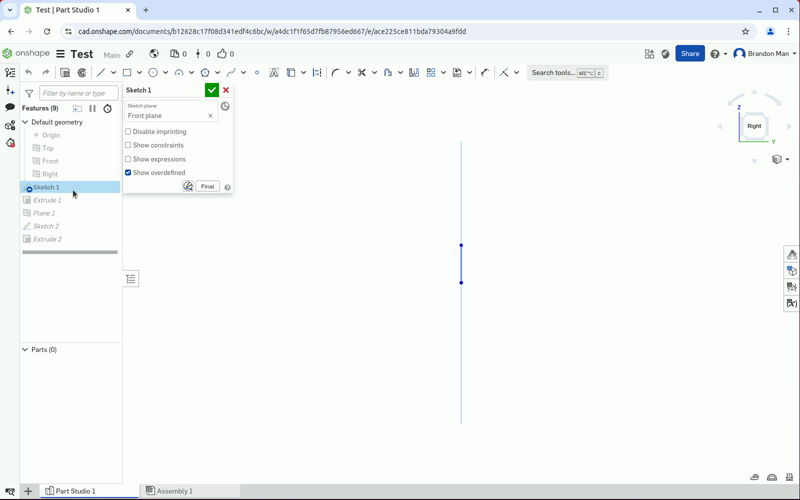
mouse_move(229, 92)
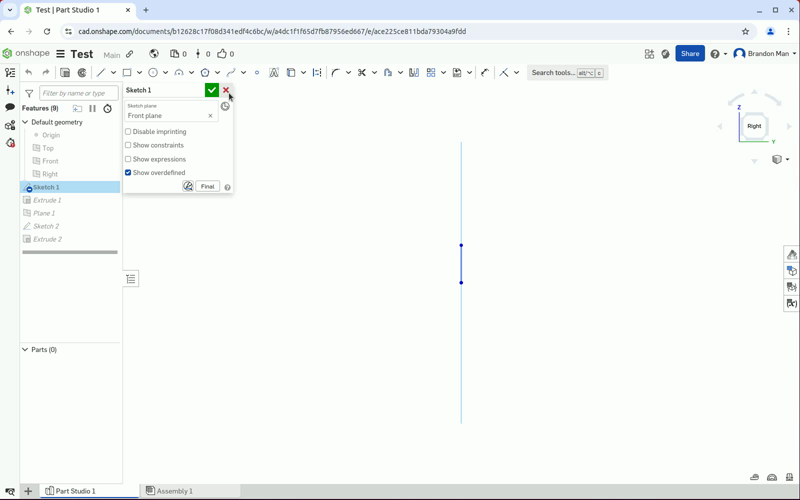
click(229, 92)
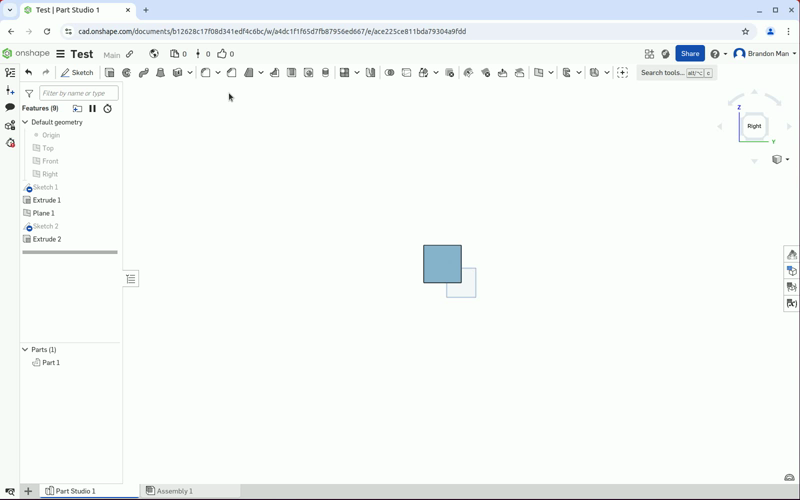
mouse_move(73, 352)
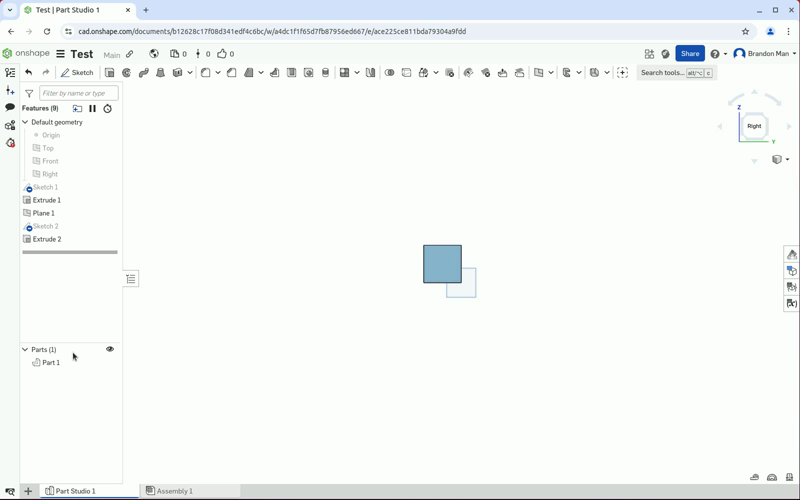
key(y)
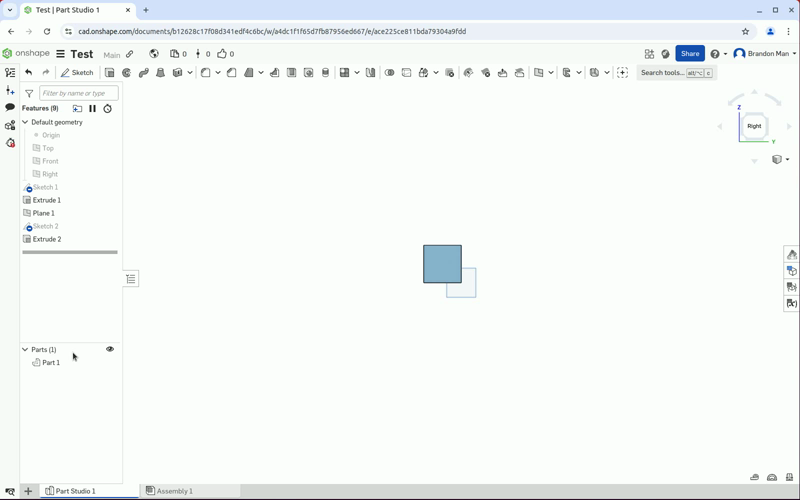
key(shift+p)
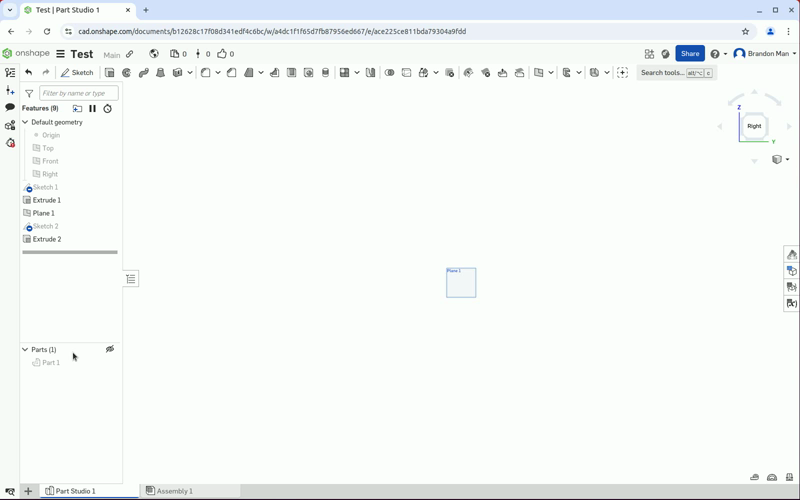
key(space)
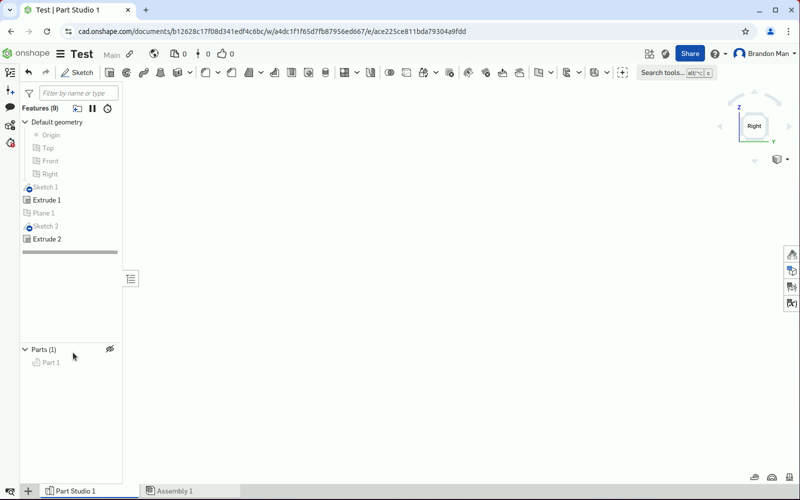
key_down(shift)
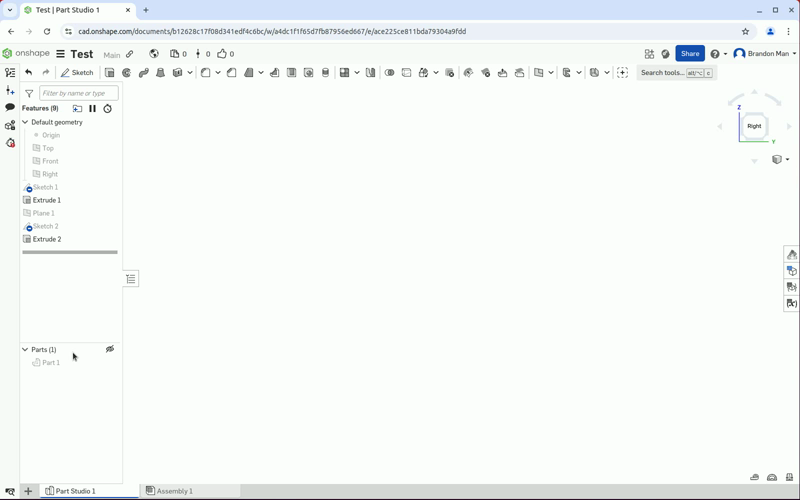
key(right)
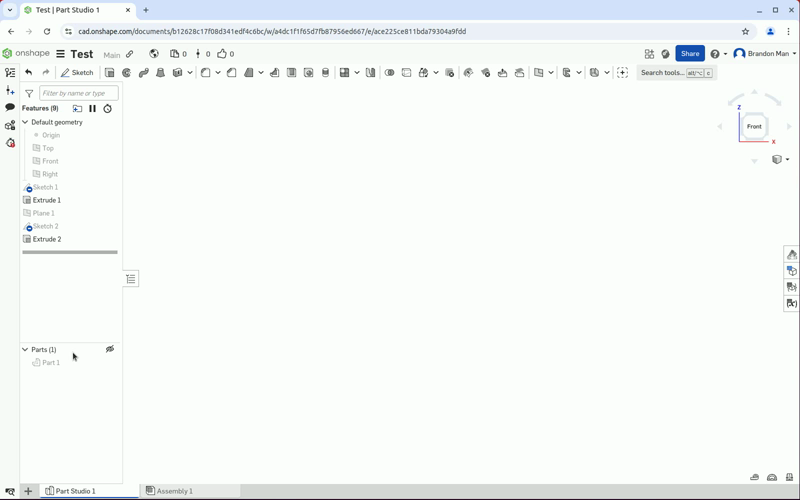
key_up(shift)
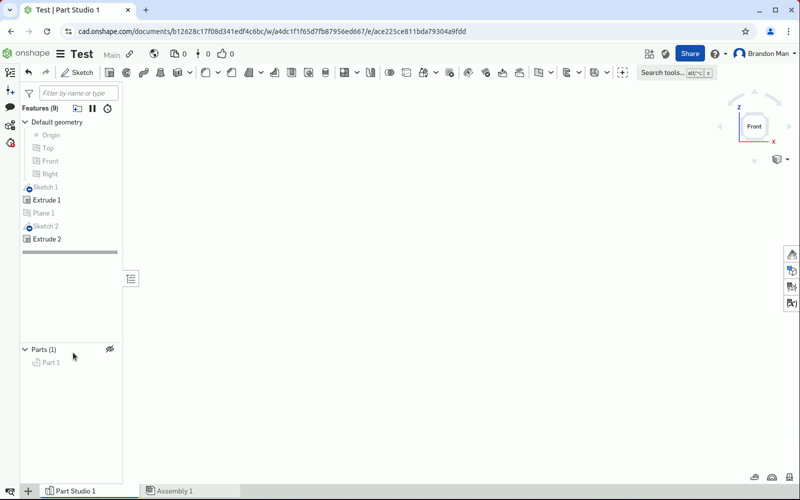
mouse_move(73, 352)
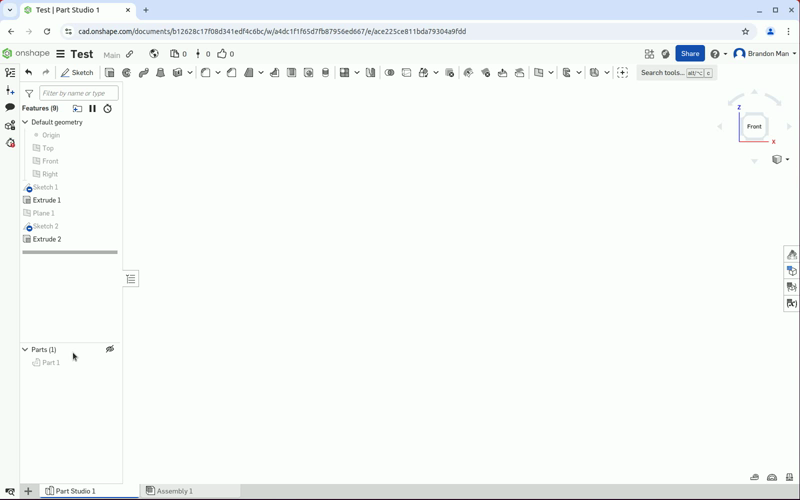
key(shift+y)
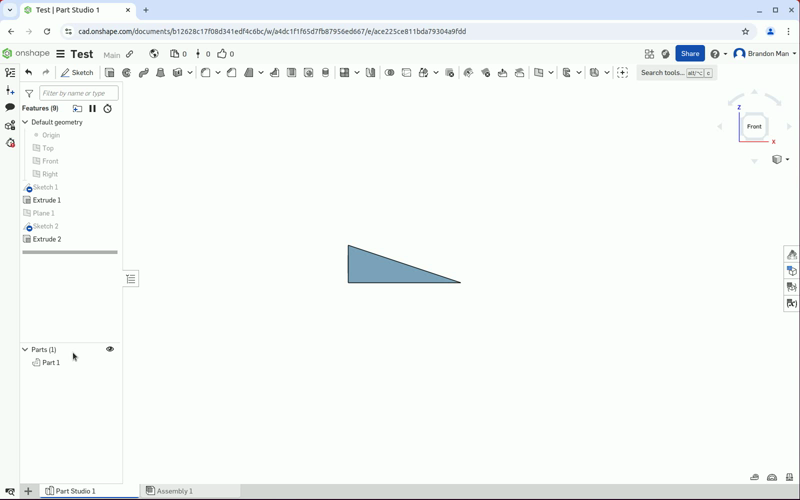
mouse_move(541, 75)
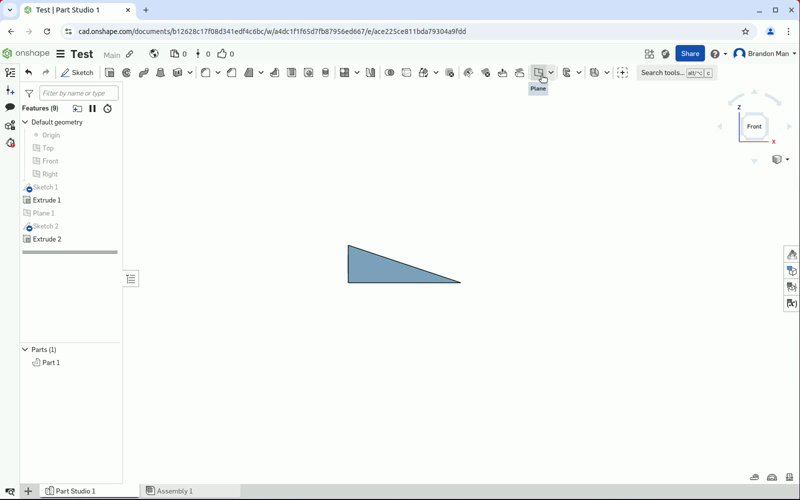
click(541, 75)
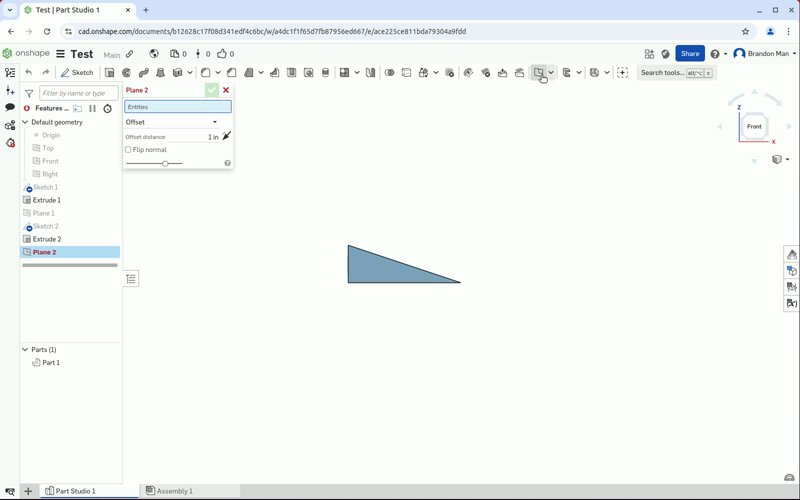
mouse_move(73, 163)
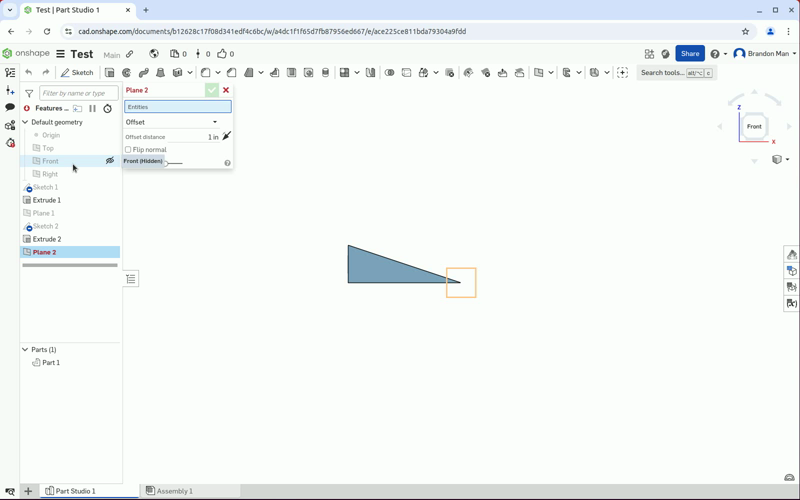
click(73, 163)
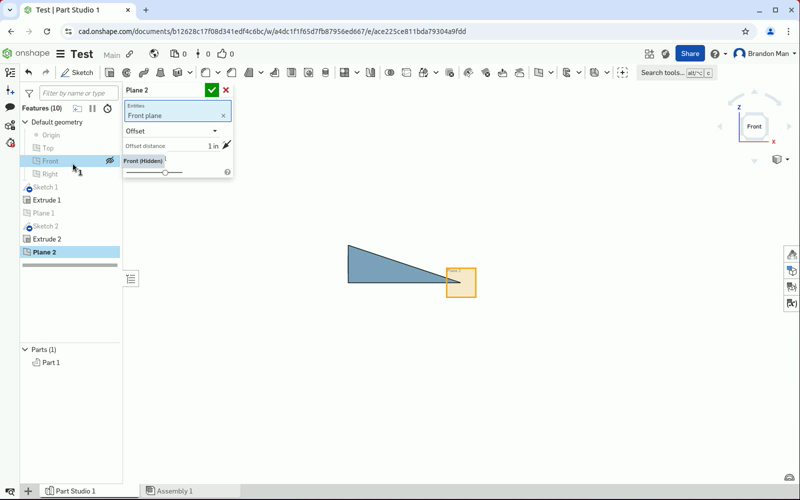
key(tab, 2)
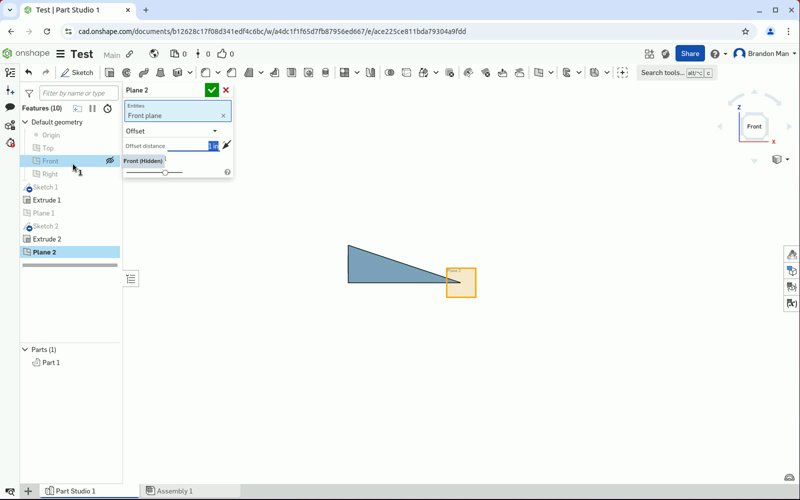
text(7.703)
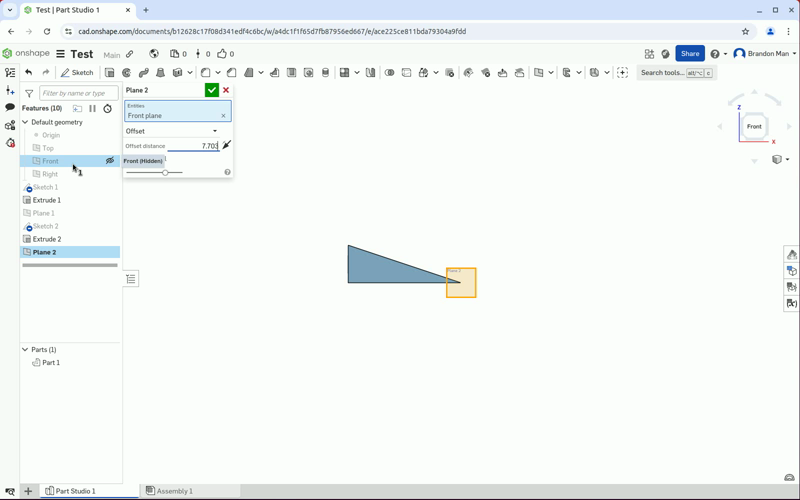
key(enter, 2)
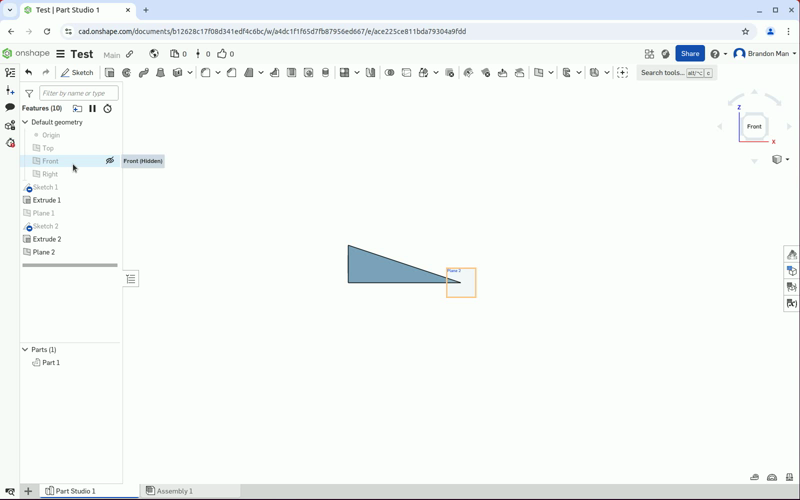
key(shift+s)
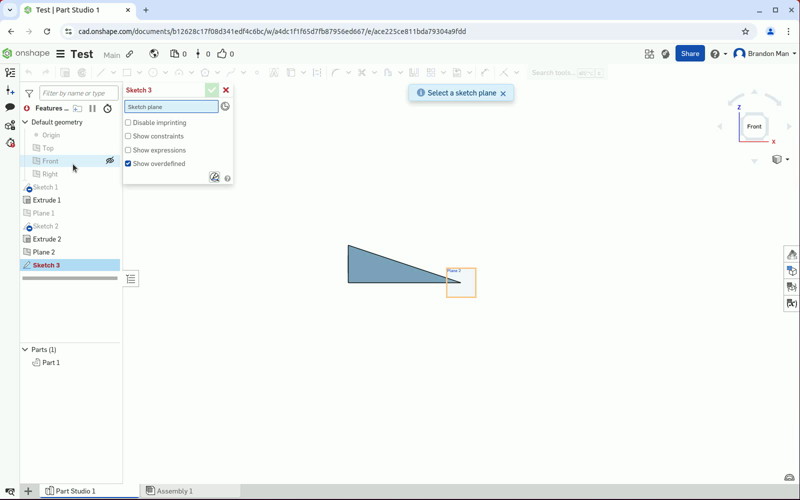
mouse_move(73, 254)
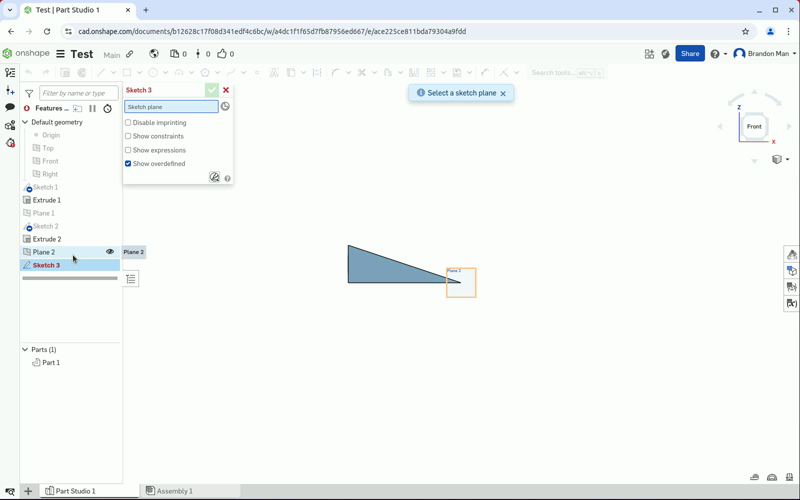
click(73, 254)
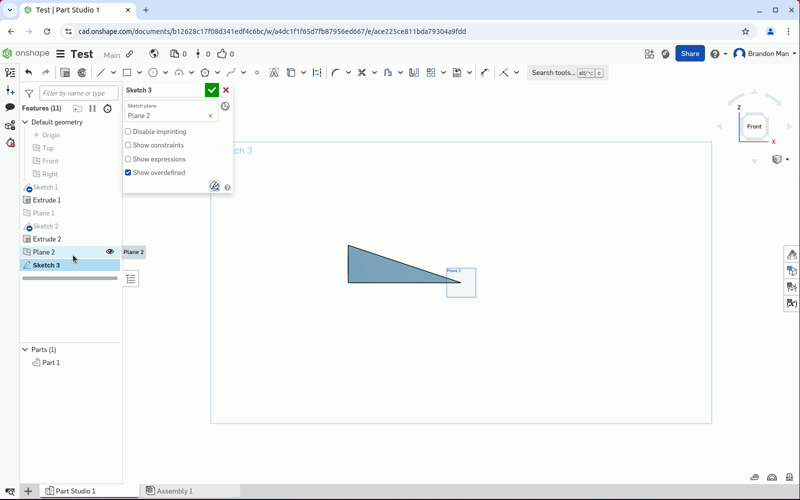
mouse_move(73, 352)
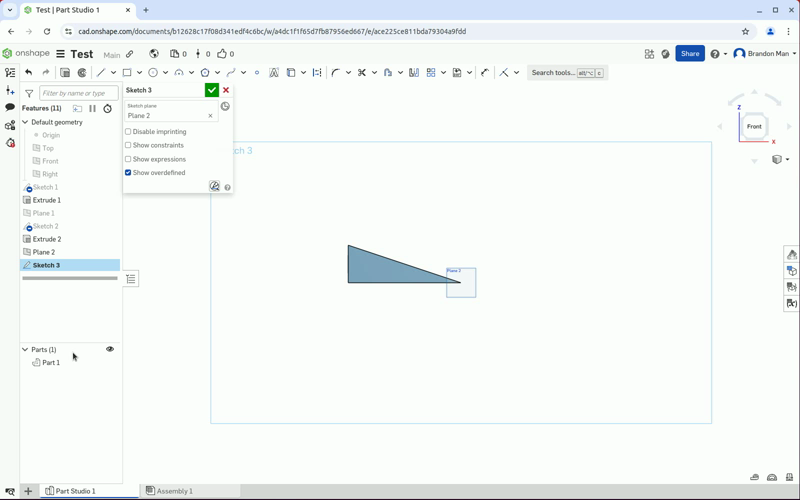
key(y)
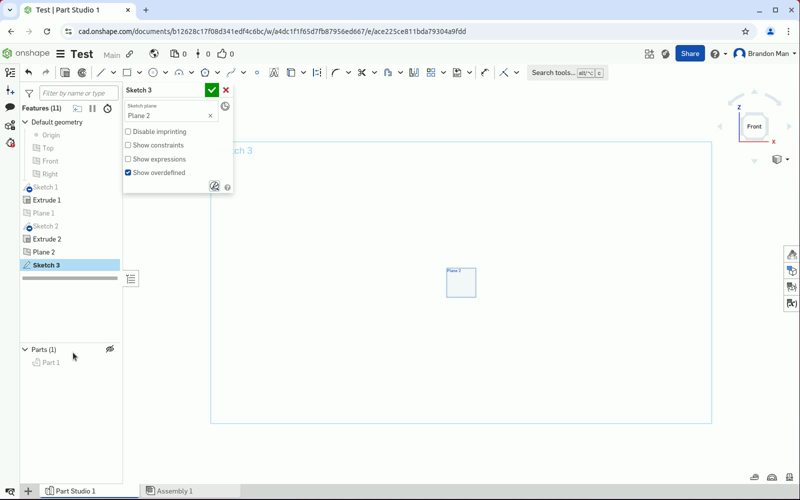
key(c)
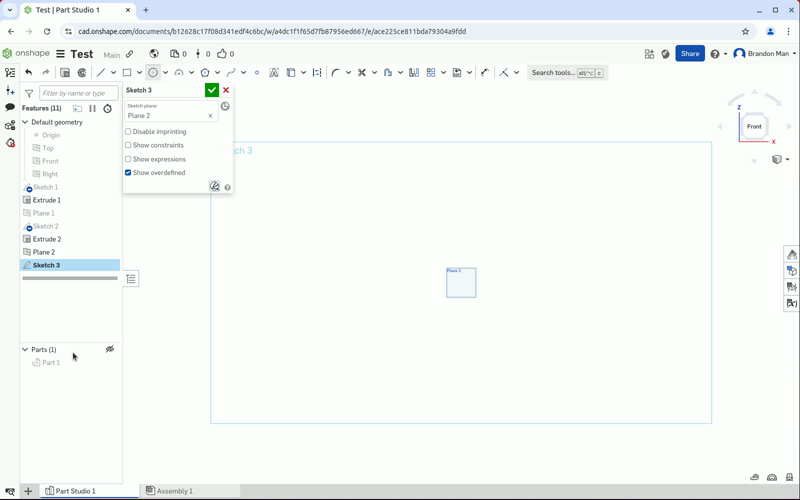
key_down(shift)
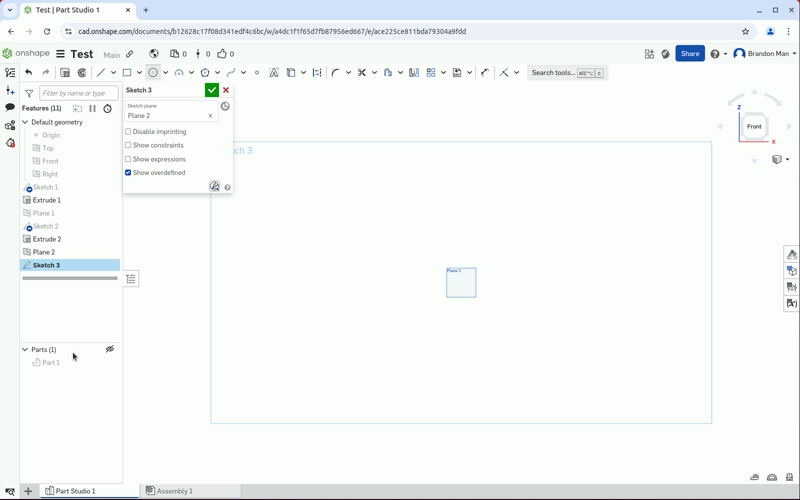
mouse_move(355, 279)
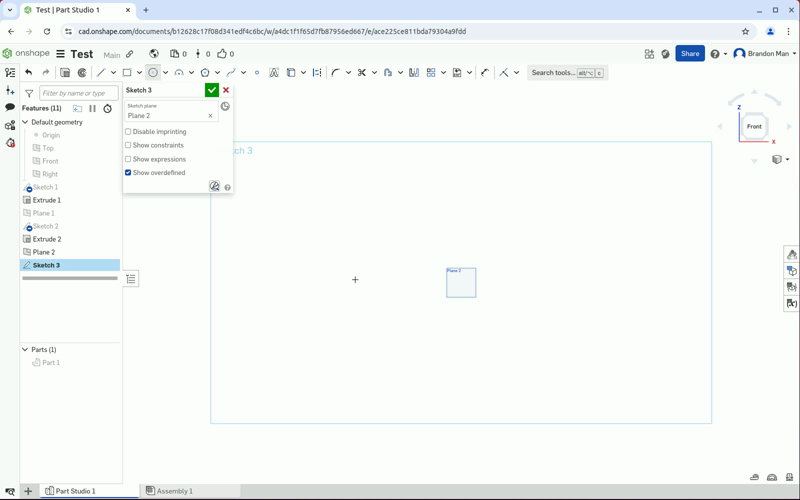
click(355, 279)
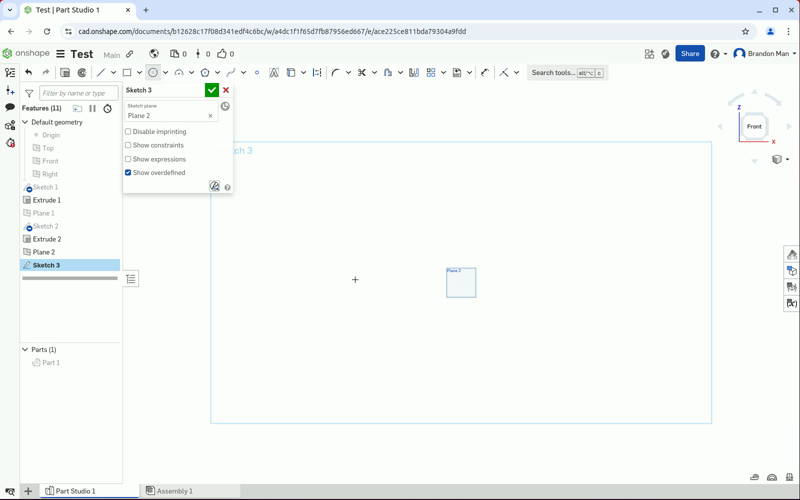
key_up(shift)
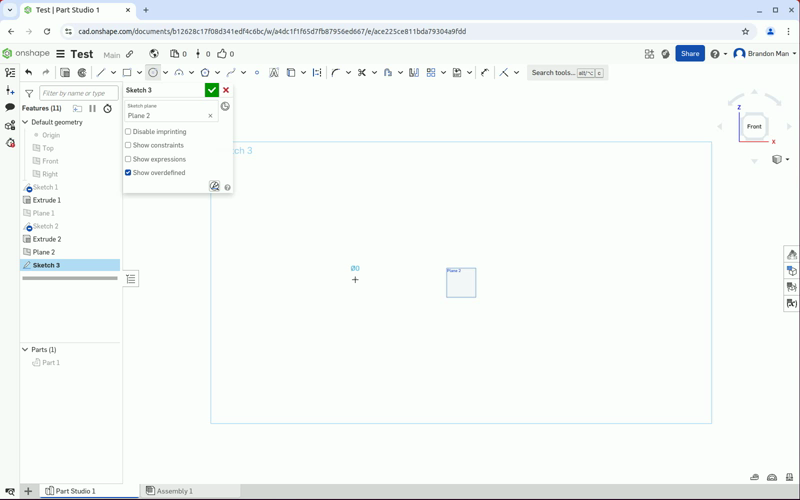
mouse_move(357, 279)
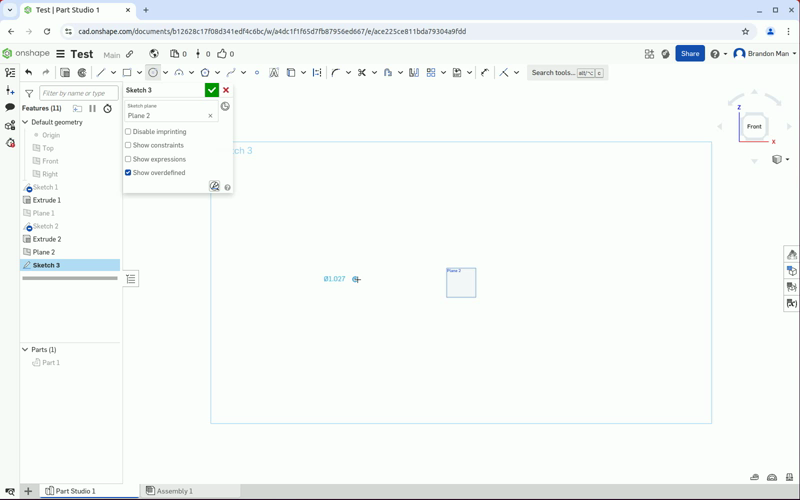
scroll(6)
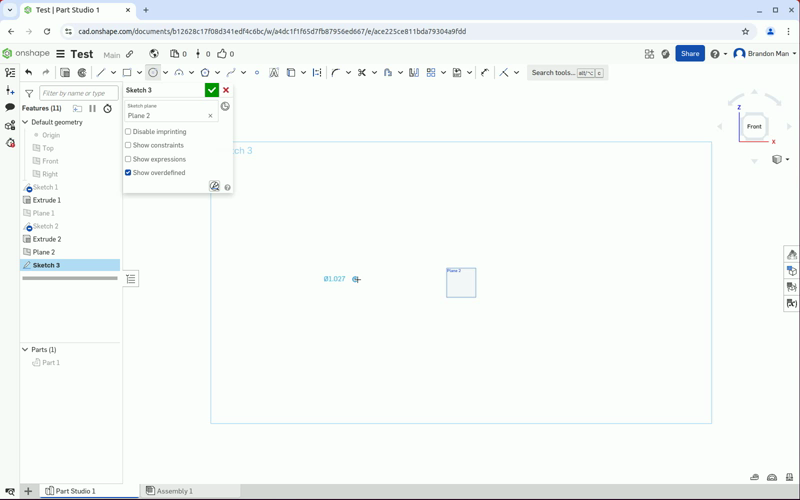
scroll(6)
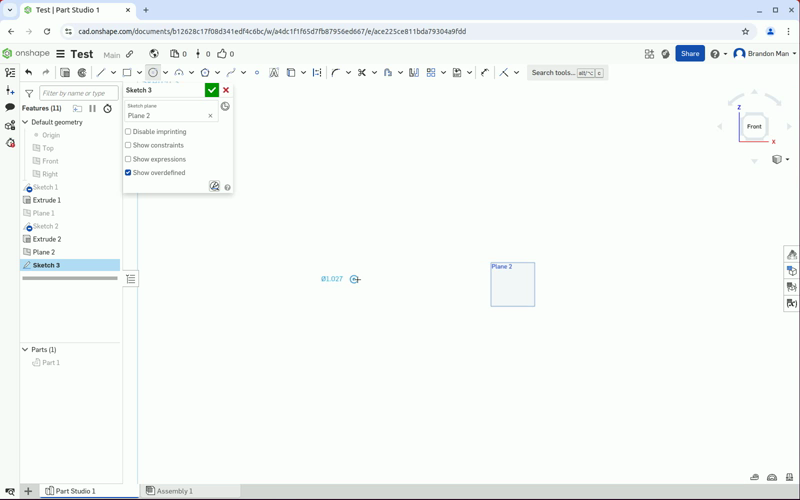
scroll(6)
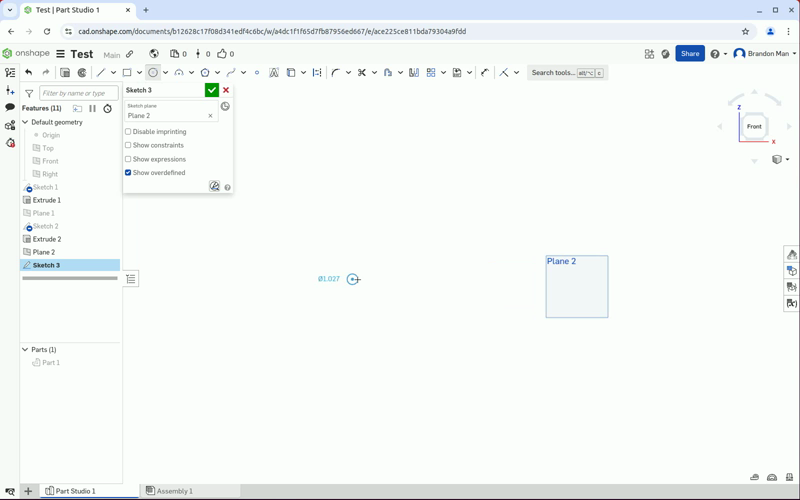
scroll(6)
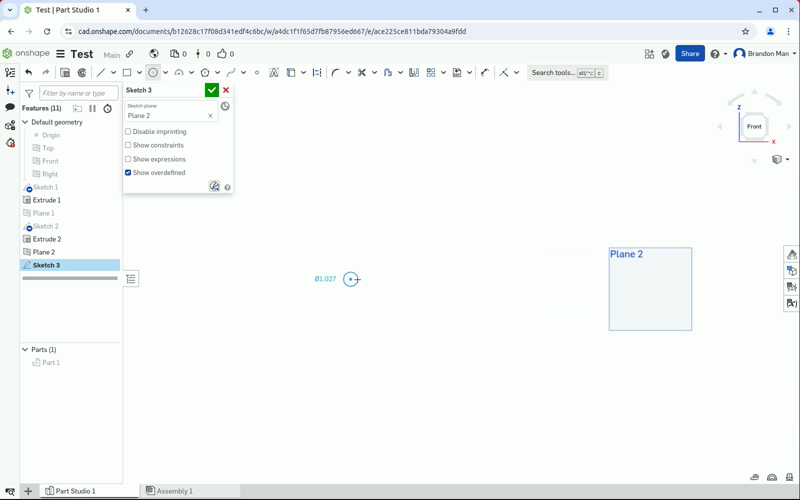
scroll(6)
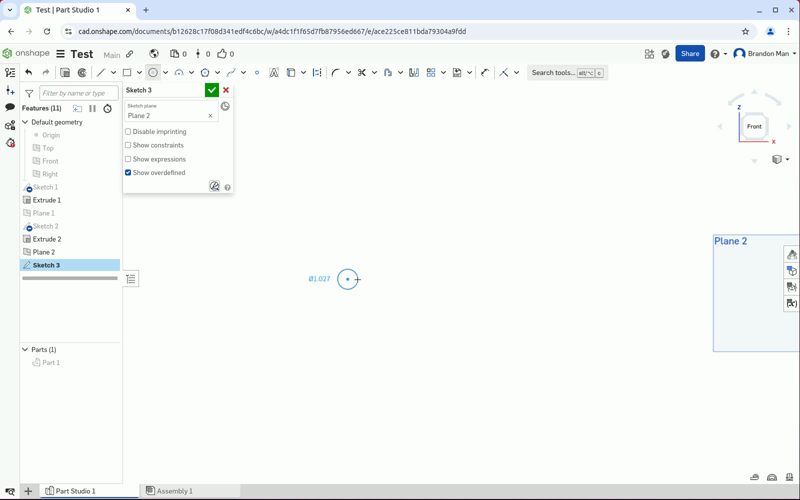
scroll(6)
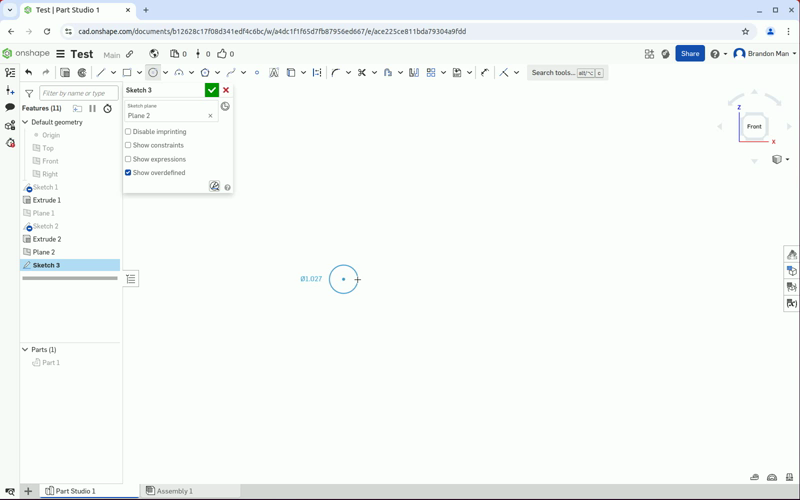
scroll(6)
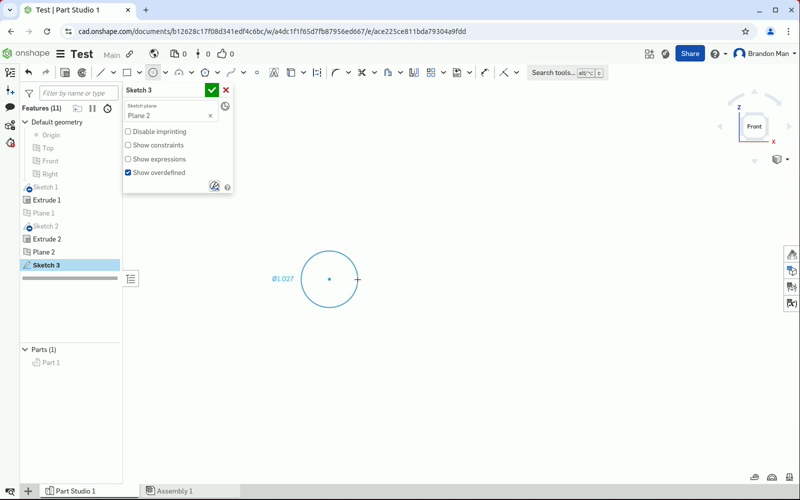
click(357, 279)
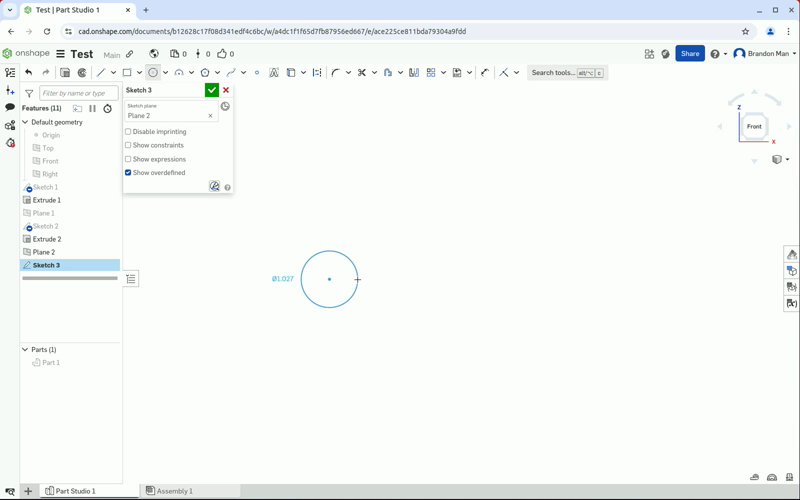
scroll(-6)
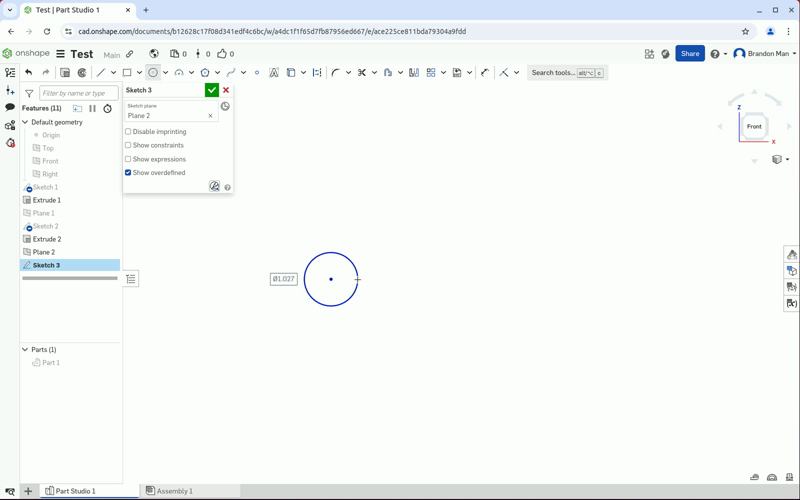
scroll(-6)
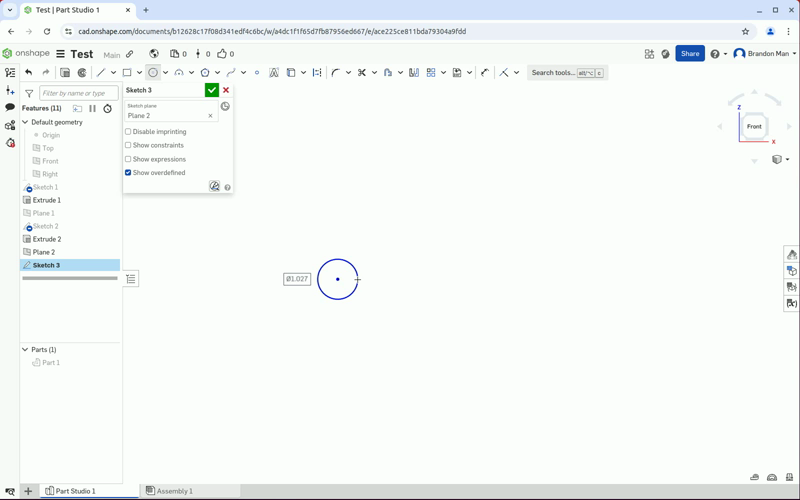
scroll(-6)
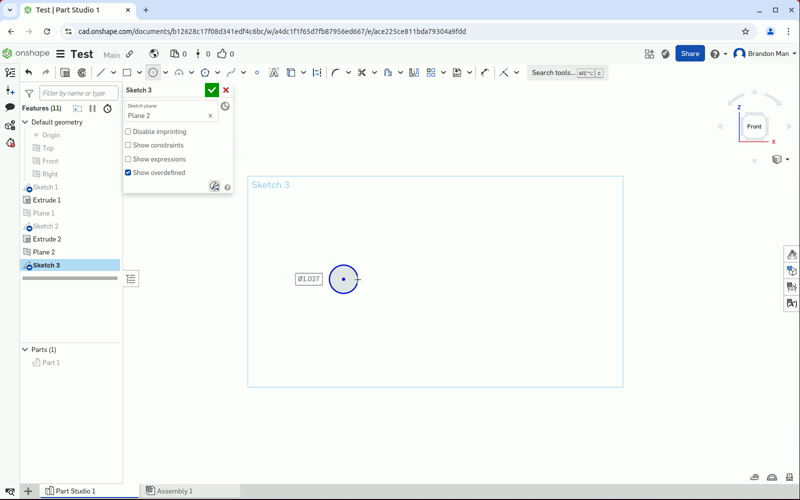
scroll(-6)
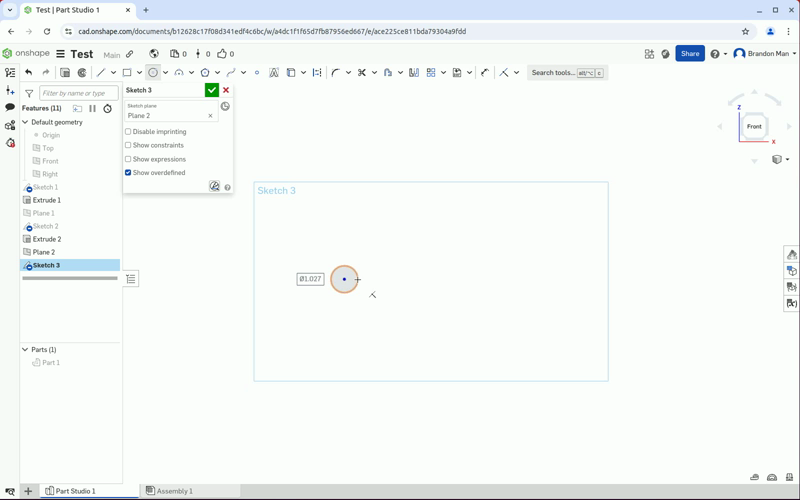
scroll(-6)
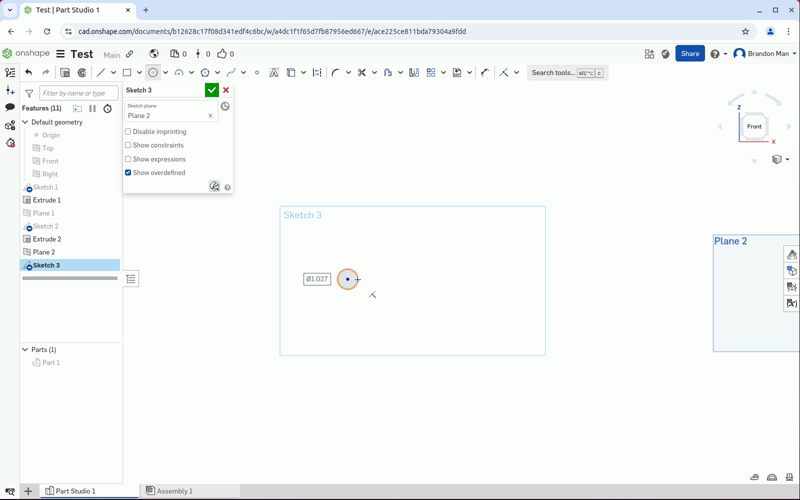
scroll(-6)
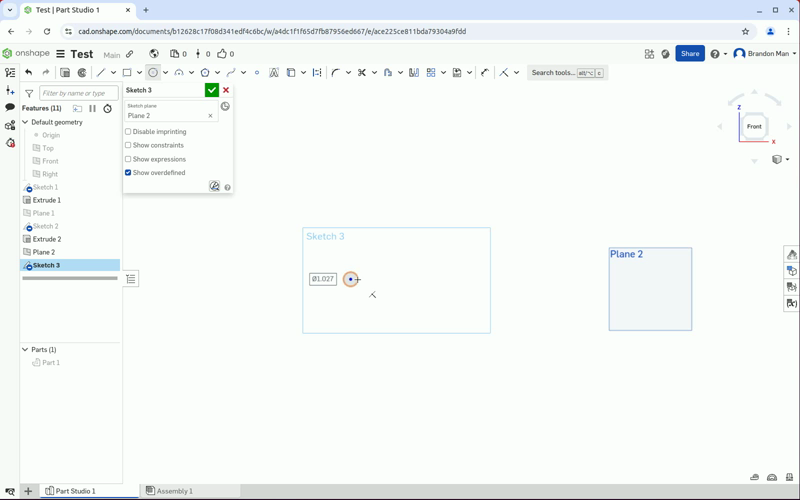
scroll(-6)
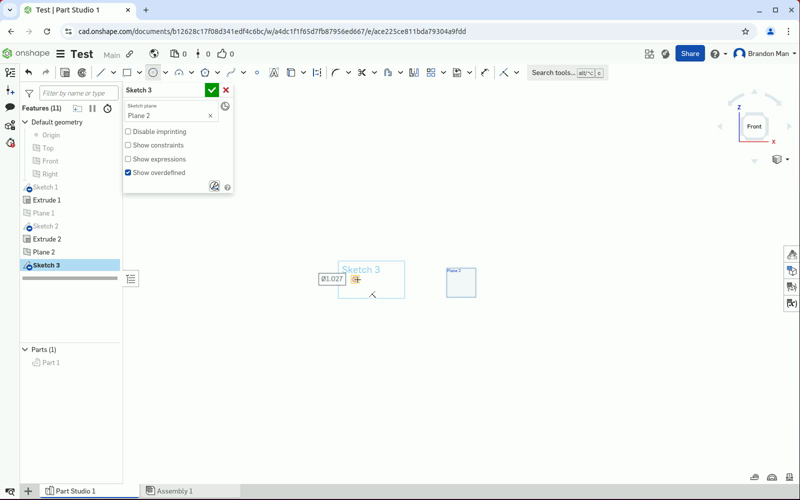
key(esc)
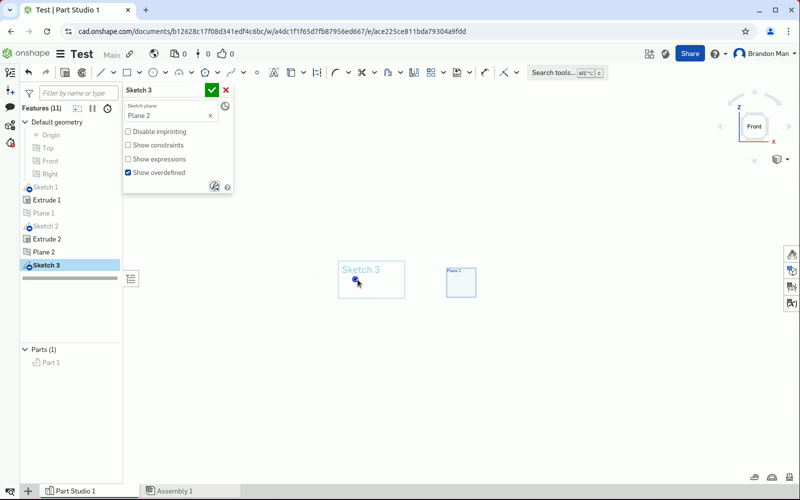
mouse_move(355, 279)
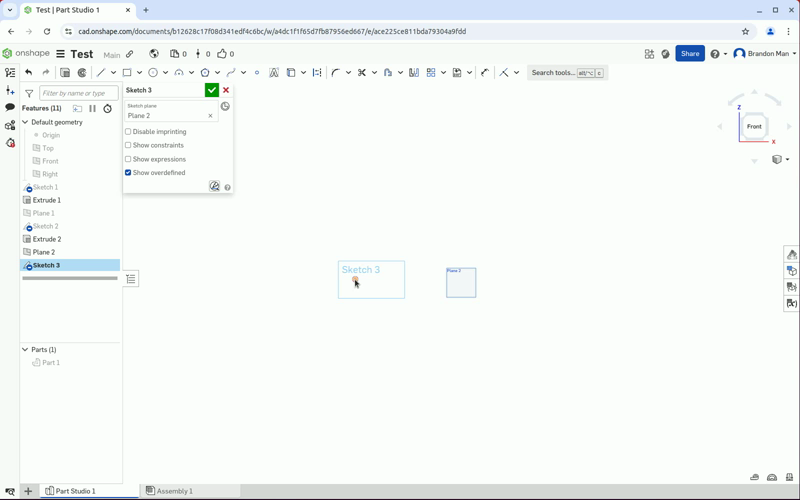
scroll(6)
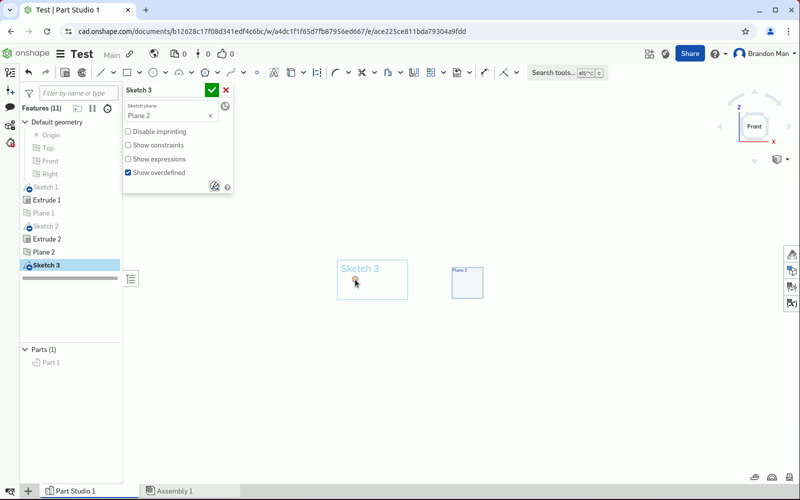
scroll(6)
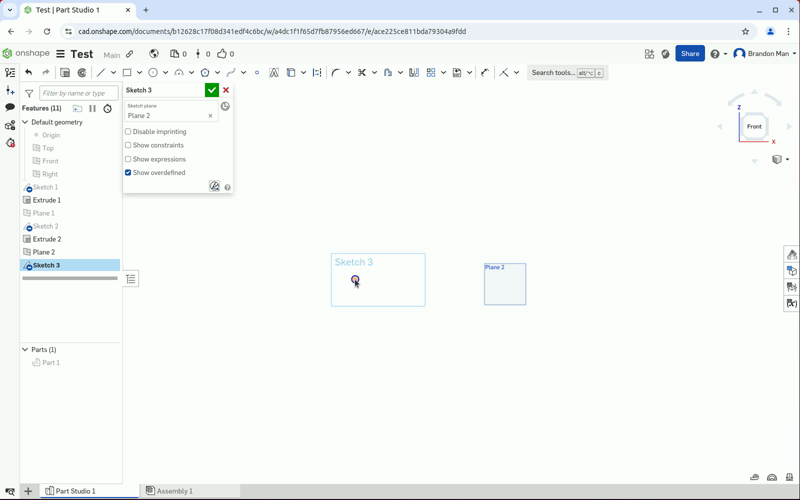
scroll(6)
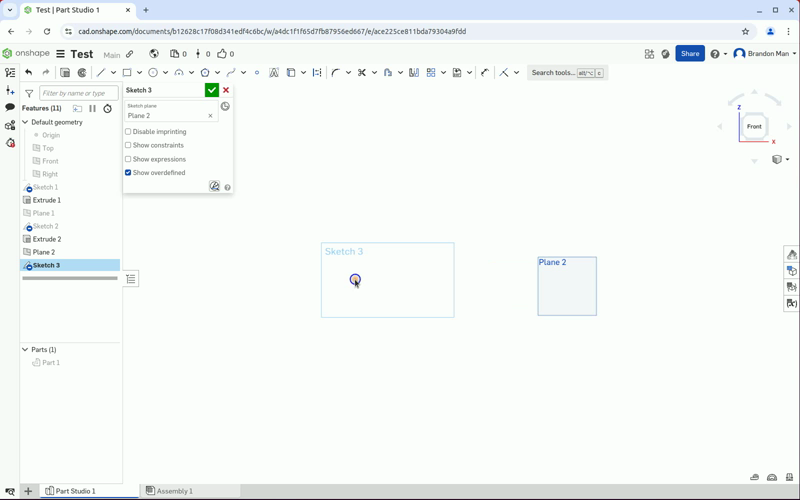
scroll(6)
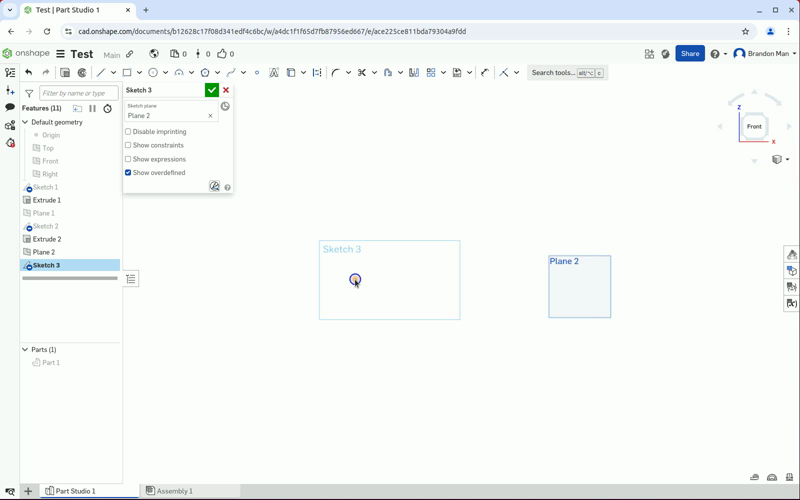
scroll(6)
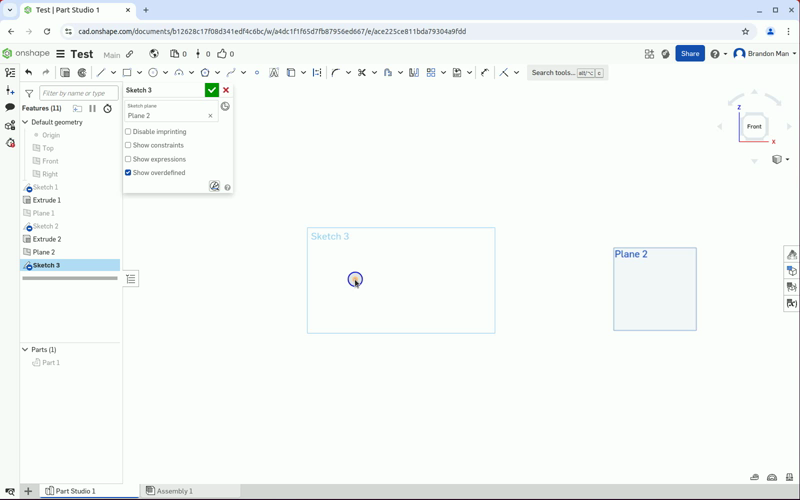
scroll(6)
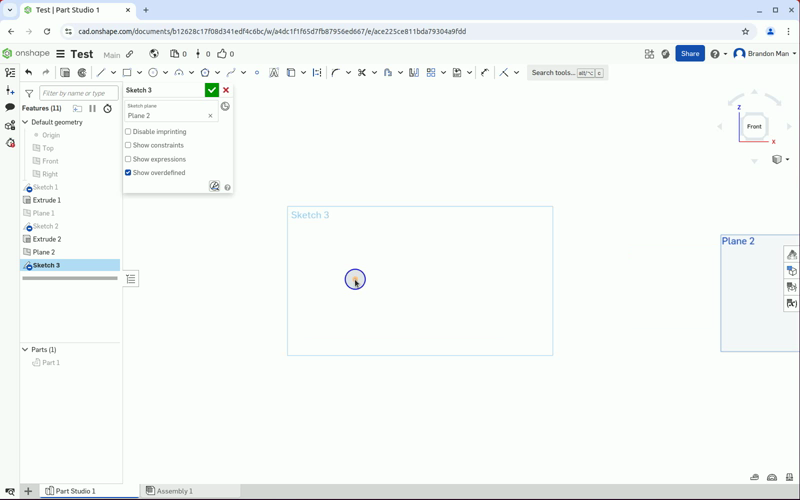
scroll(6)
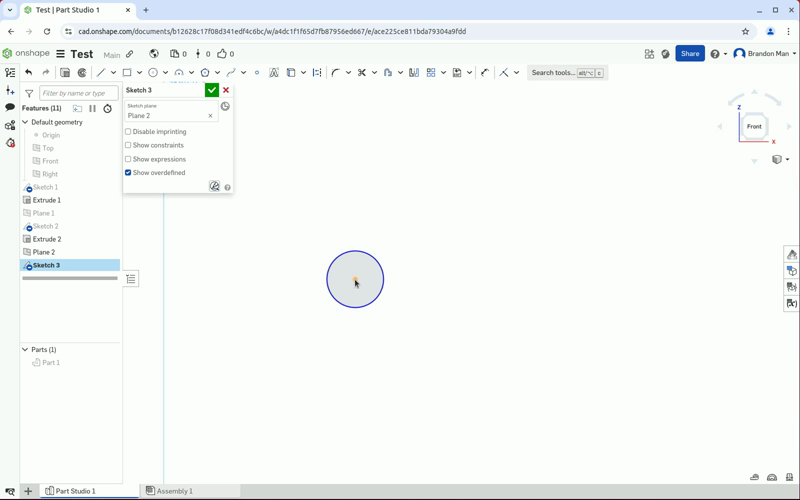
click(355, 279)
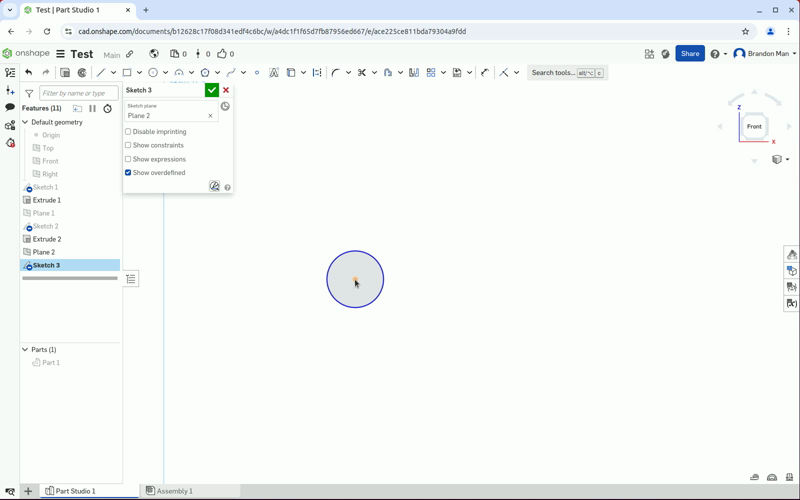
scroll(-6)
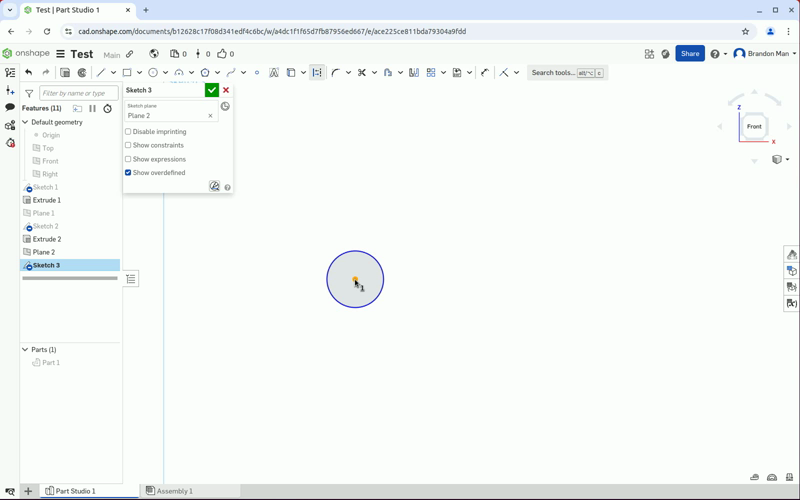
scroll(-6)
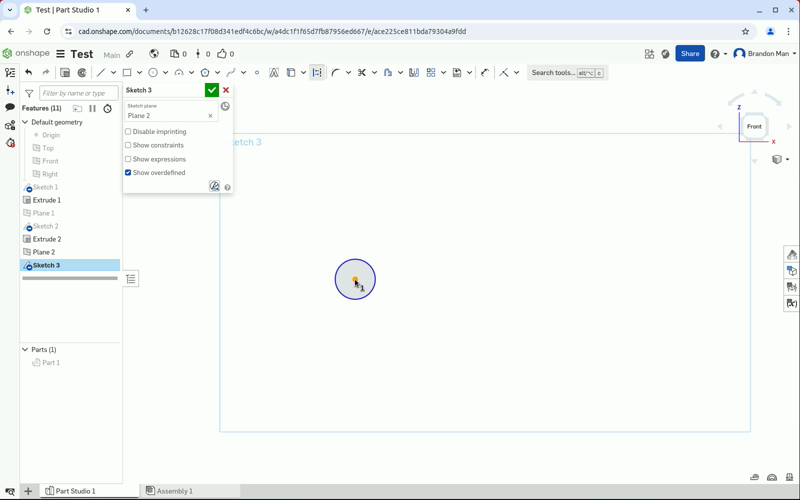
scroll(-6)
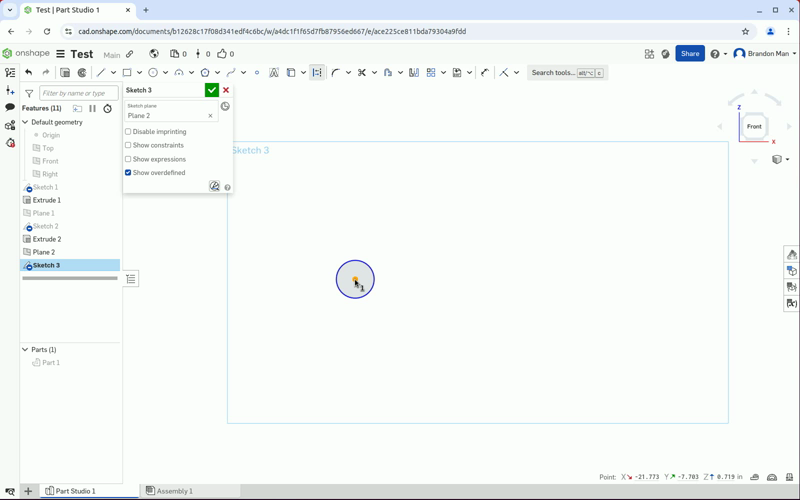
scroll(-6)
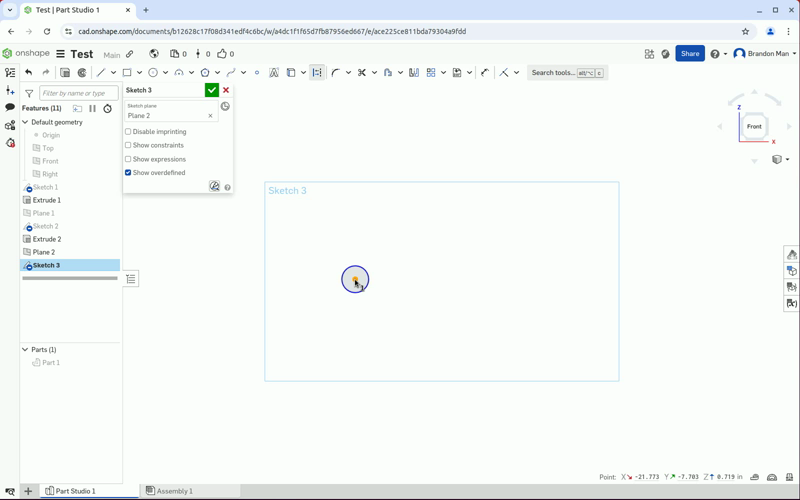
scroll(-6)
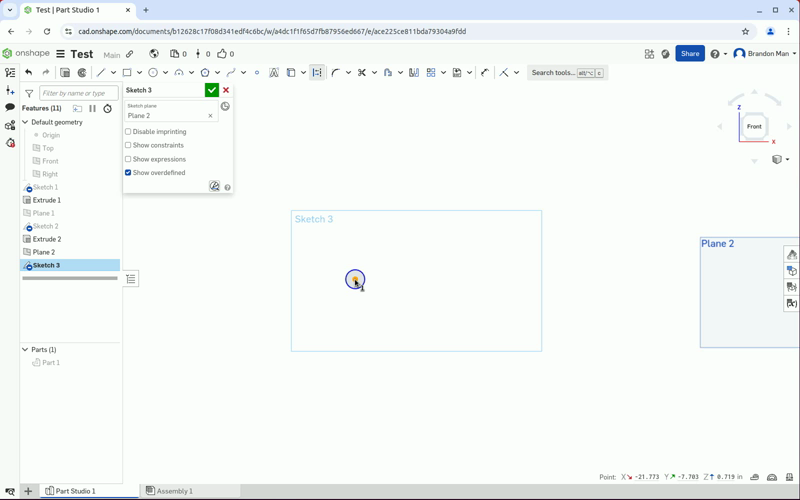
scroll(-6)
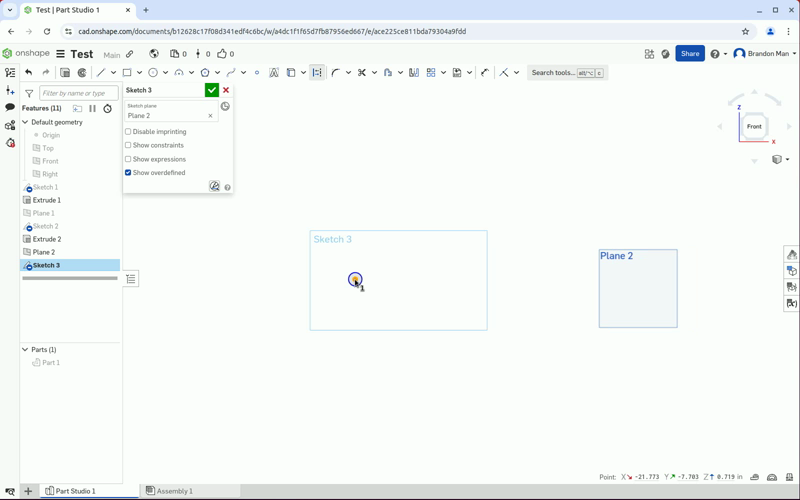
scroll(-6)
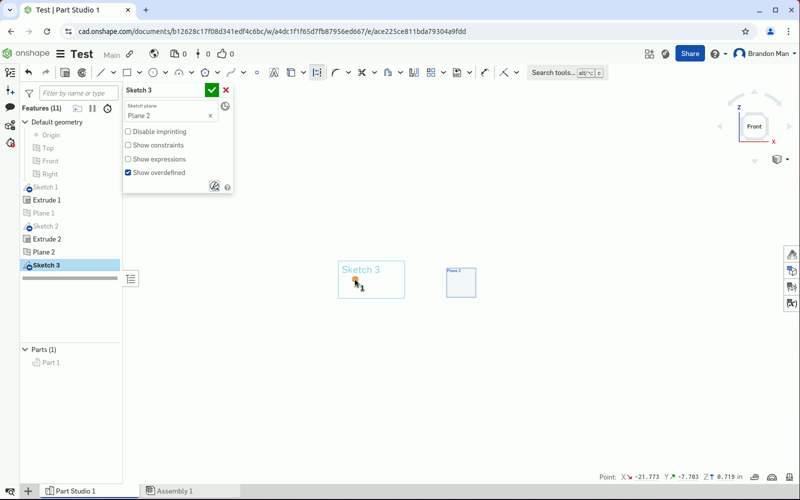
mouse_move(73, 352)
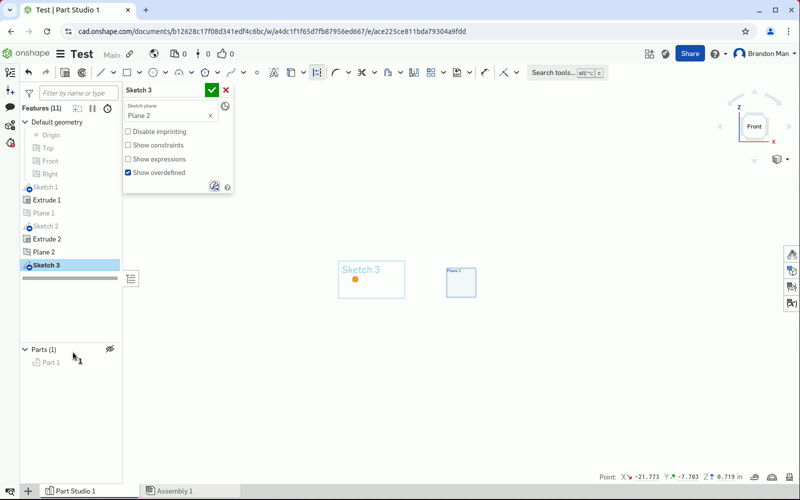
key(shift+y)
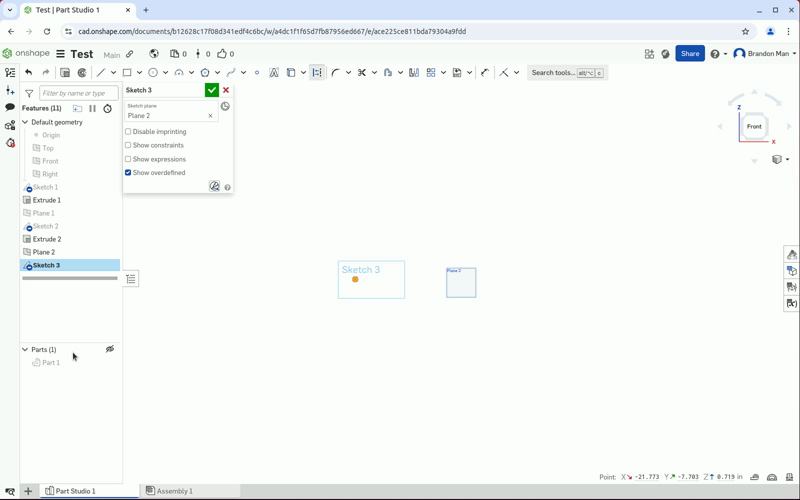
key(shift+e)
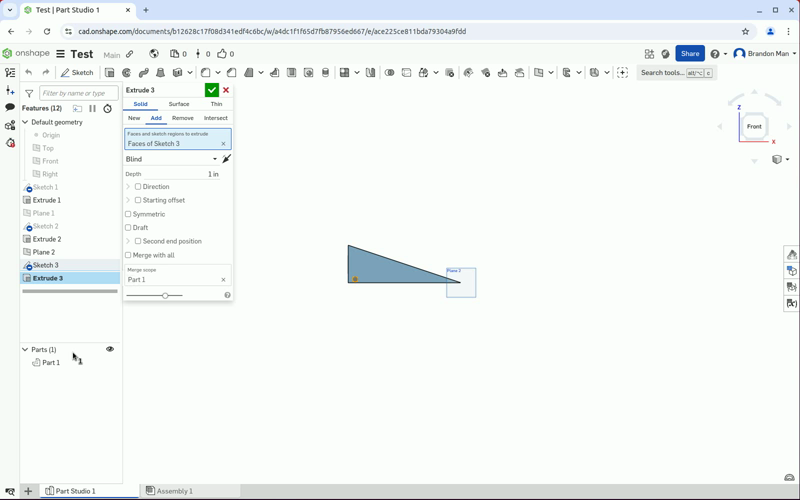
mouse_move(143, 106)
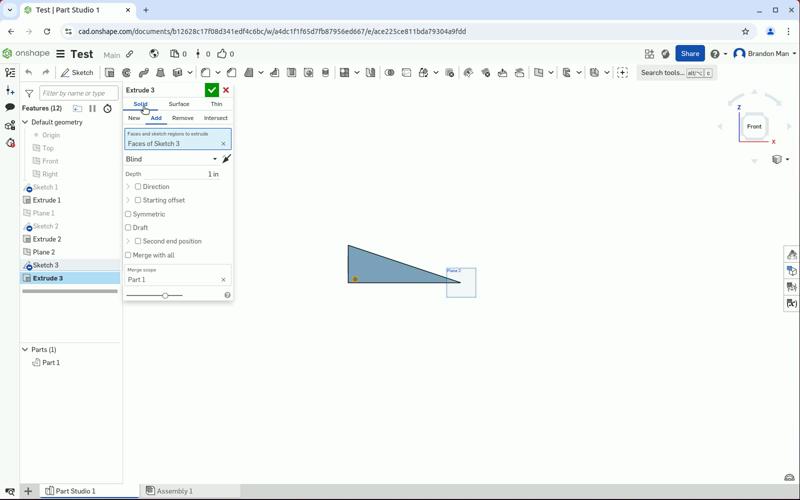
click(143, 106)
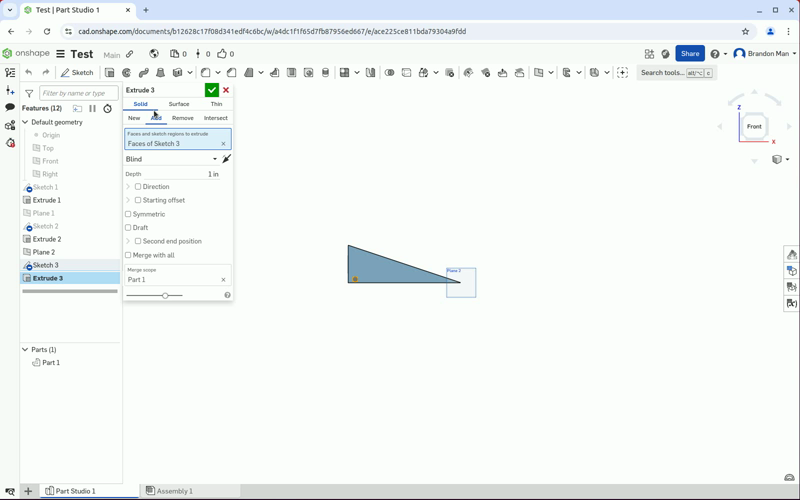
mouse_move(186, 120)
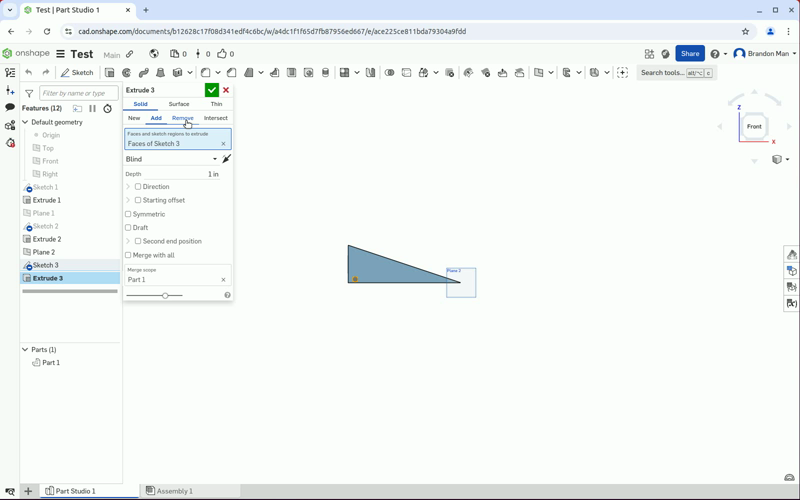
click(186, 120)
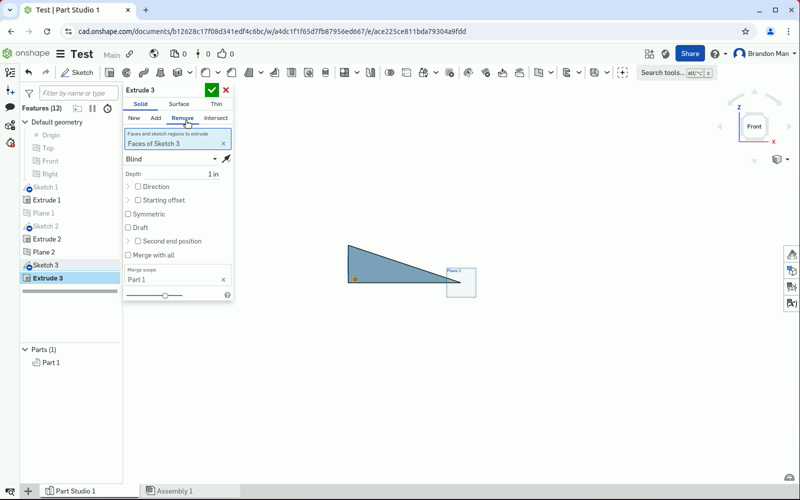
key(tab, 4)
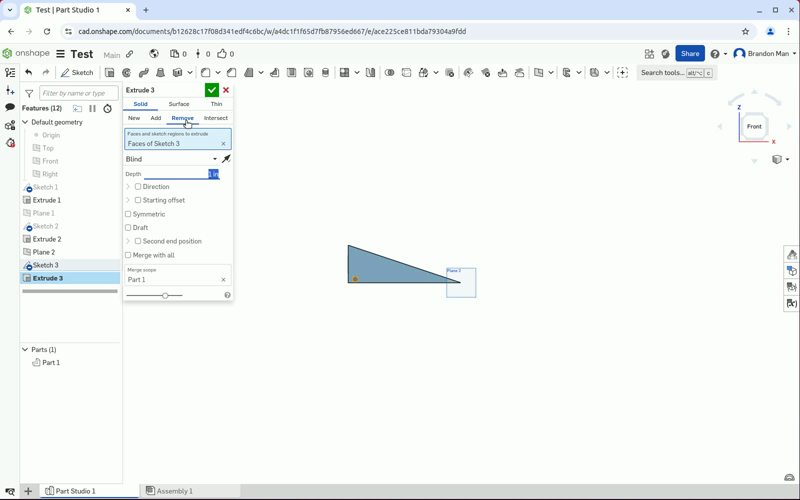
text(7.703)
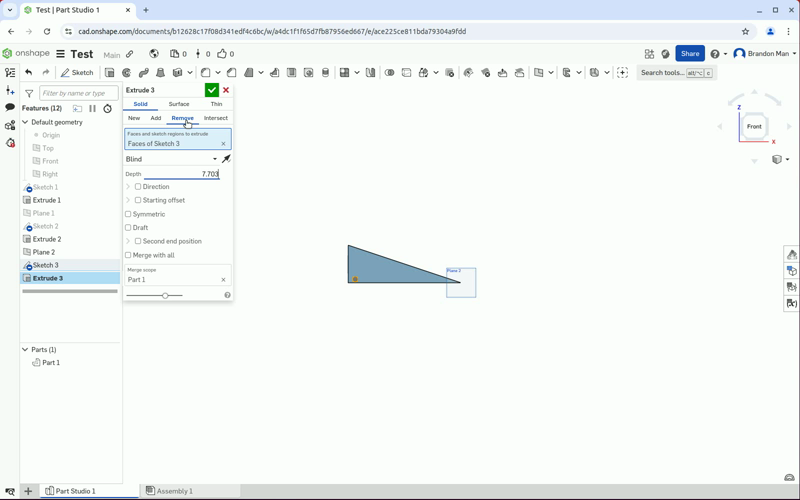
key(tab, 6)
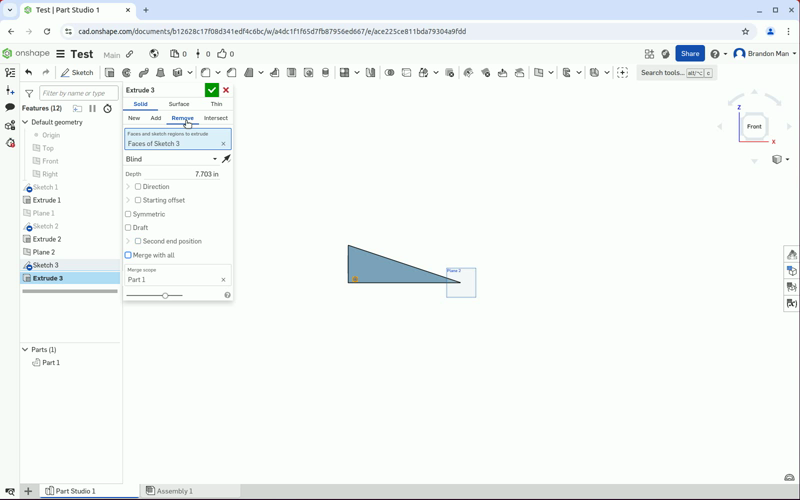
key(space)
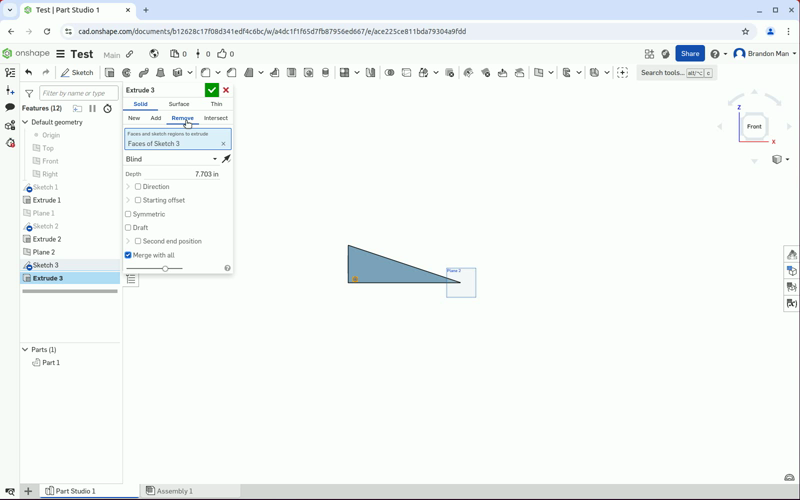
key(enter)
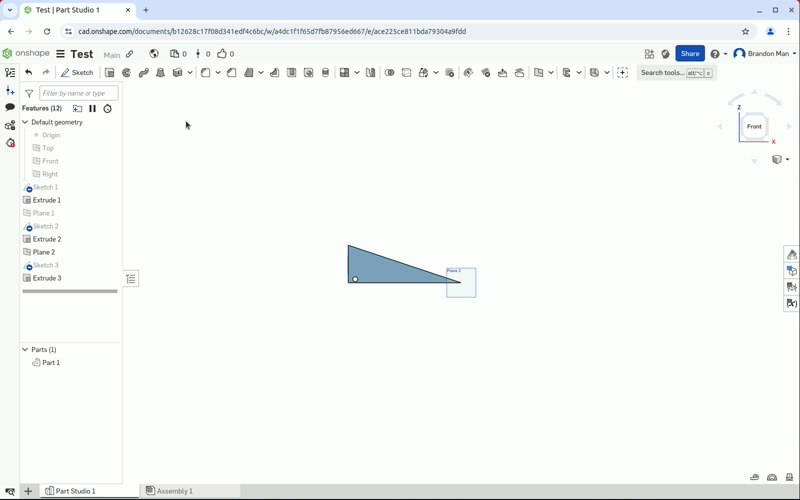
key(shift+h)
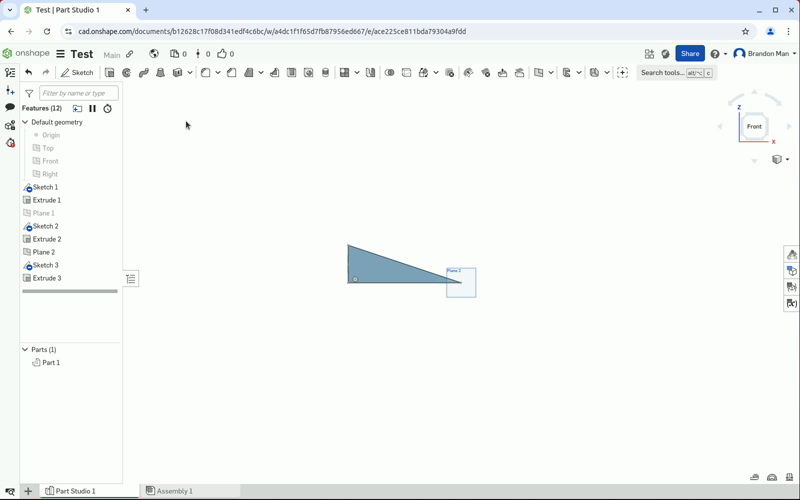
key(shift+h)
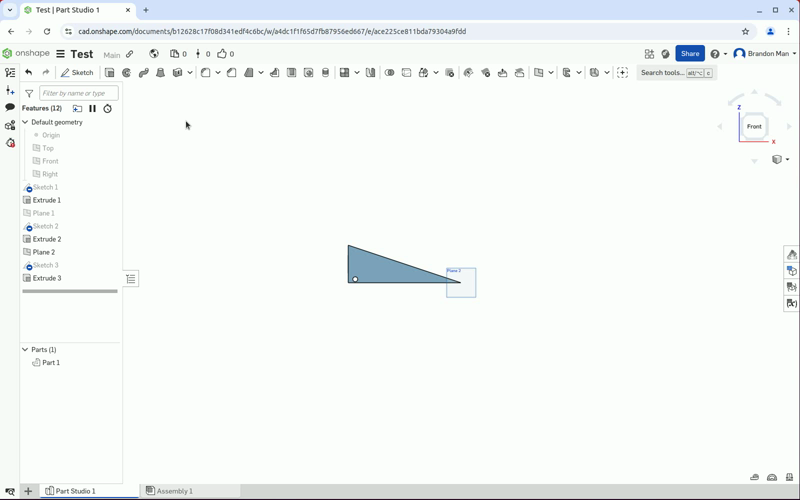
mouse_move(73, 189)
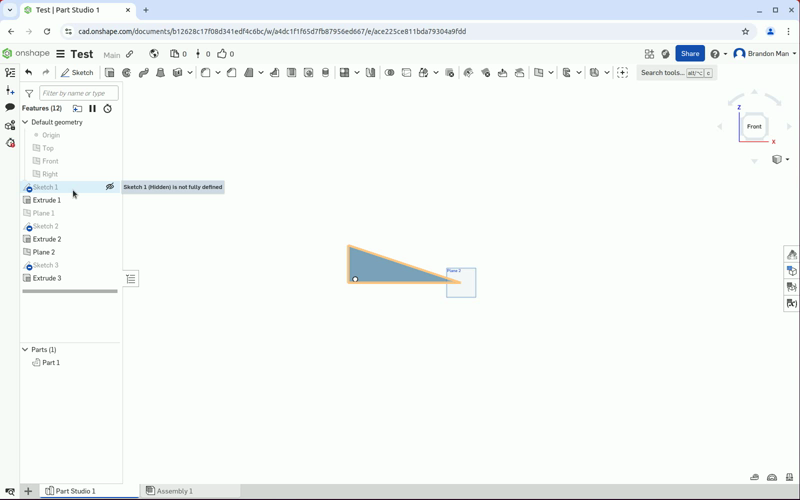
click(73, 189)
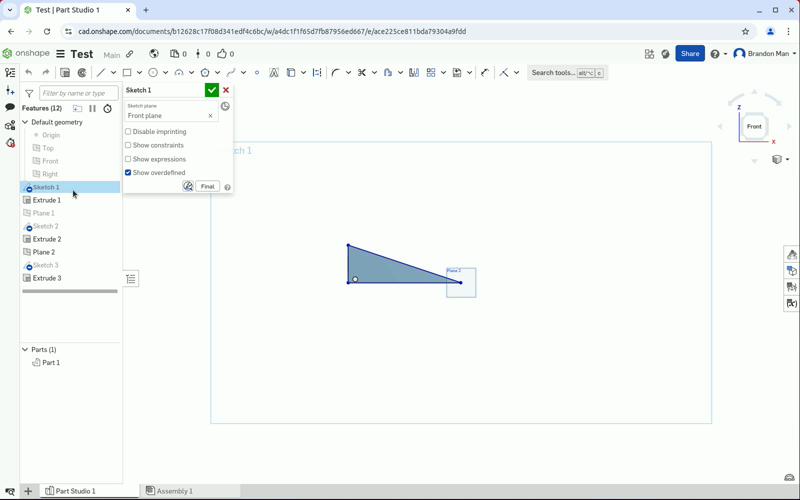
mouse_move(229, 92)
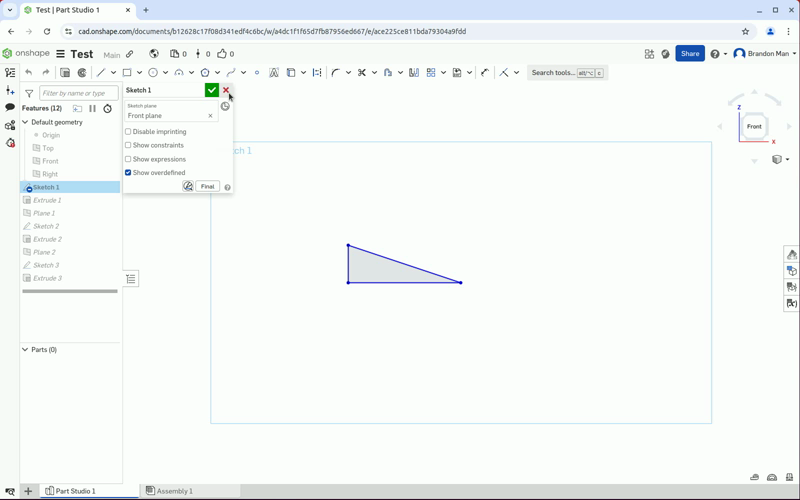
click(229, 92)
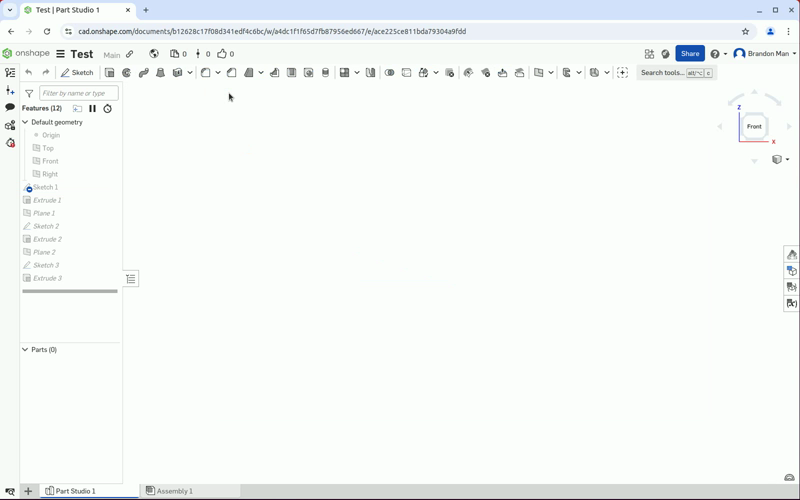
key(shift+s)
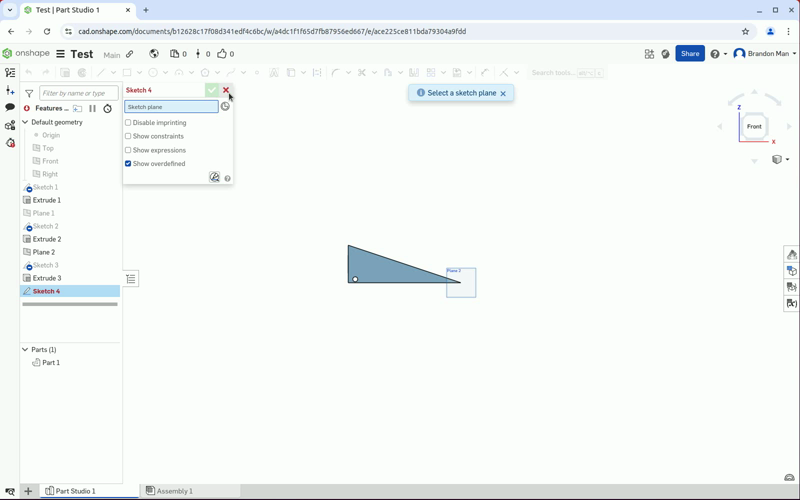
mouse_move(73, 254)
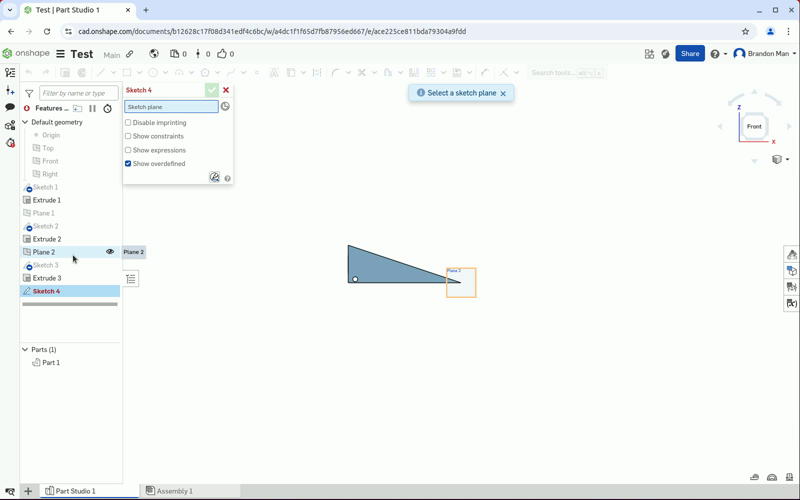
click(73, 254)
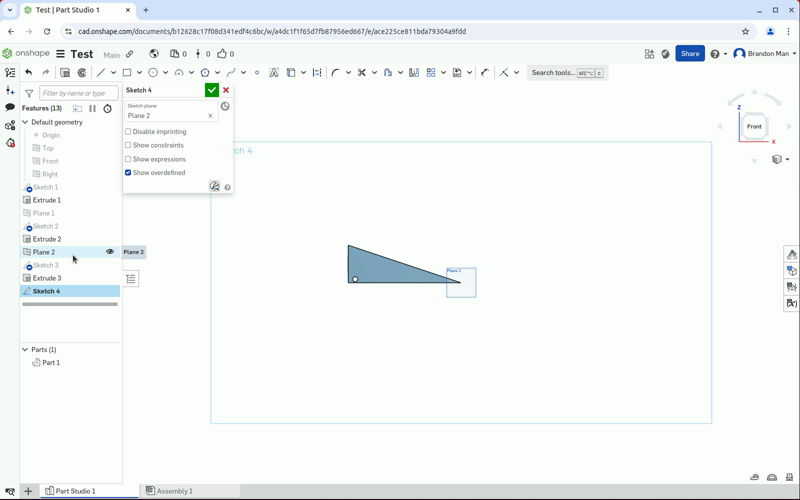
mouse_move(73, 352)
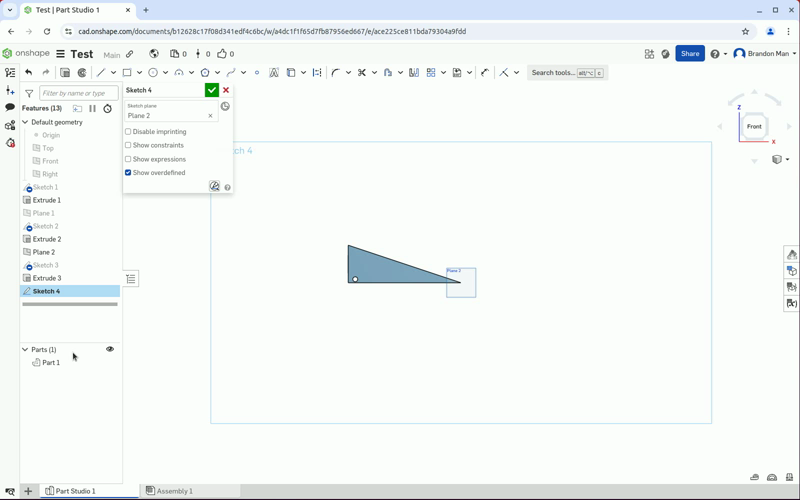
key(y)
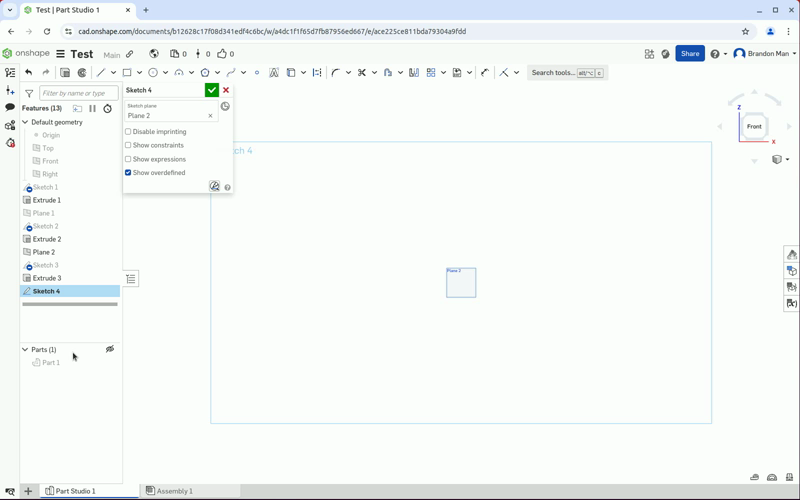
key(c)
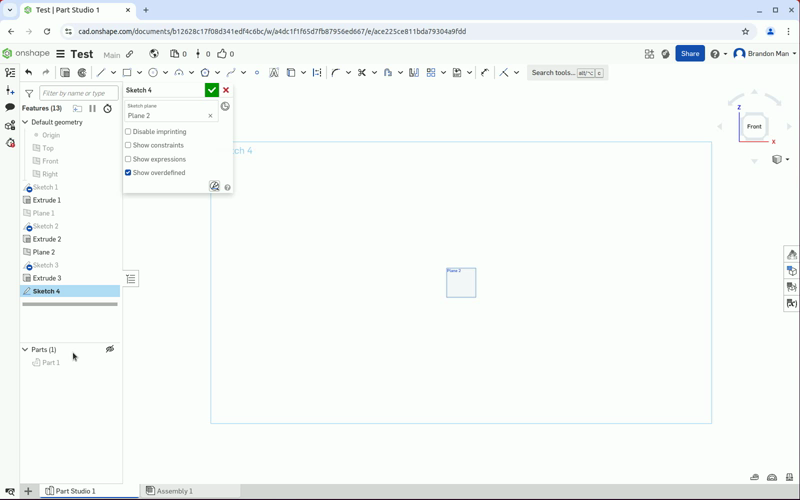
key_down(shift)
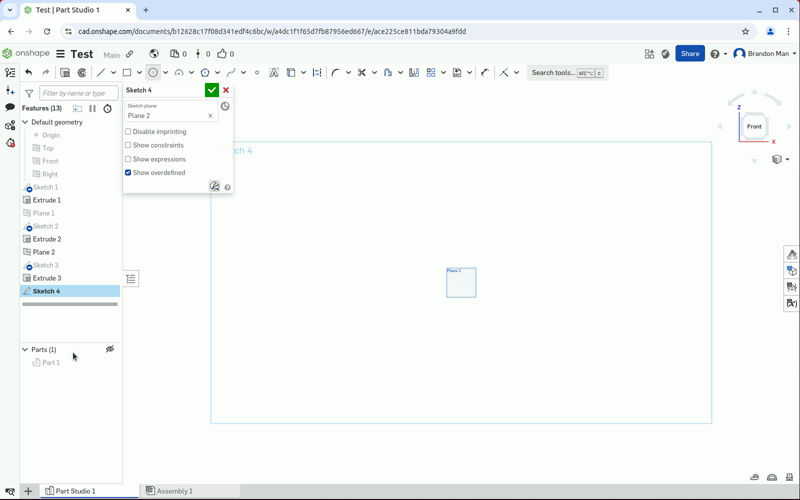
mouse_move(446, 280)
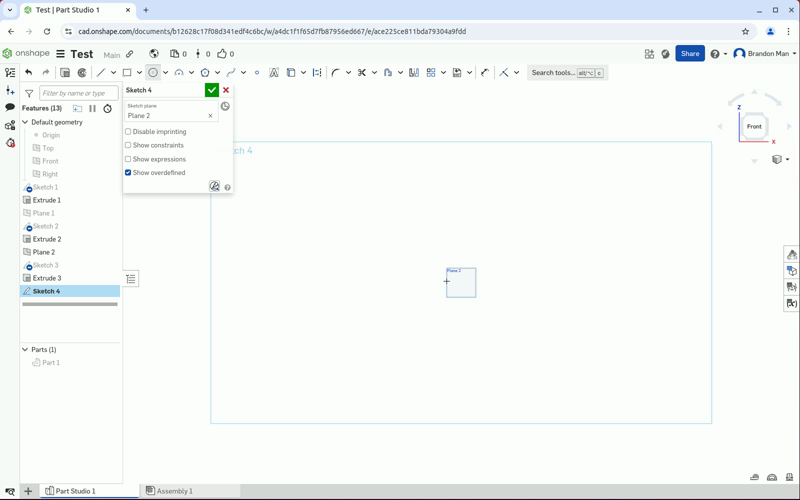
click(446, 280)
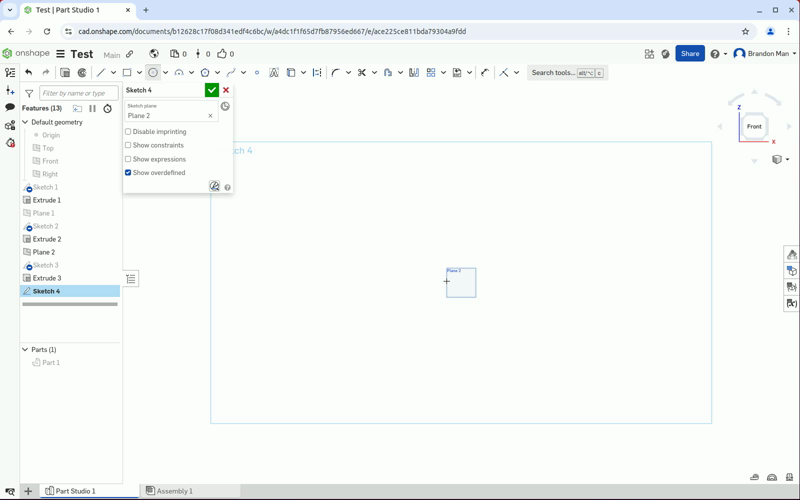
key_up(shift)
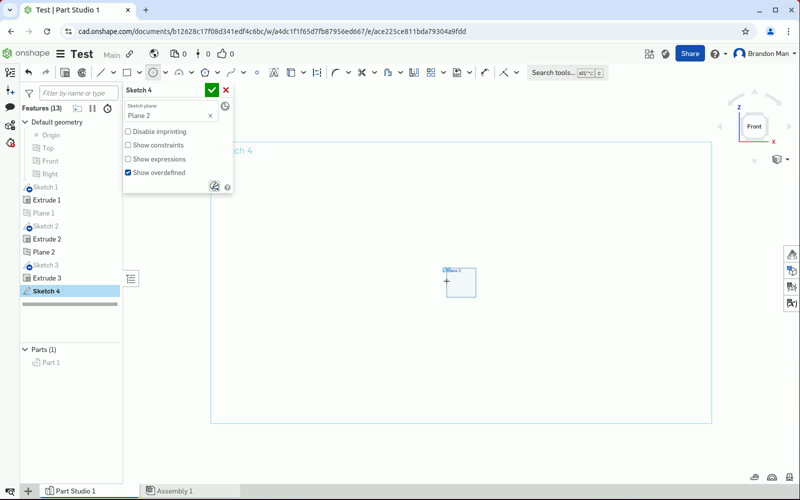
mouse_move(449, 280)
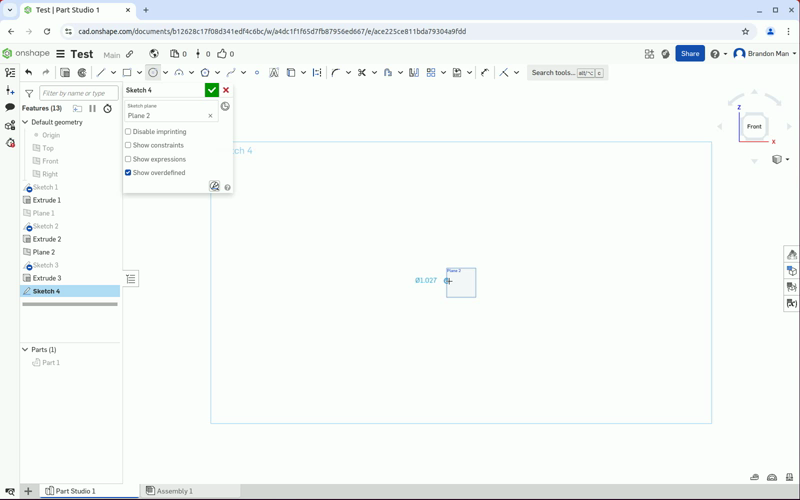
scroll(6)
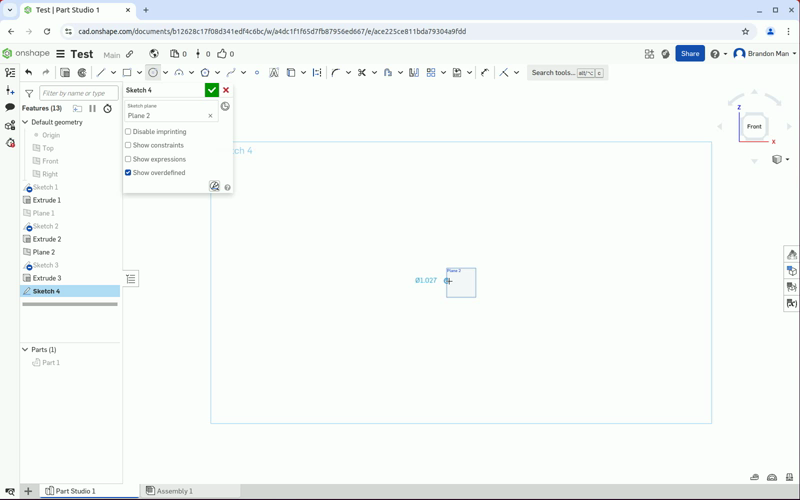
scroll(6)
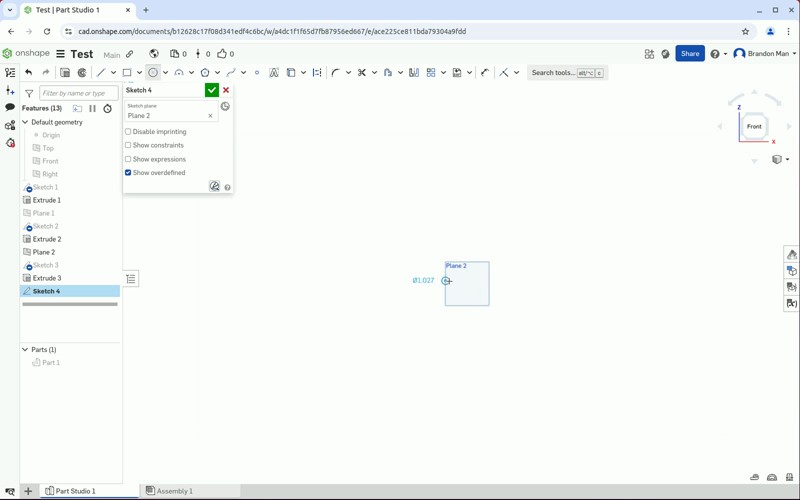
scroll(6)
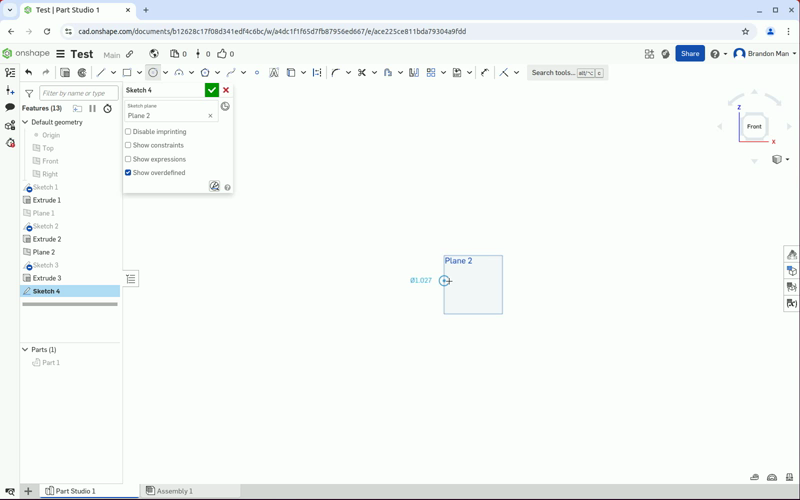
scroll(6)
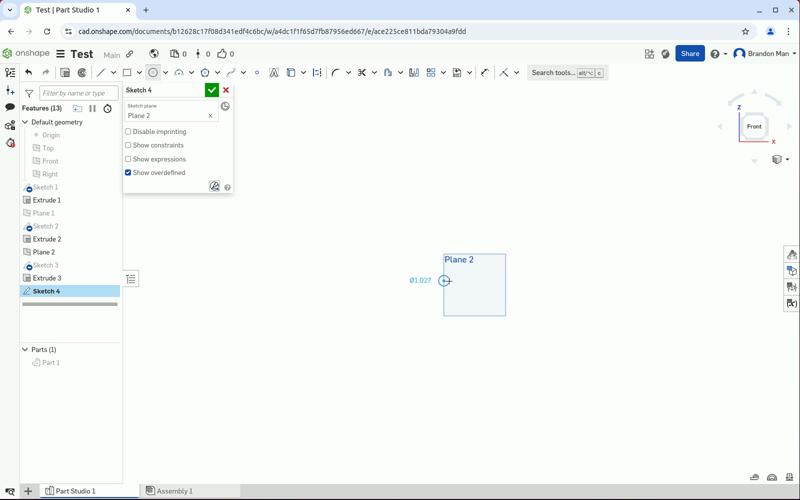
scroll(6)
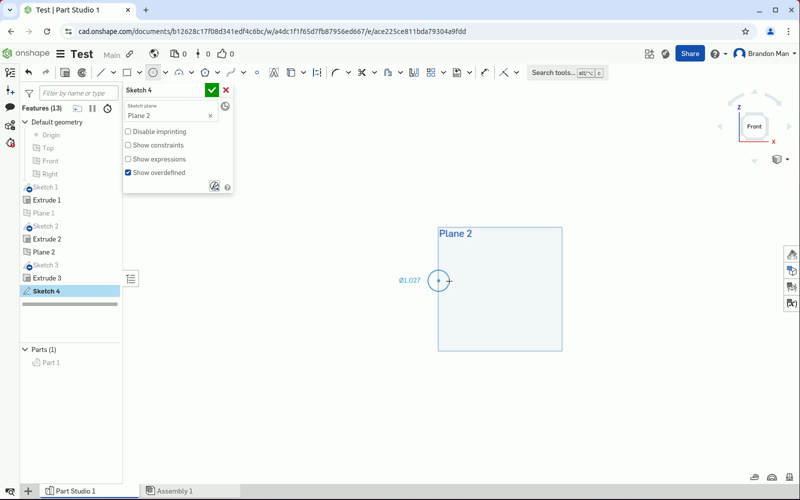
scroll(6)
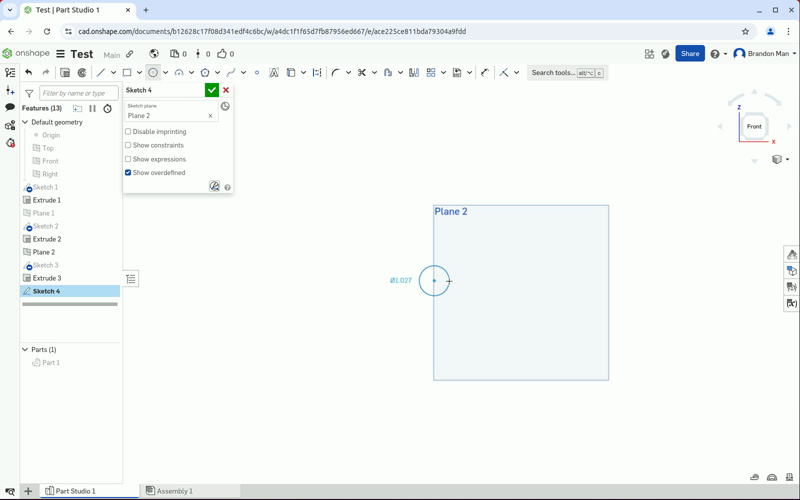
scroll(6)
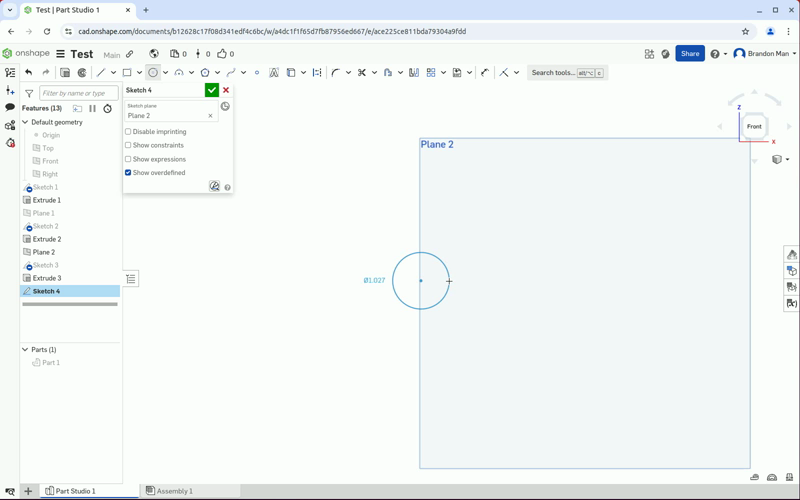
click(449, 280)
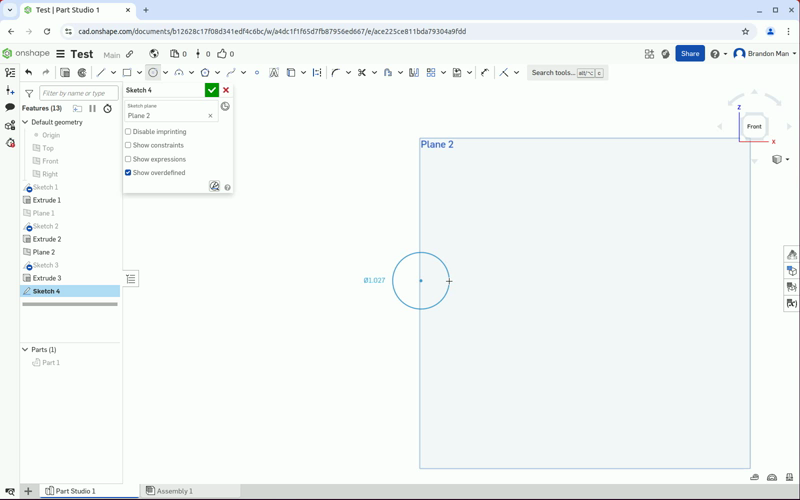
scroll(-6)
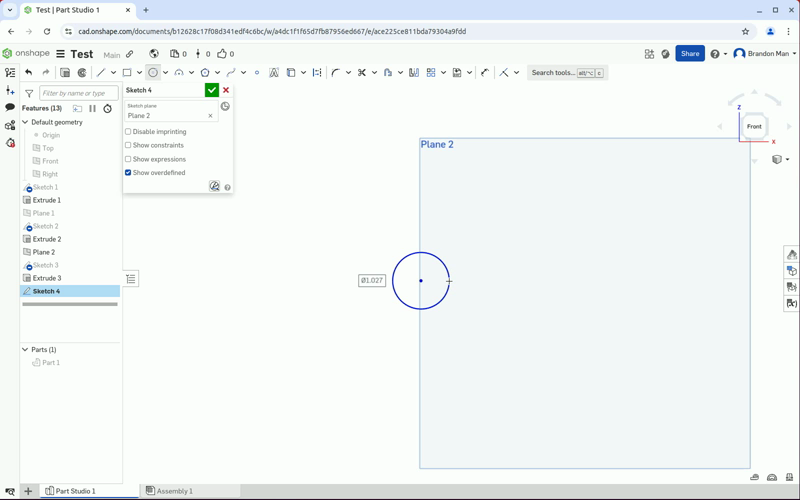
scroll(-6)
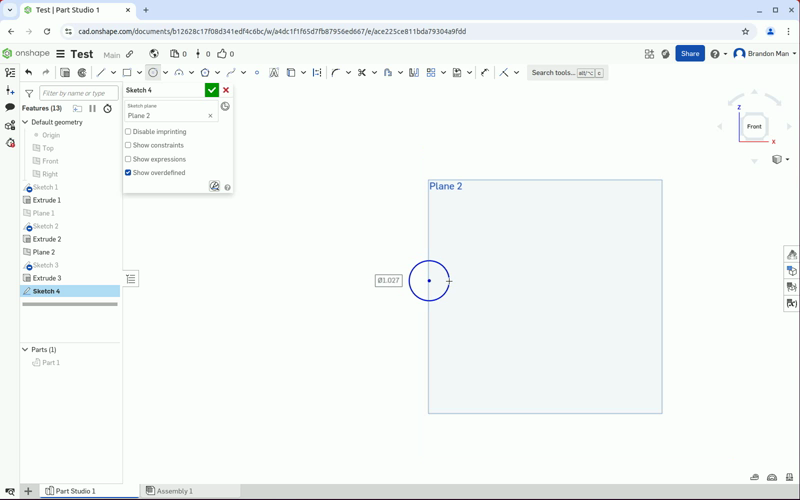
scroll(-6)
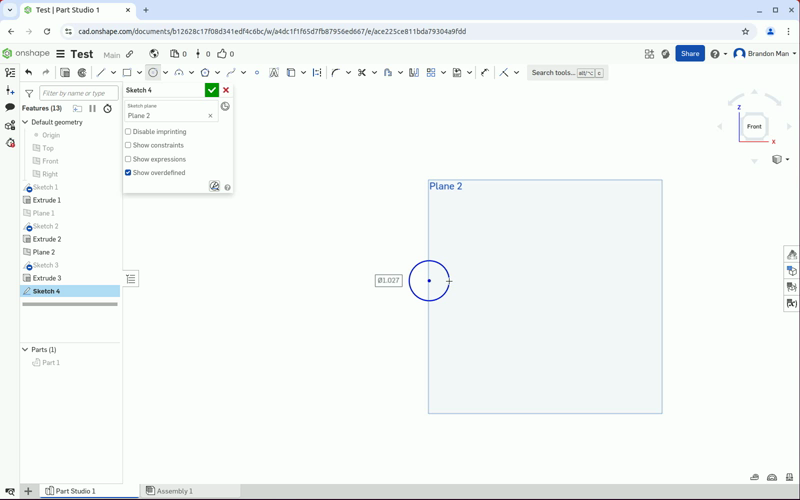
scroll(-6)
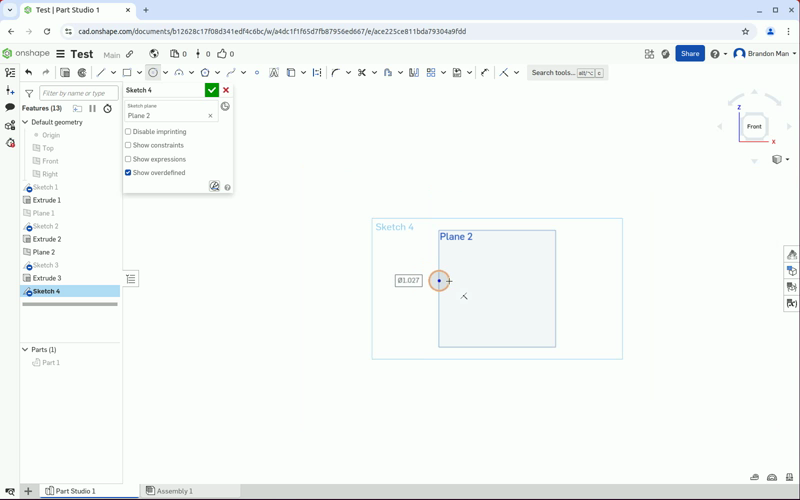
scroll(-6)
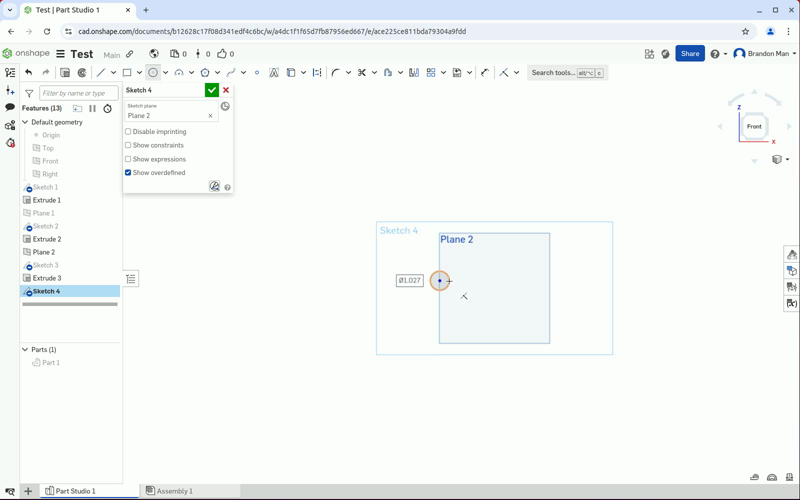
scroll(-6)
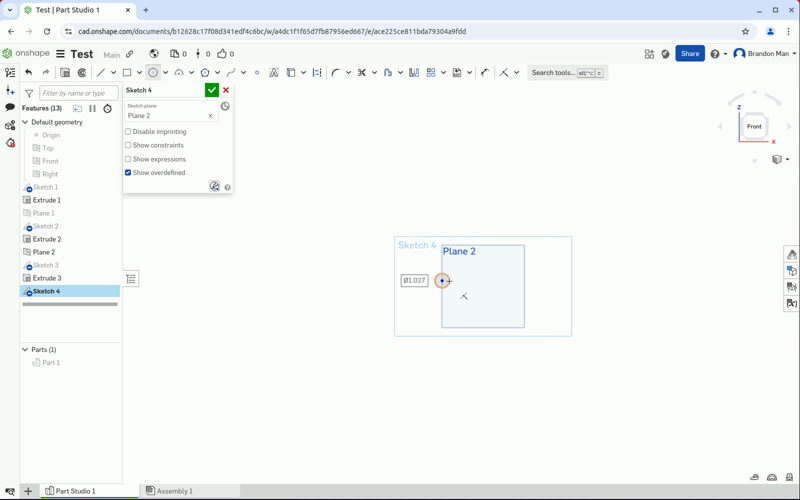
scroll(-6)
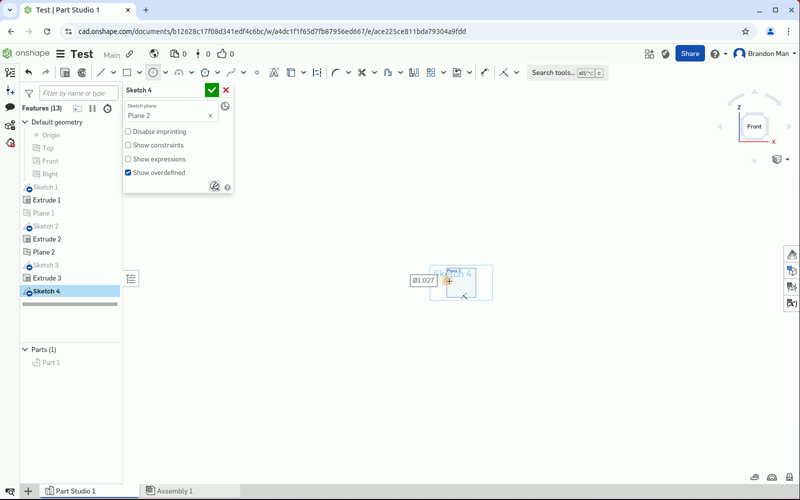
key(esc)
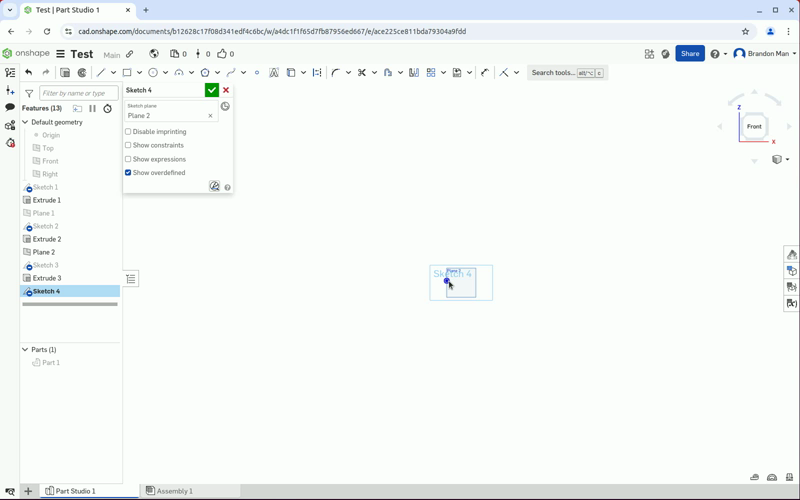
mouse_move(446, 279)
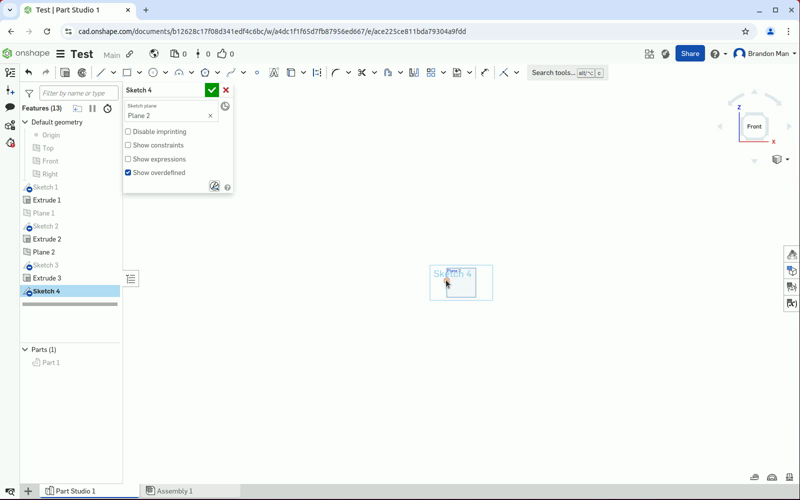
scroll(6)
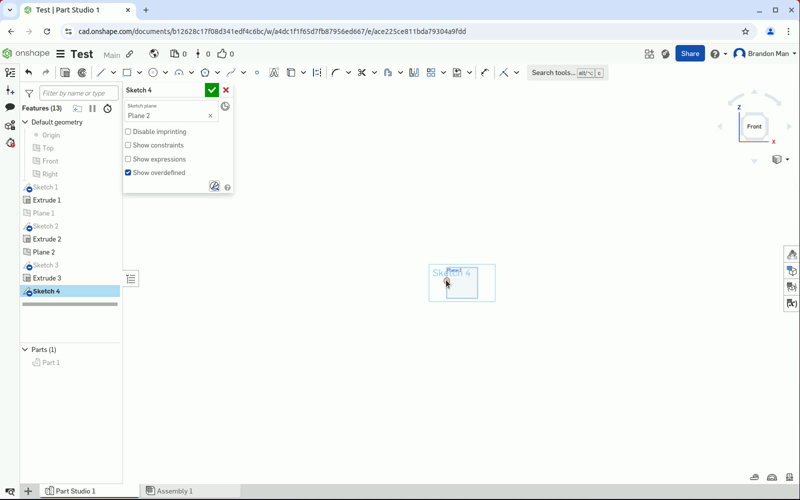
scroll(6)
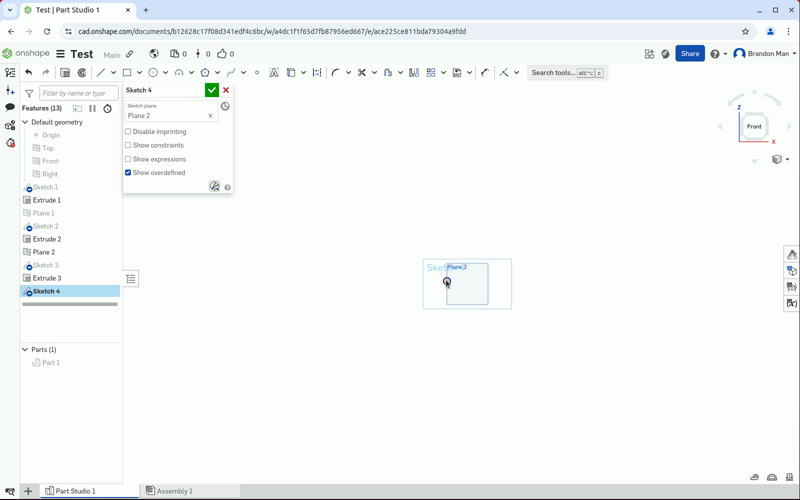
scroll(6)
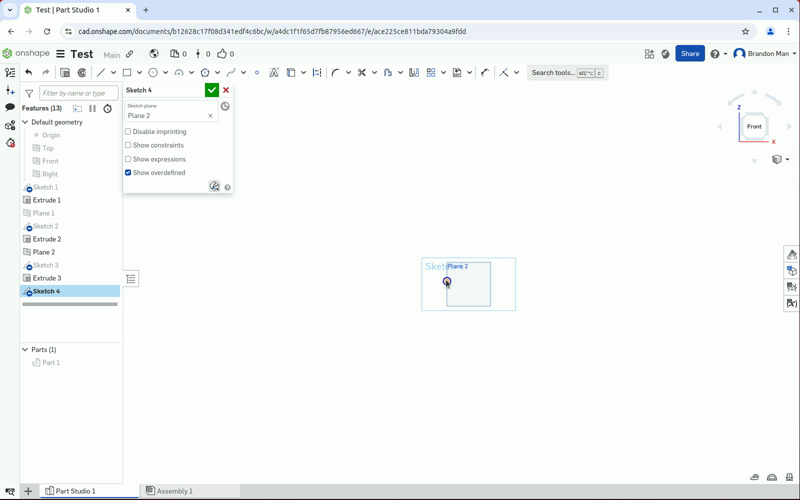
scroll(6)
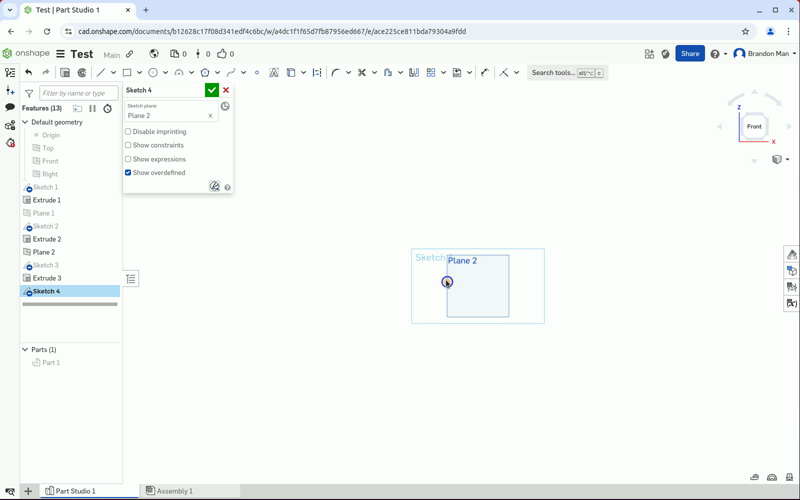
scroll(6)
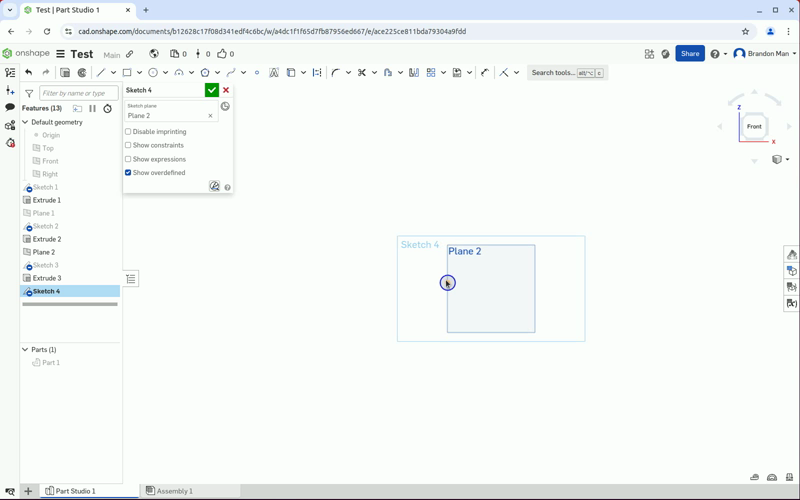
scroll(6)
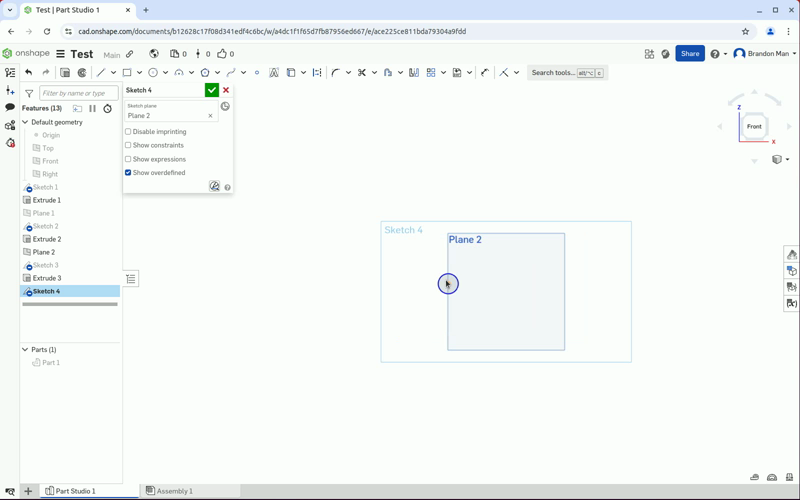
scroll(6)
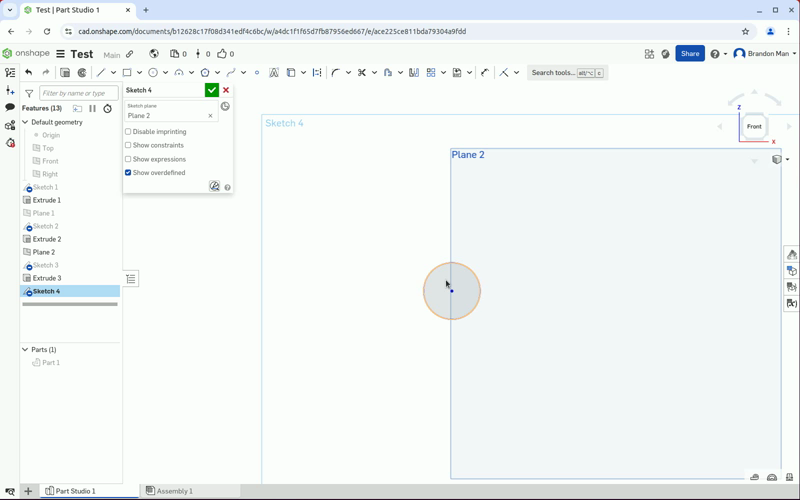
click(446, 279)
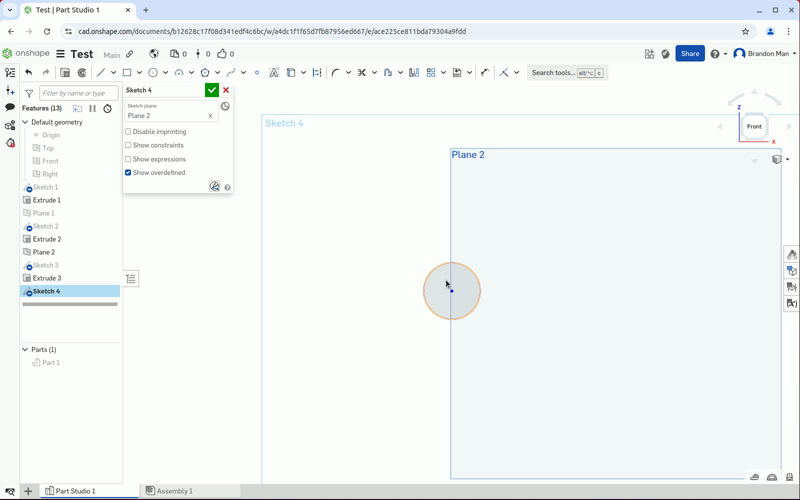
scroll(-6)
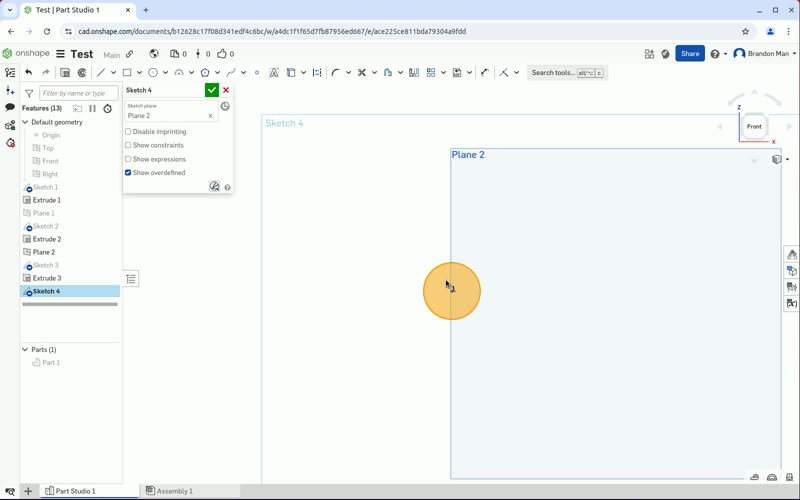
scroll(-6)
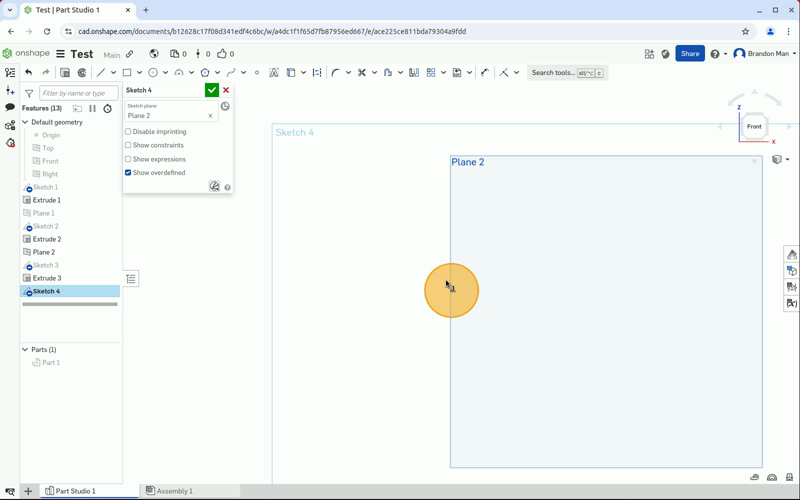
scroll(-6)
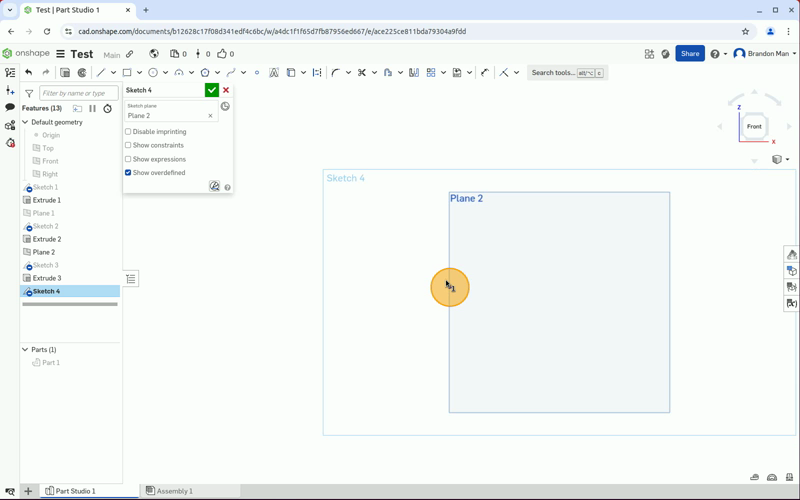
scroll(-6)
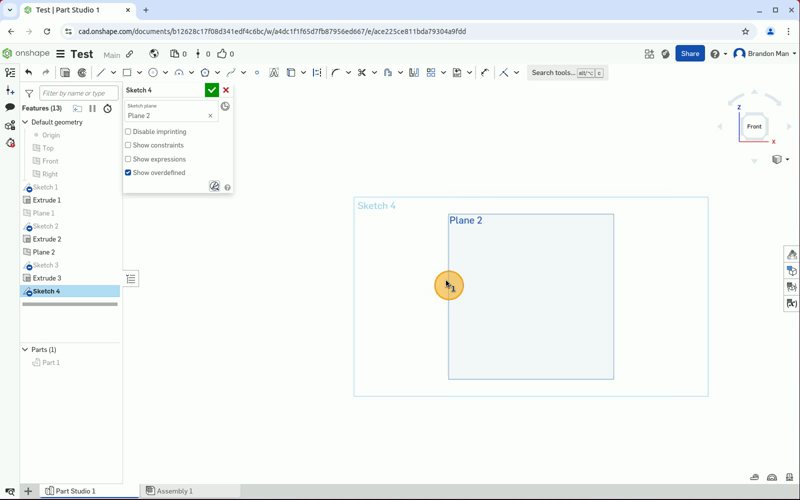
scroll(-6)
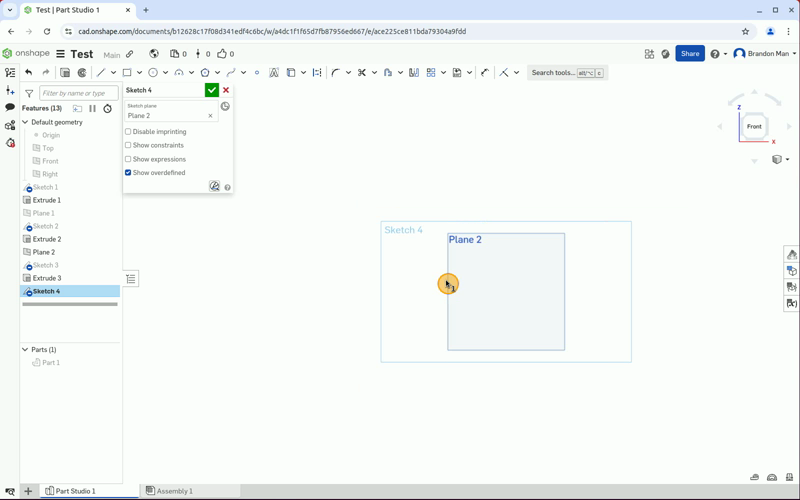
scroll(-6)
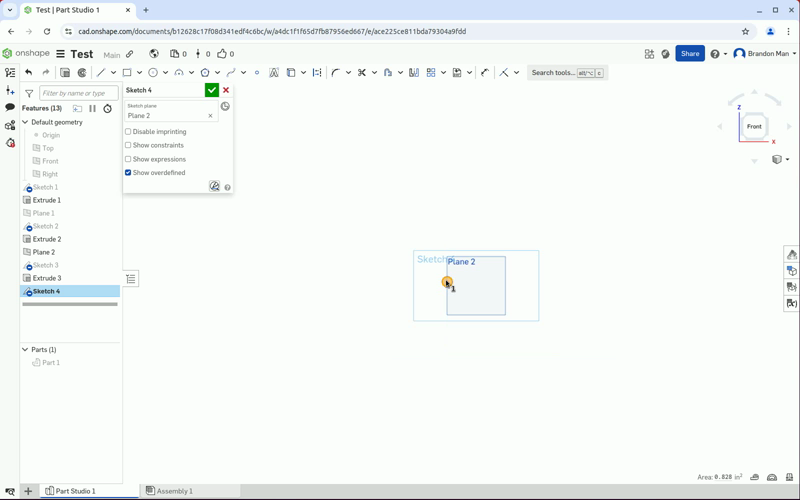
scroll(-6)
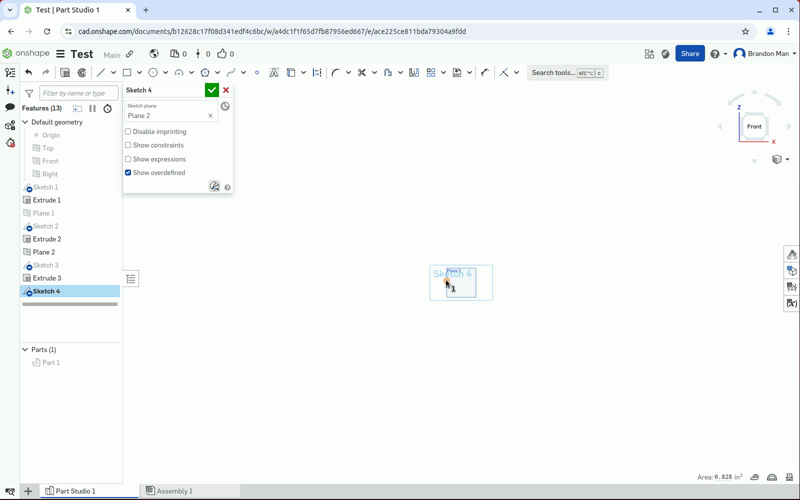
mouse_move(73, 352)
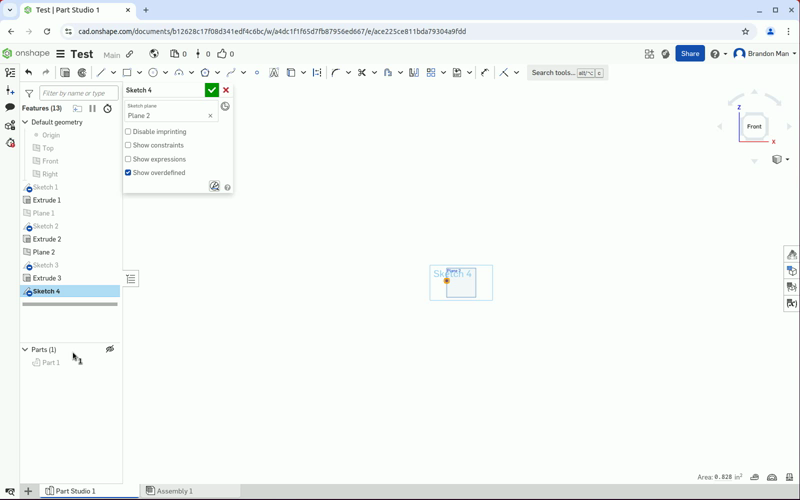
key(shift+y)
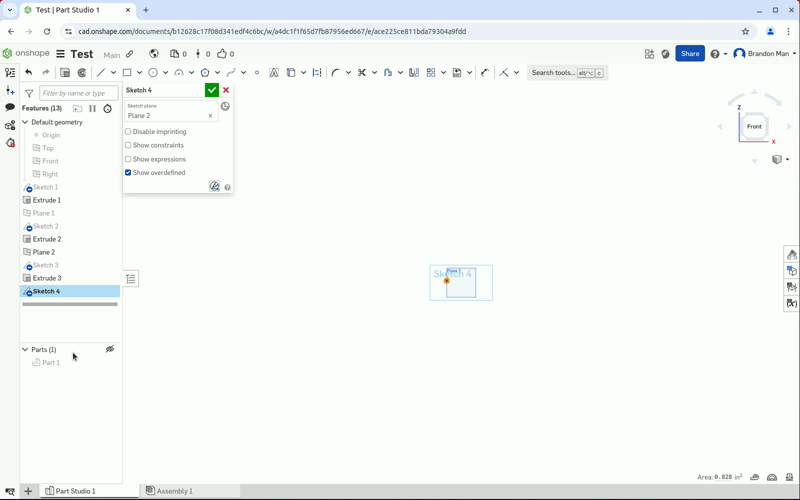
key(shift+e)
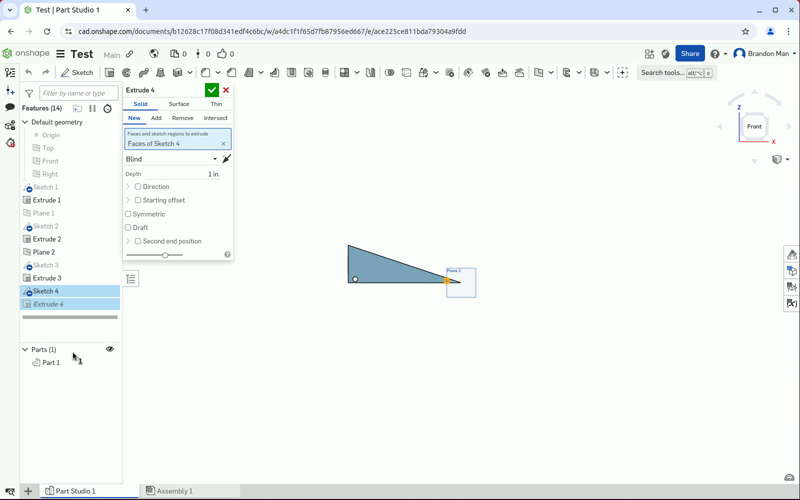
mouse_move(143, 106)
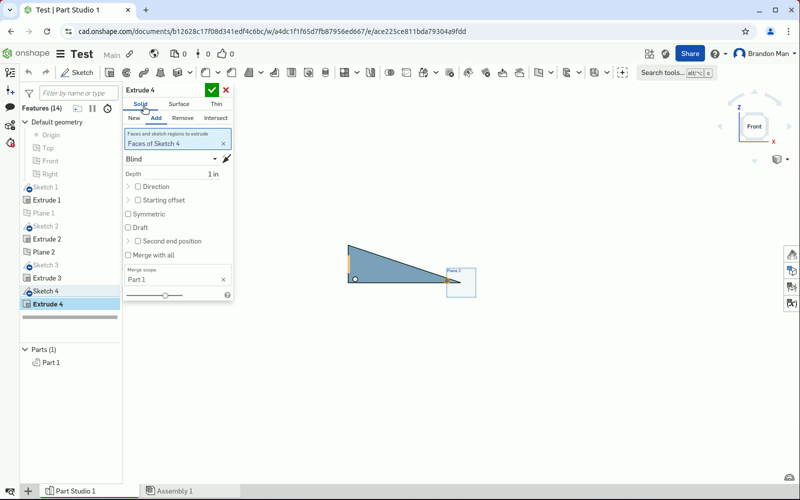
click(143, 106)
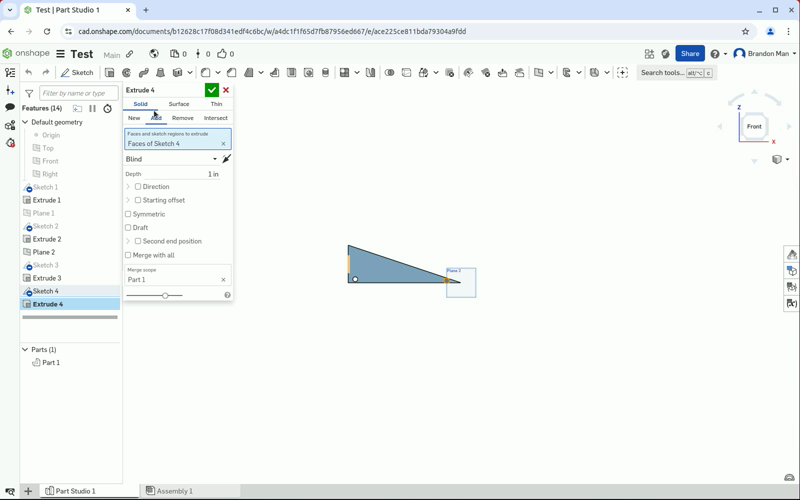
mouse_move(186, 120)
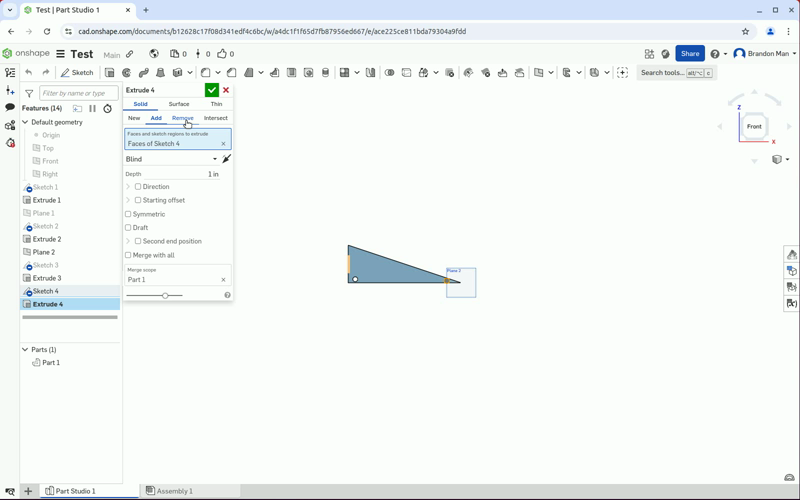
click(186, 120)
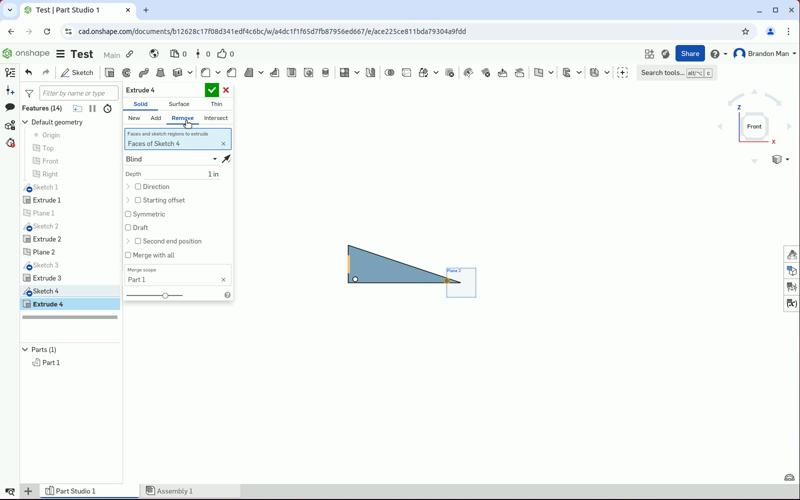
key(tab, 4)
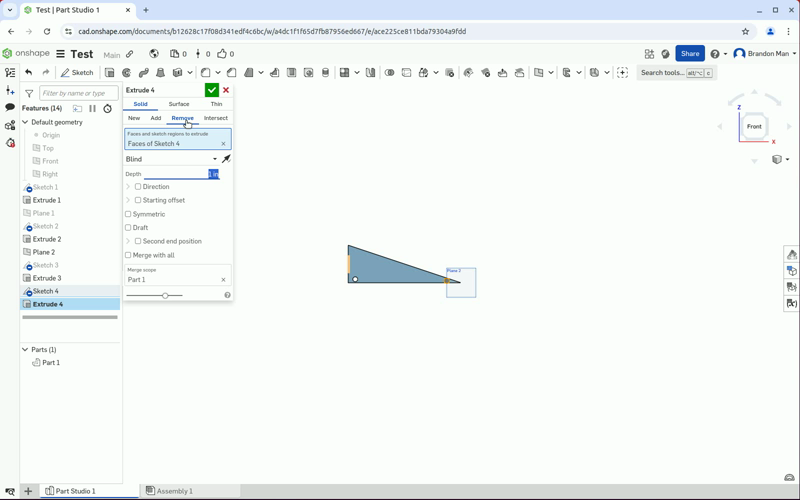
text(7.703)
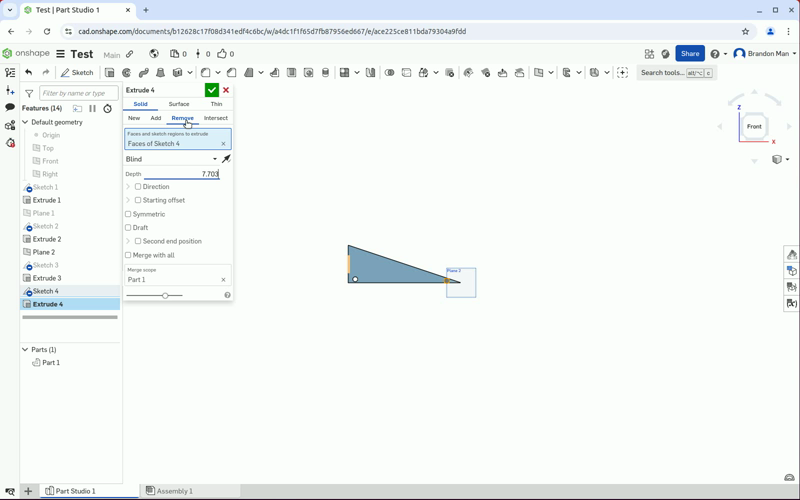
key(tab, 6)
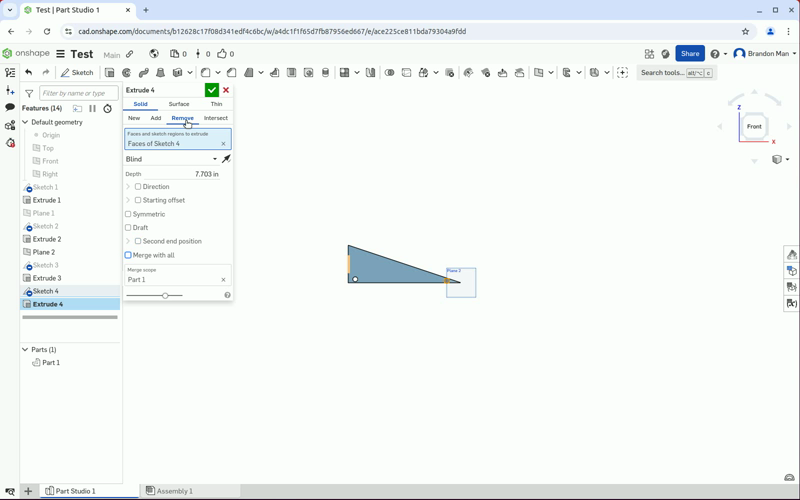
key(space)
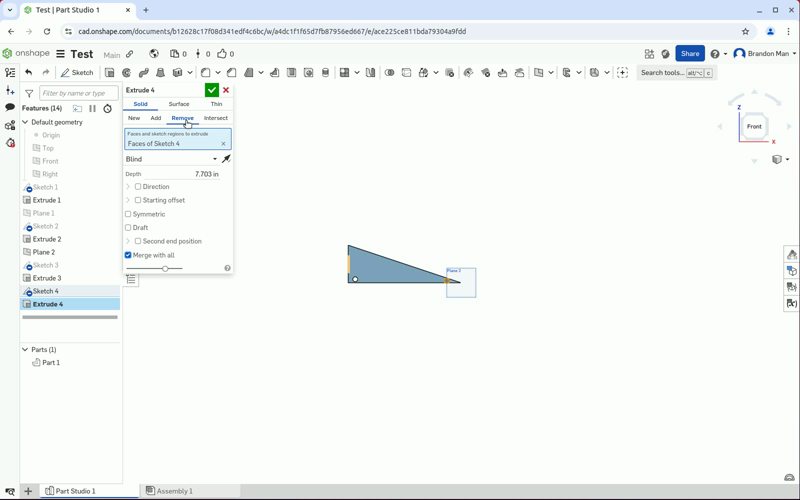
key(enter)
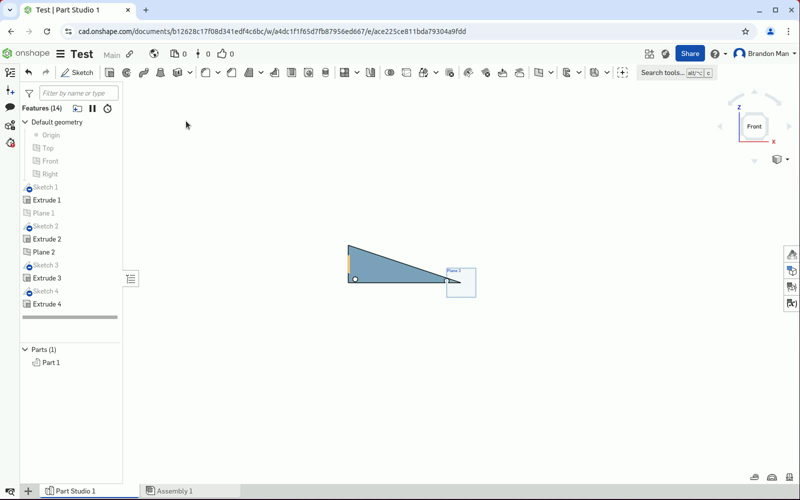
key(shift+h)
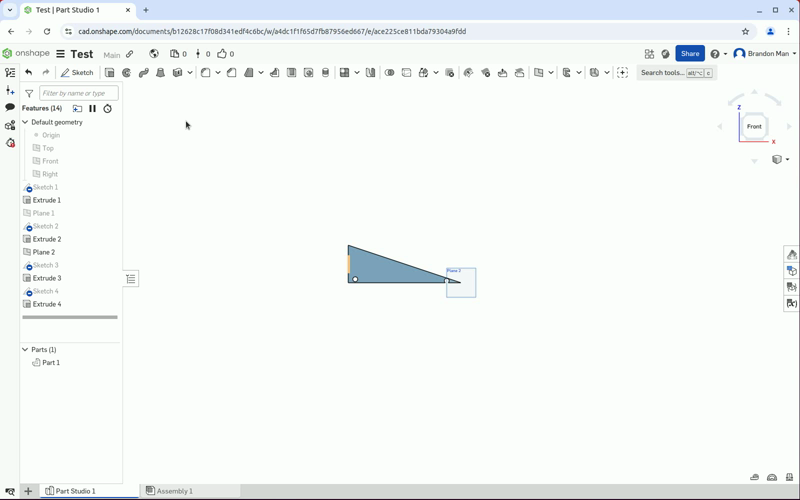
key(shift+h)
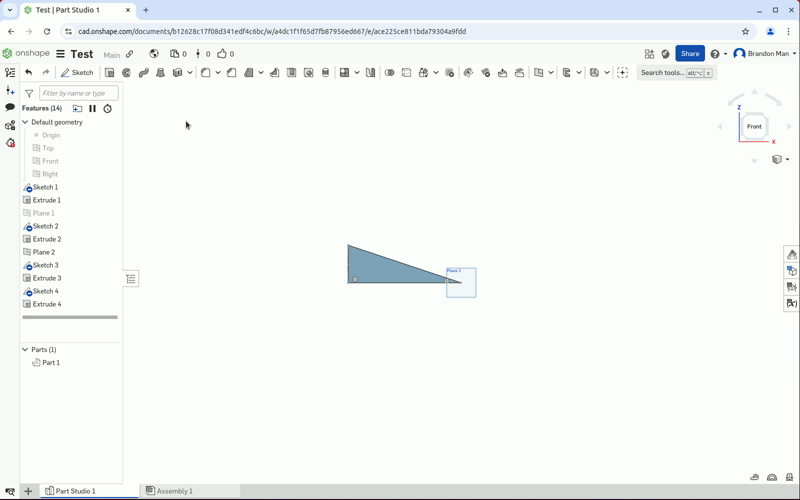
key(shift+7)
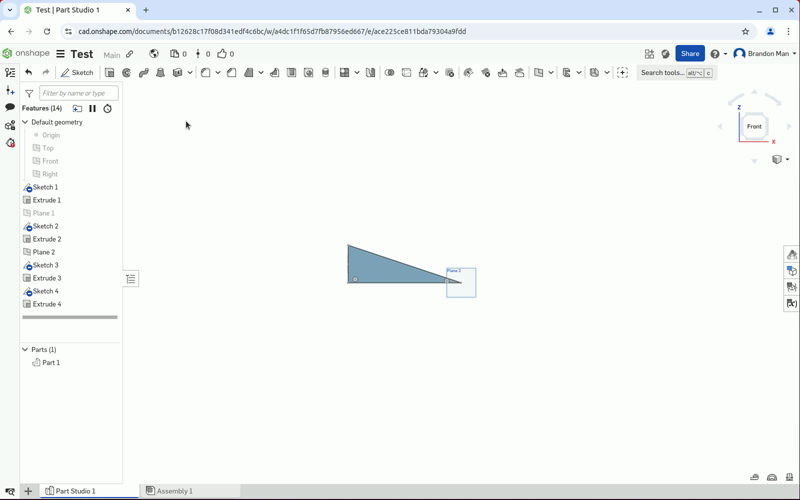
key(left, 2)
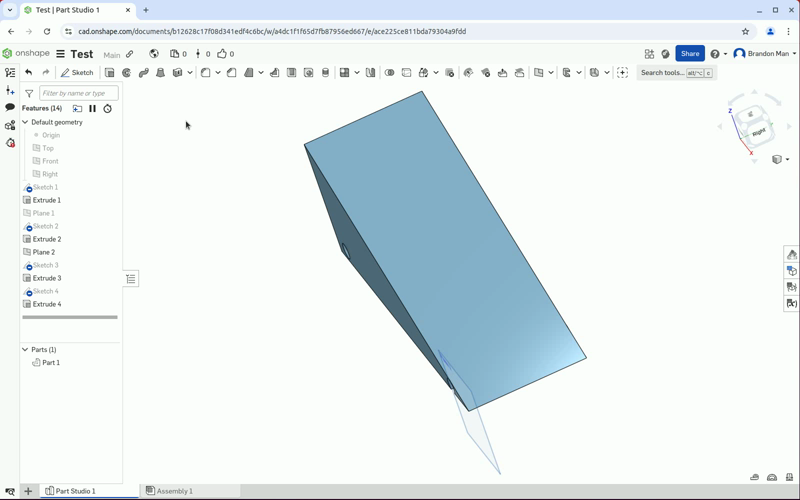
key(down, 2)
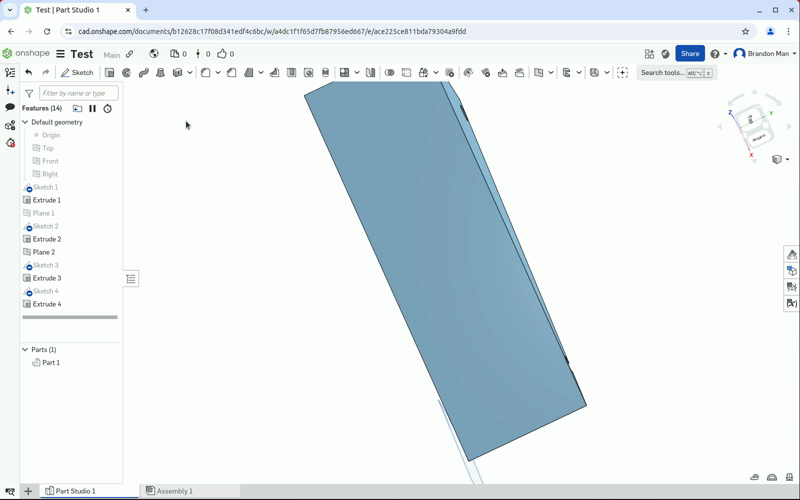
key(up, 2)
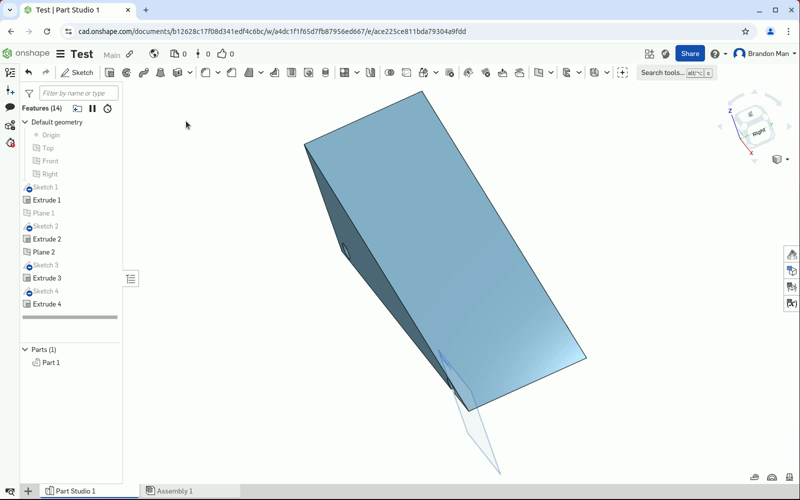
key(right, 2)
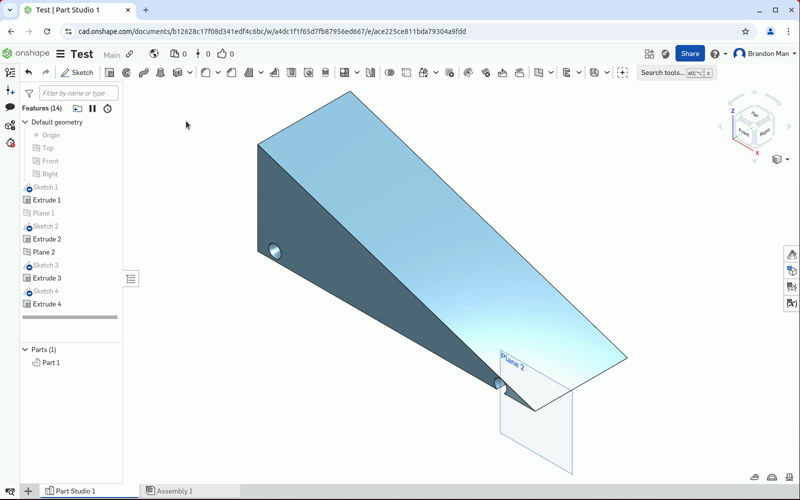
mouse_move(73, 189)
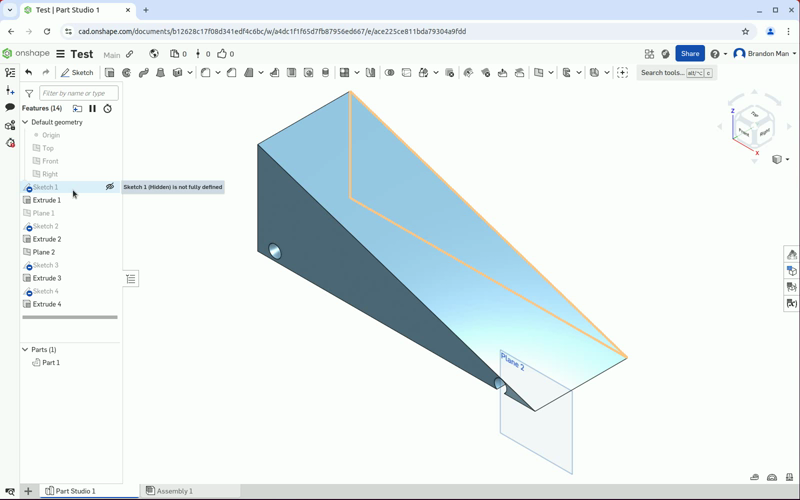
click(73, 189)